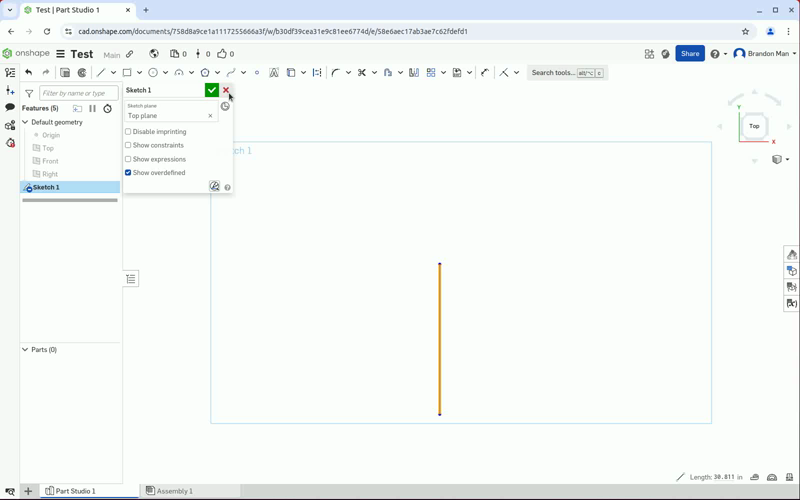
key(shift+h)
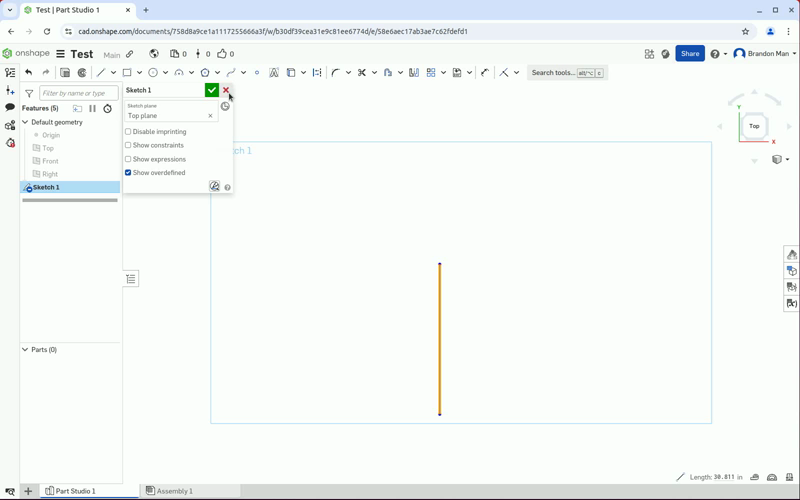
key(shift+s)
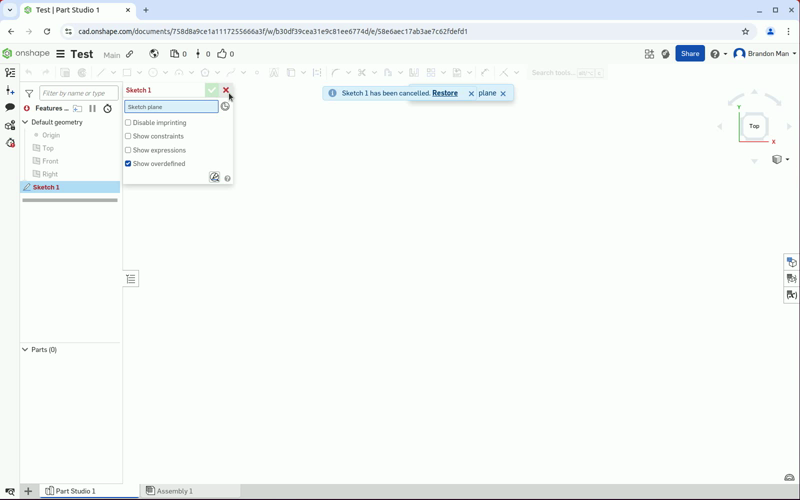
mouse_move(73, 150)
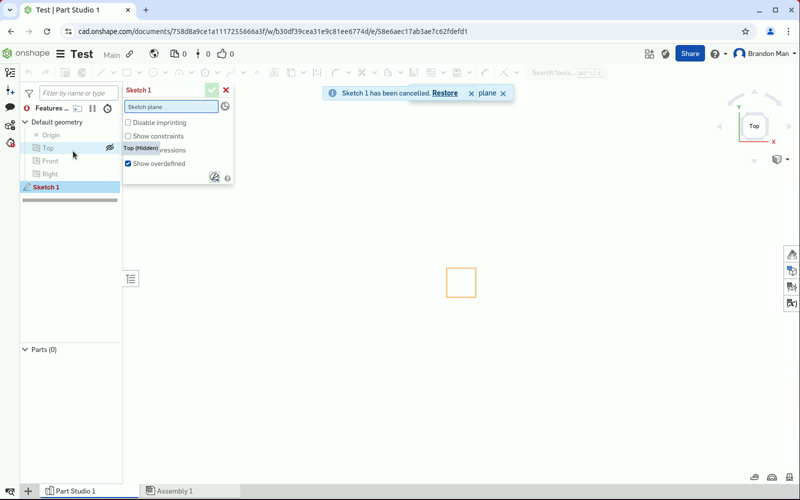
click(73, 150)
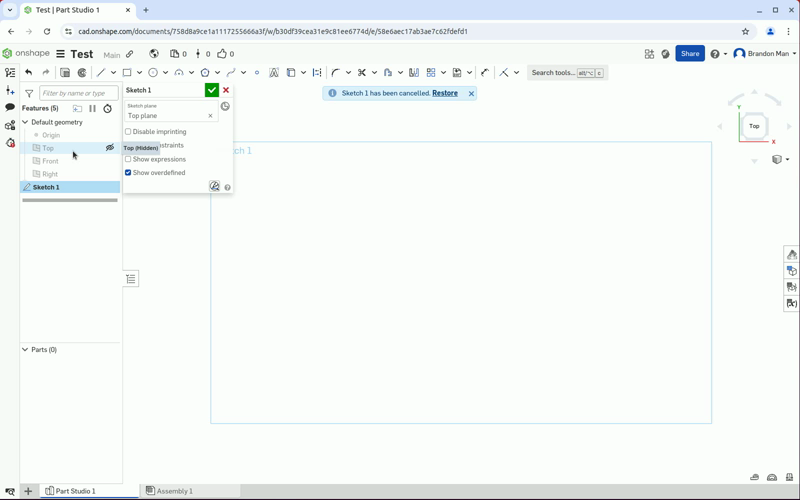
mouse_move(73, 352)
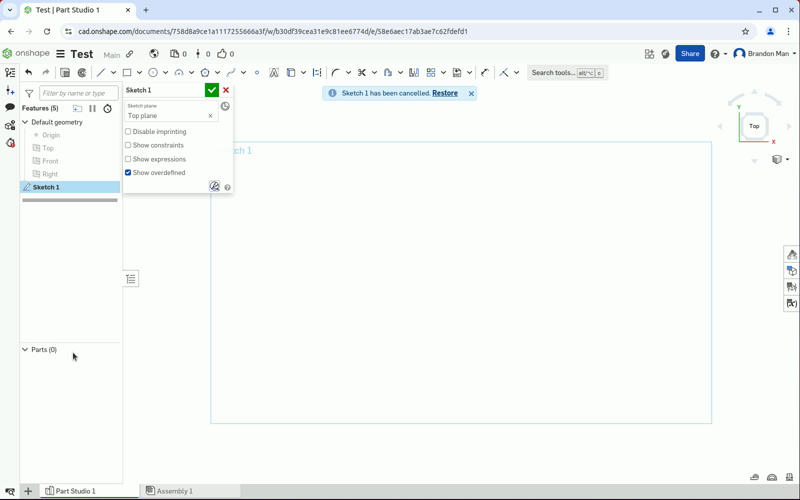
key(y)
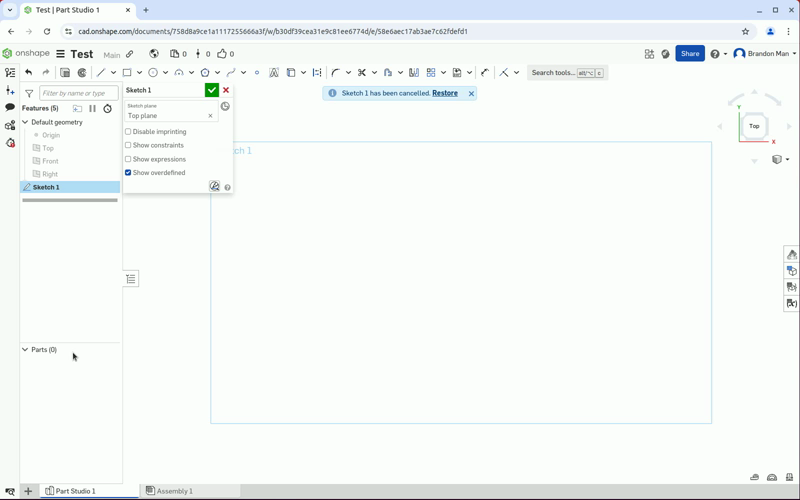
key(l)
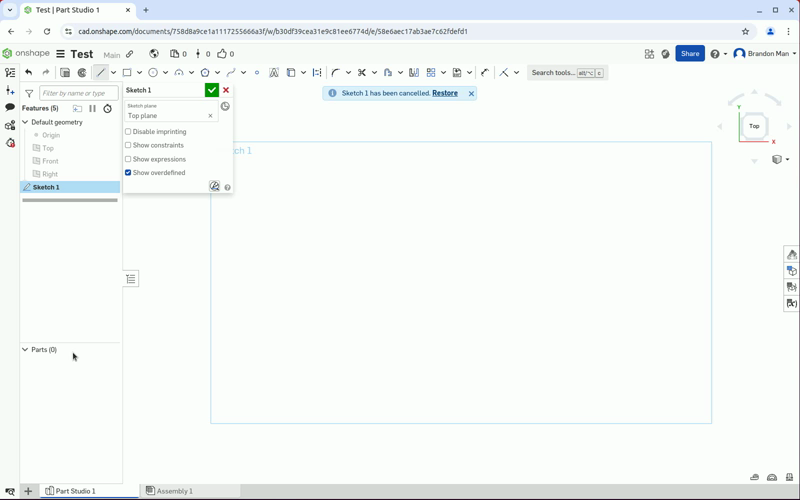
key_down(shift)
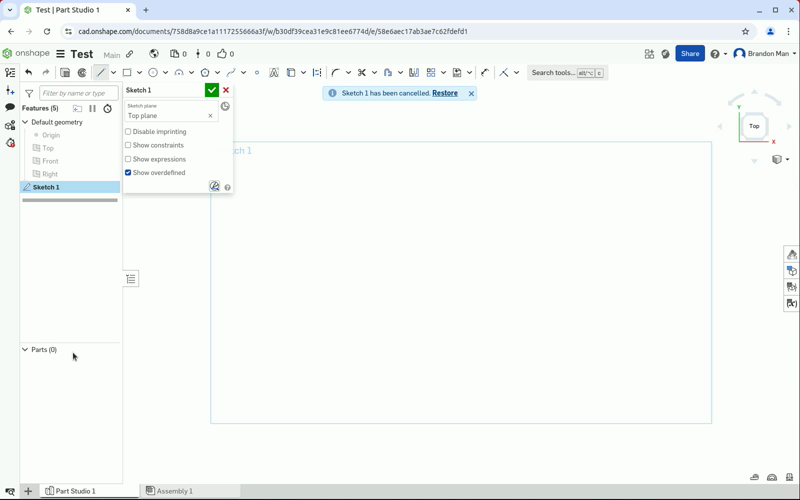
mouse_move(348, 365)
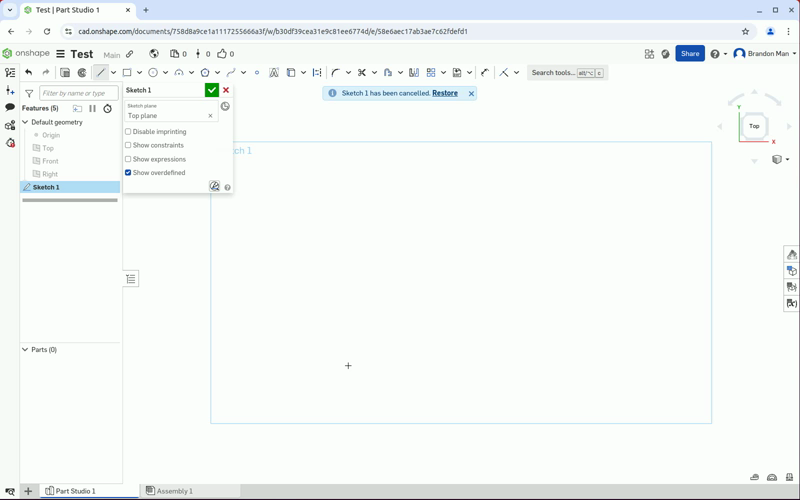
click(348, 365)
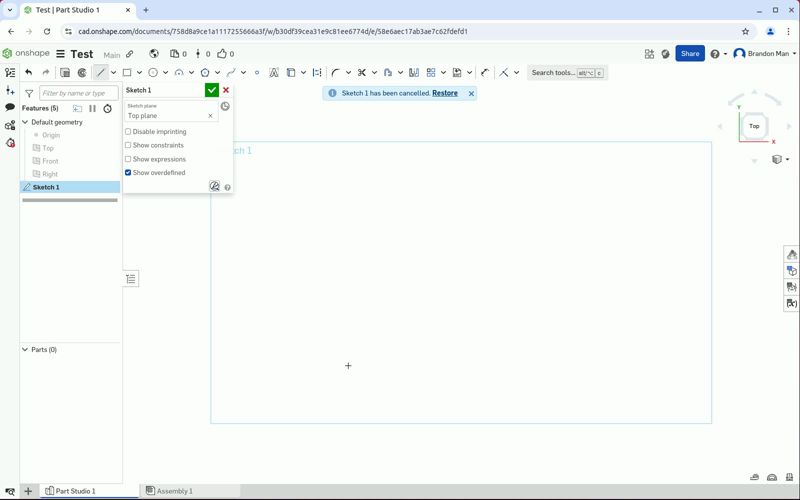
key_up(shift)
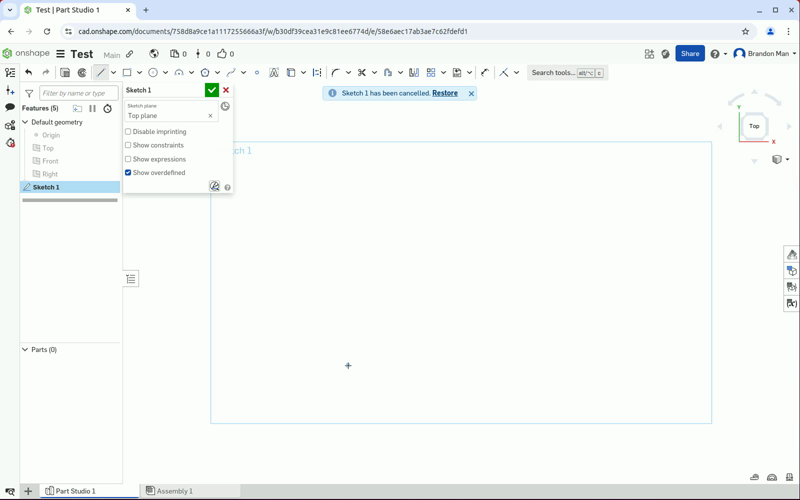
key_down(shift)
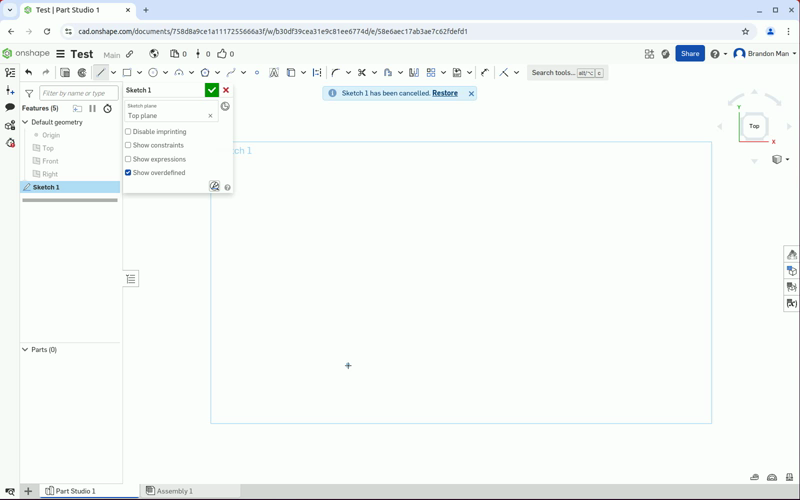
mouse_move(507, 365)
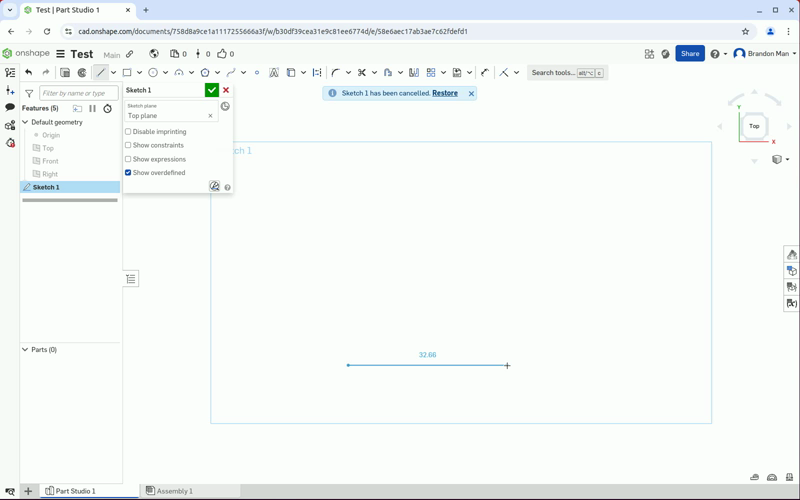
click(507, 365)
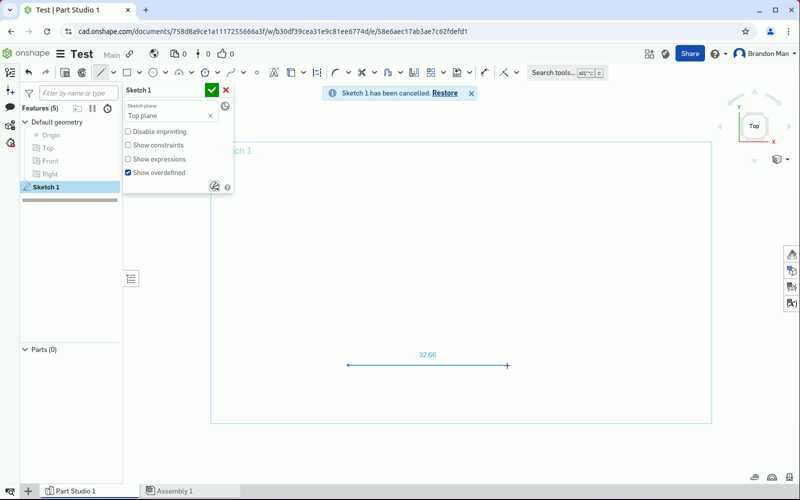
key_up(shift)
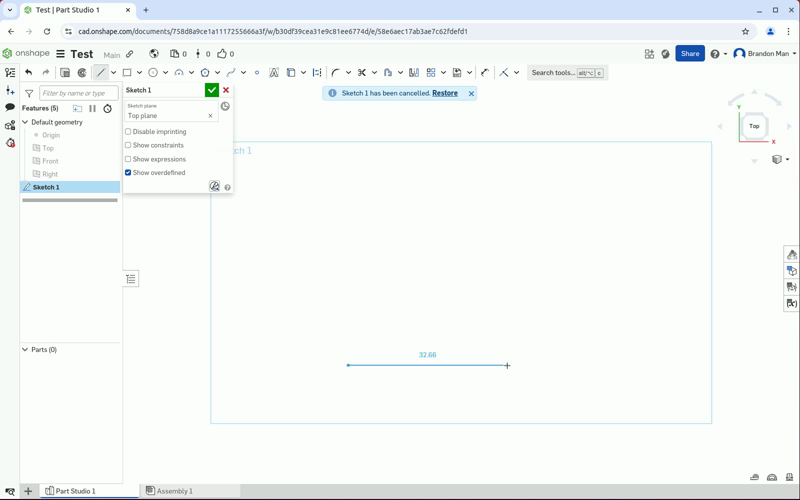
key_down(shift)
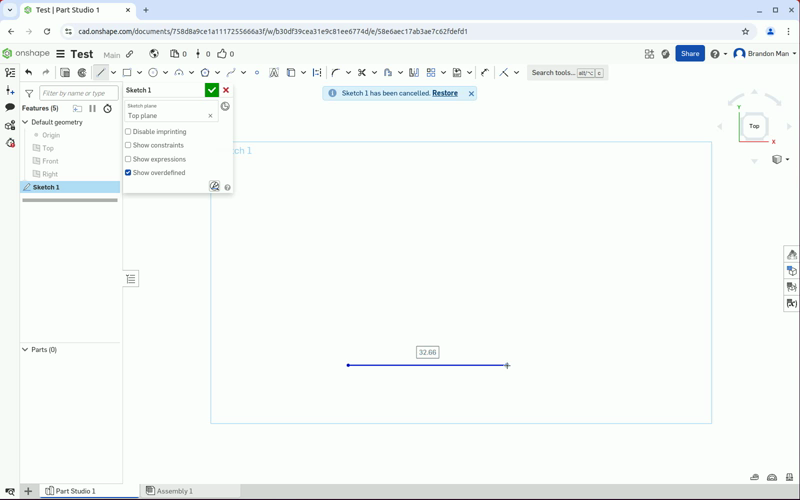
mouse_move(537, 365)
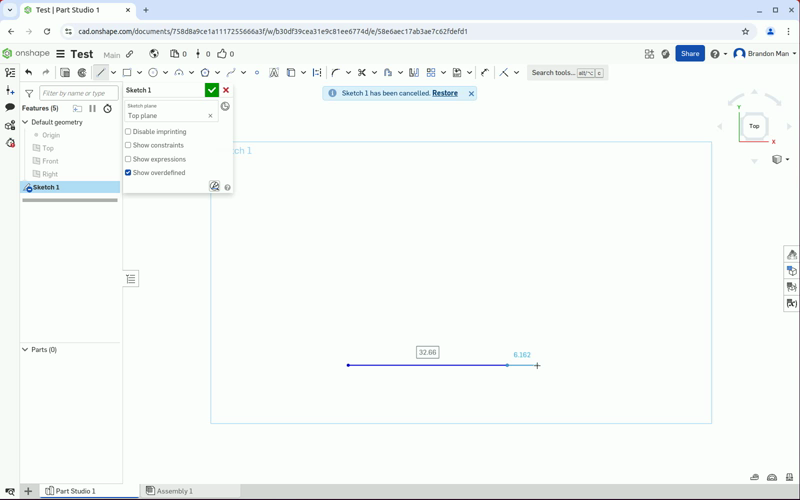
mouse_move(507, 321)
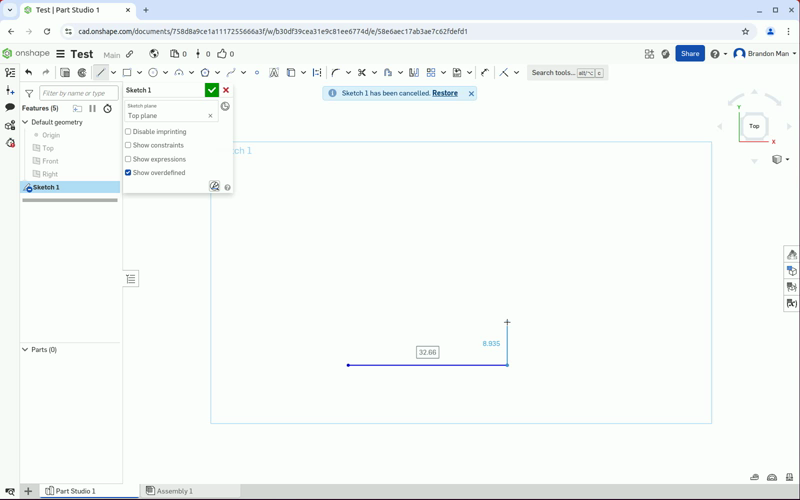
click(507, 321)
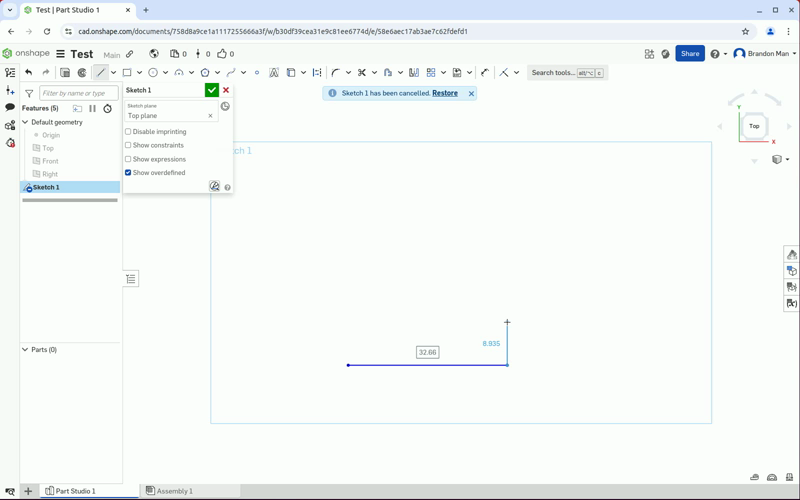
key_up(shift)
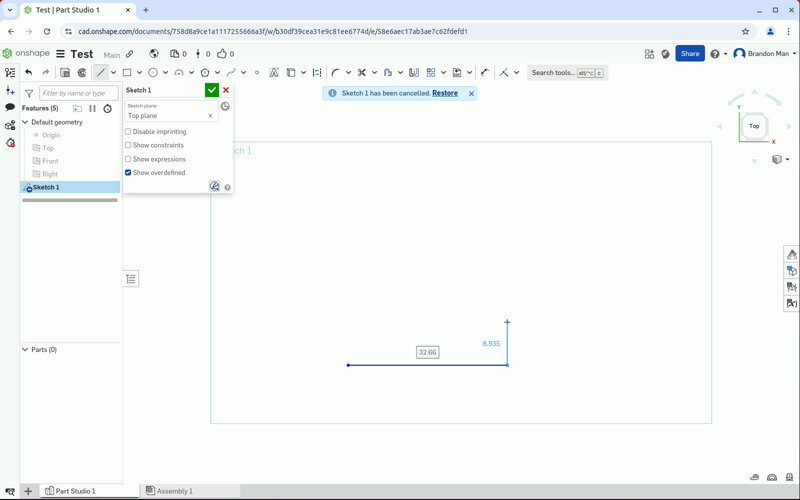
key_down(shift)
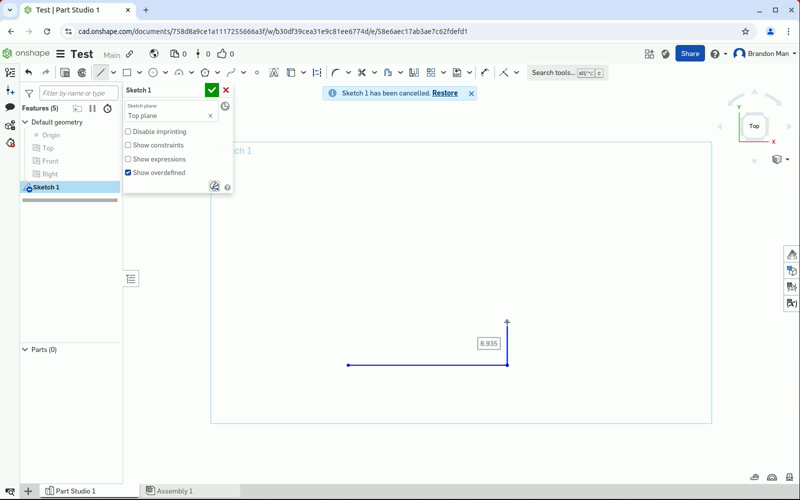
mouse_move(537, 321)
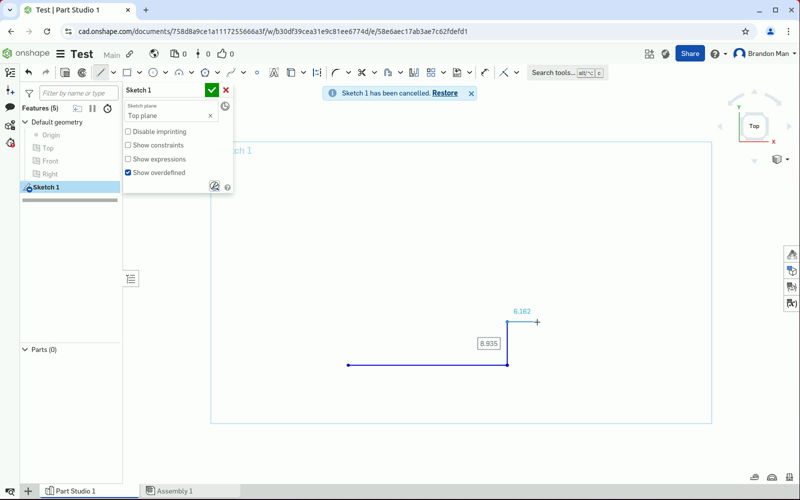
mouse_move(507, 282)
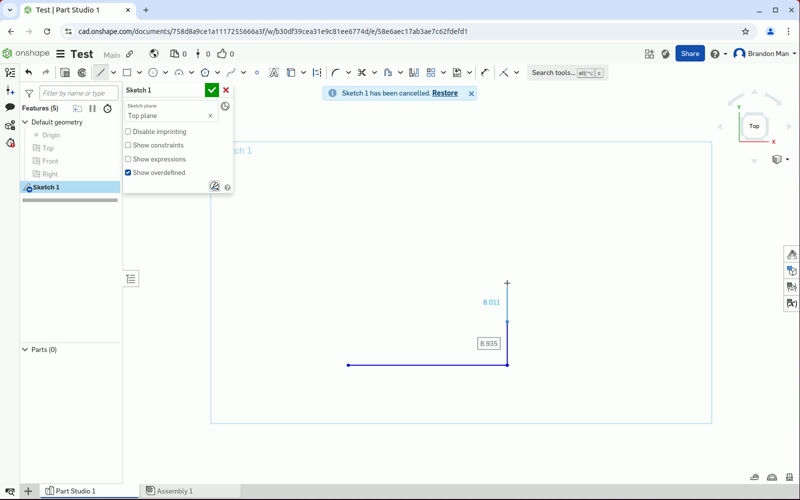
click(507, 282)
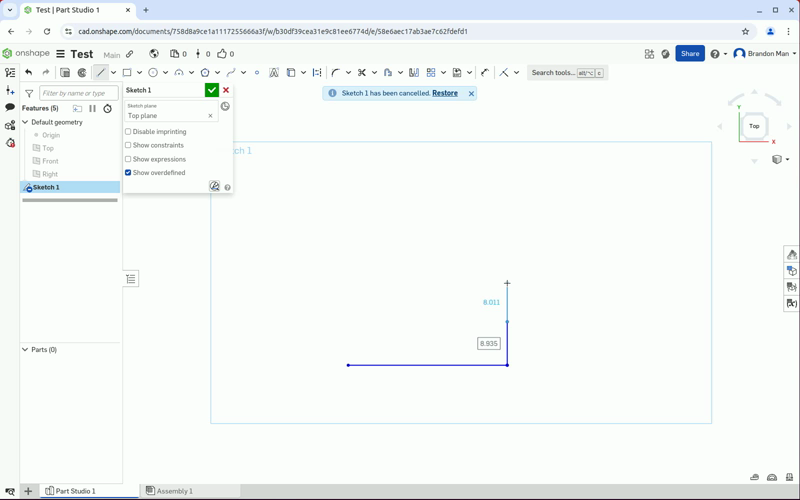
key_up(shift)
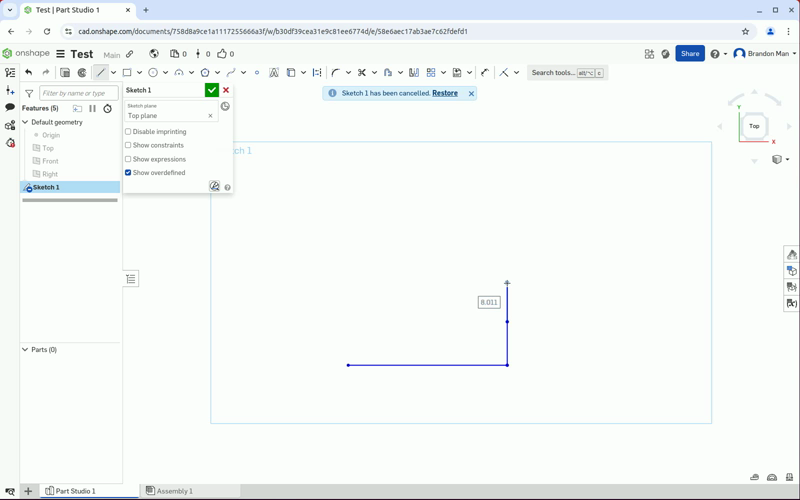
key_down(shift)
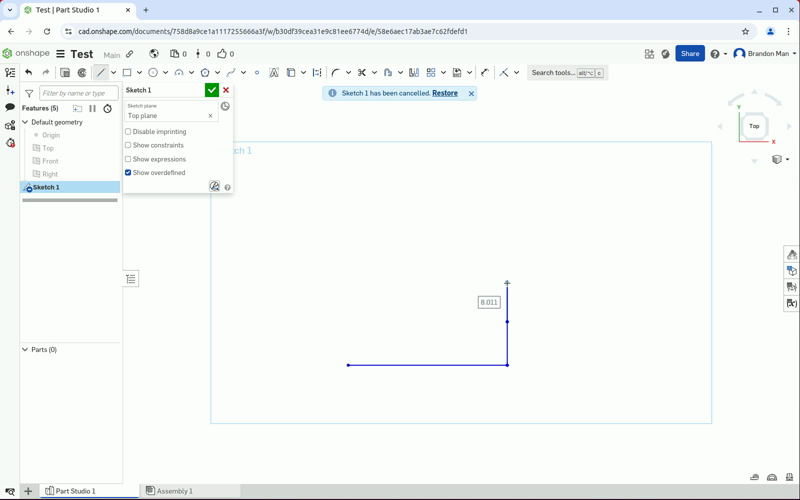
mouse_move(348, 282)
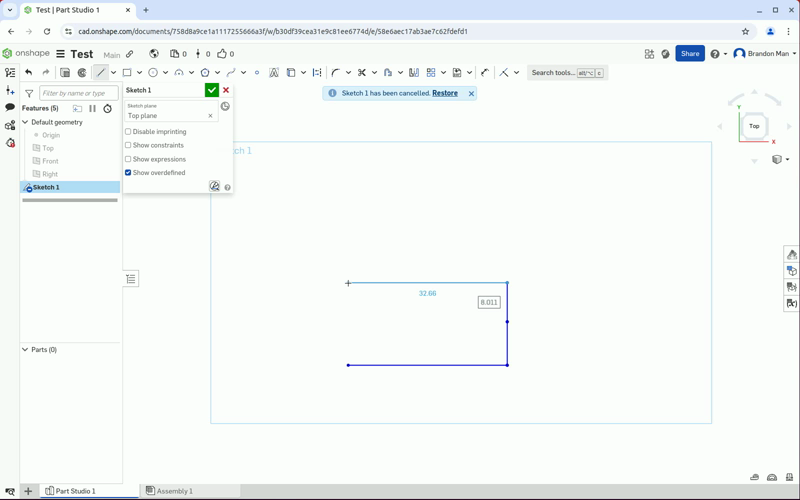
click(348, 282)
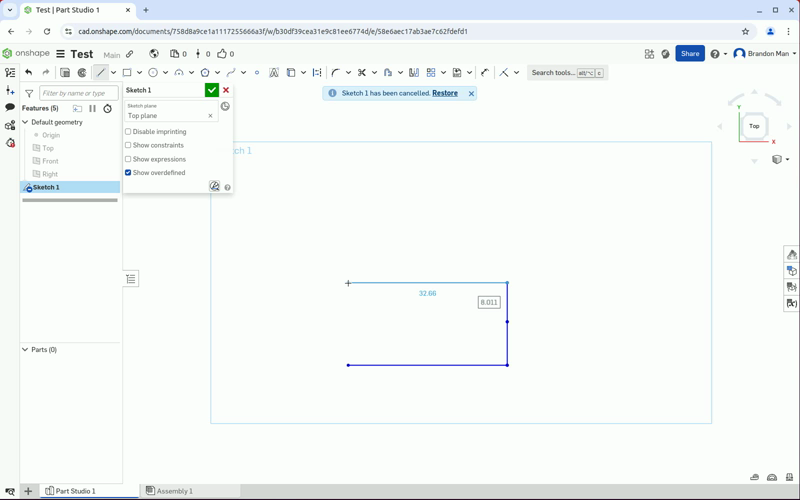
key_up(shift)
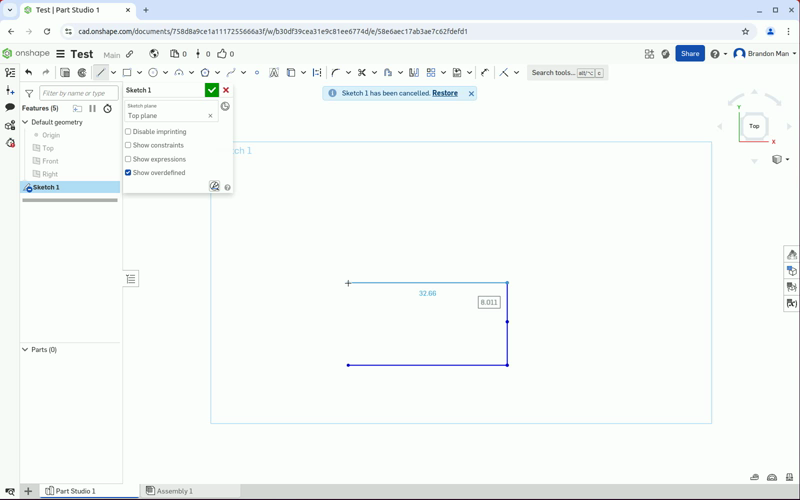
key_down(shift)
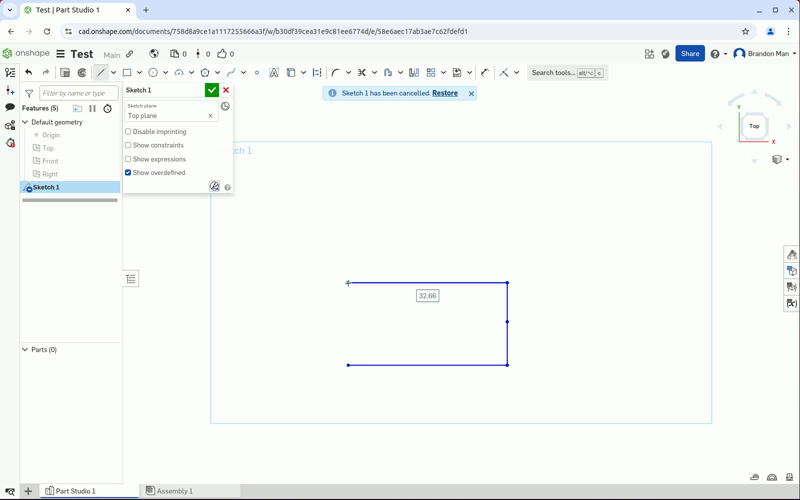
mouse_move(348, 365)
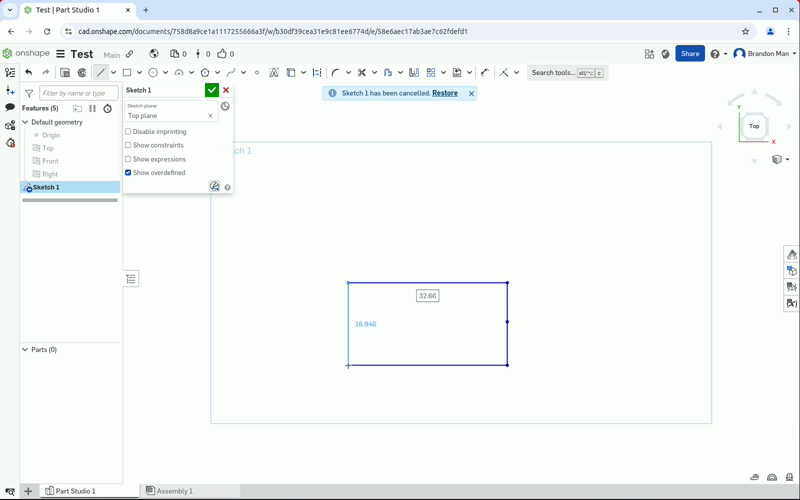
key_up(shift)
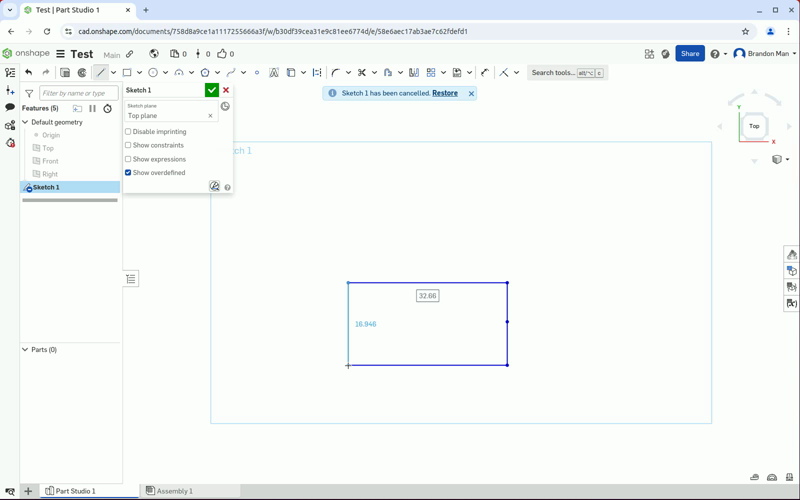
click(348, 365)
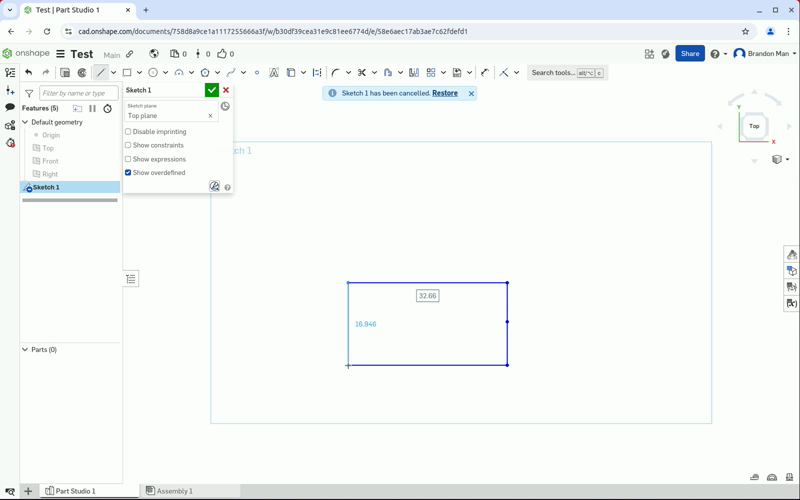
key(esc)
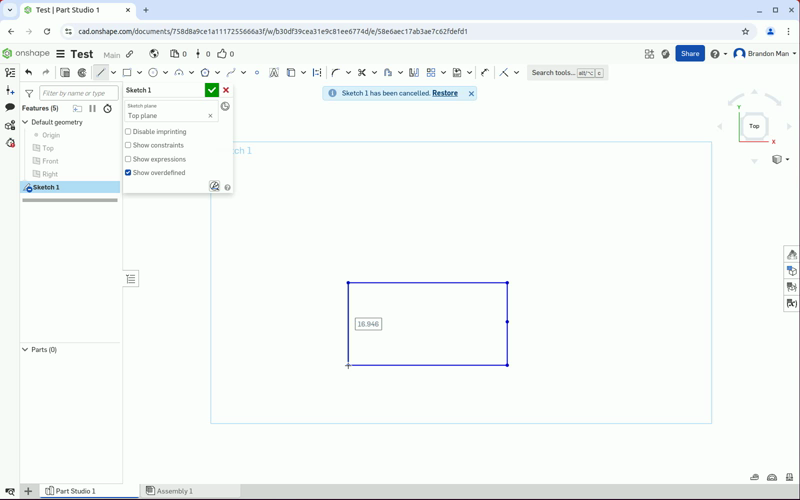
mouse_move(406, 292)
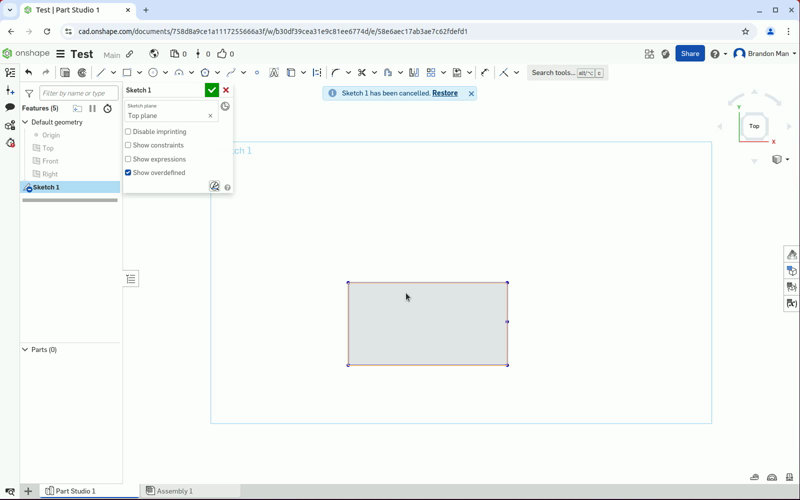
click(406, 292)
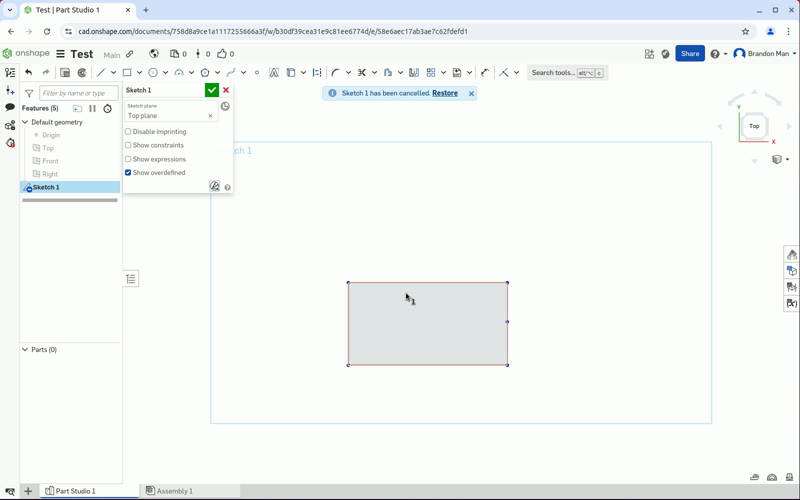
mouse_move(73, 352)
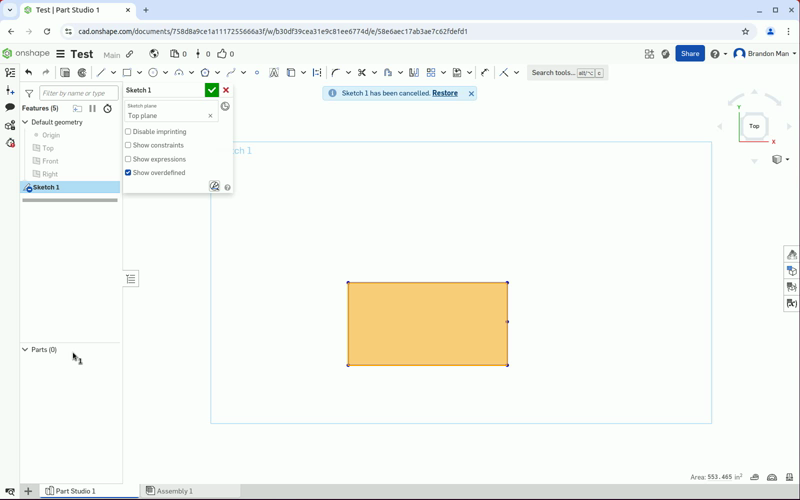
key(shift+y)
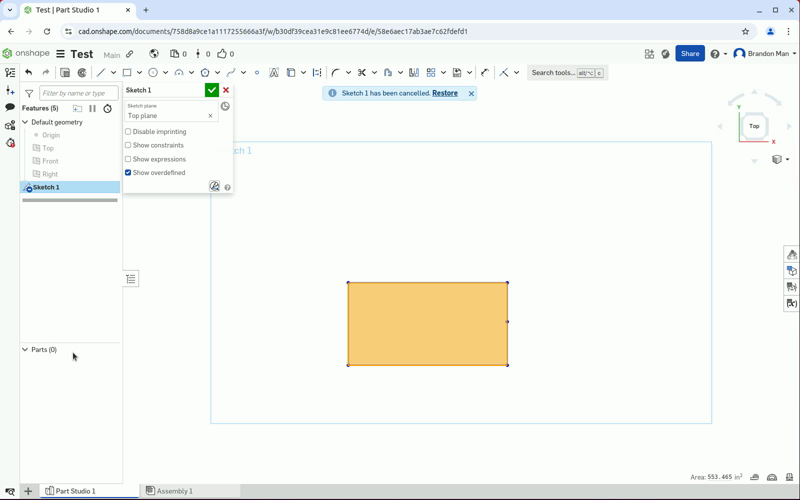
key(shift+e)
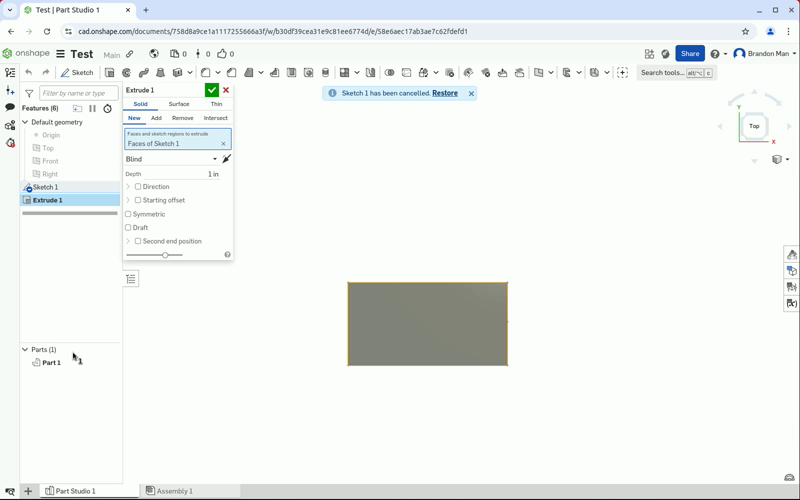
mouse_move(143, 106)
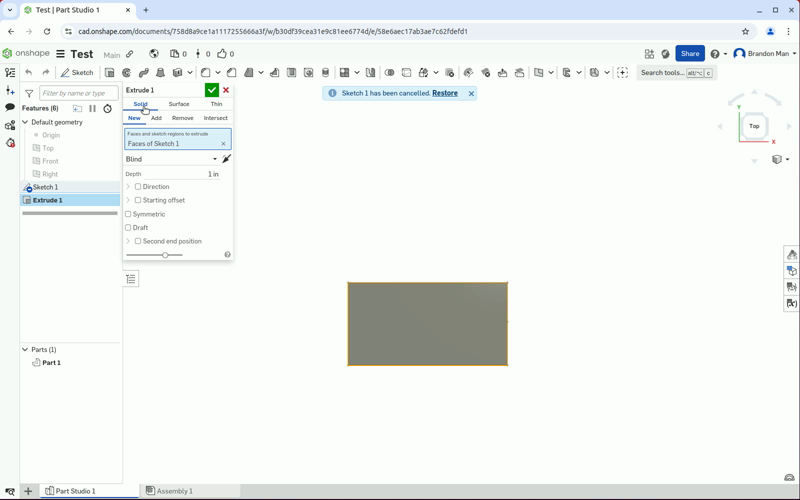
click(143, 106)
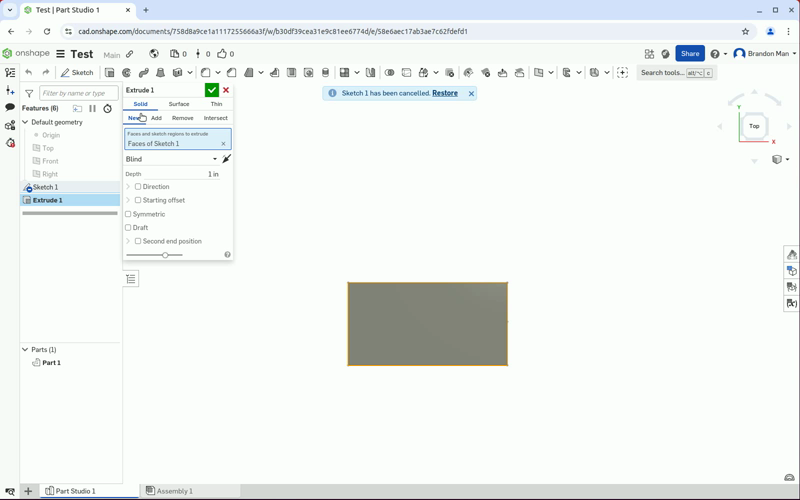
mouse_move(137, 120)
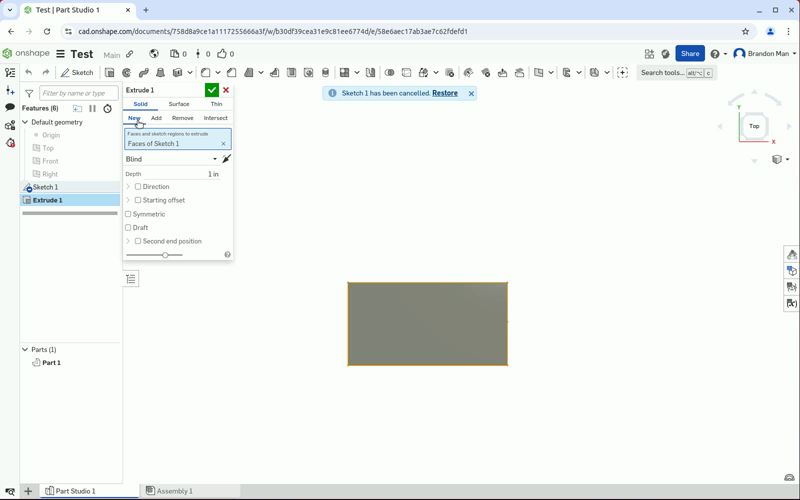
click(137, 120)
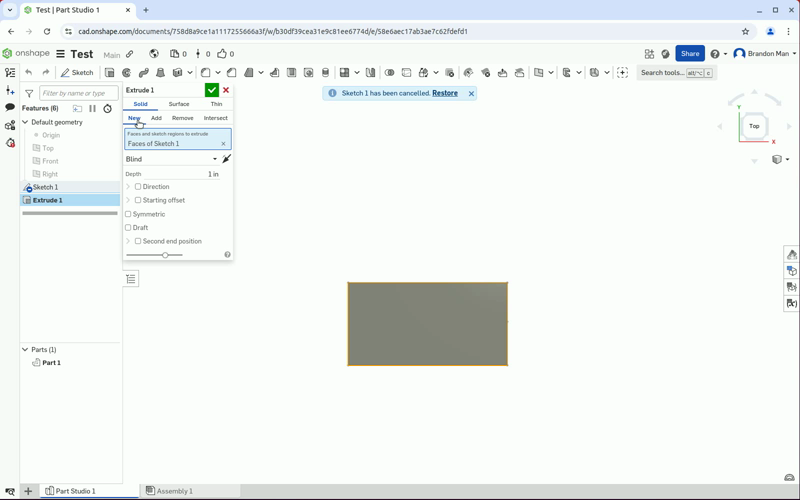
key(tab, 4)
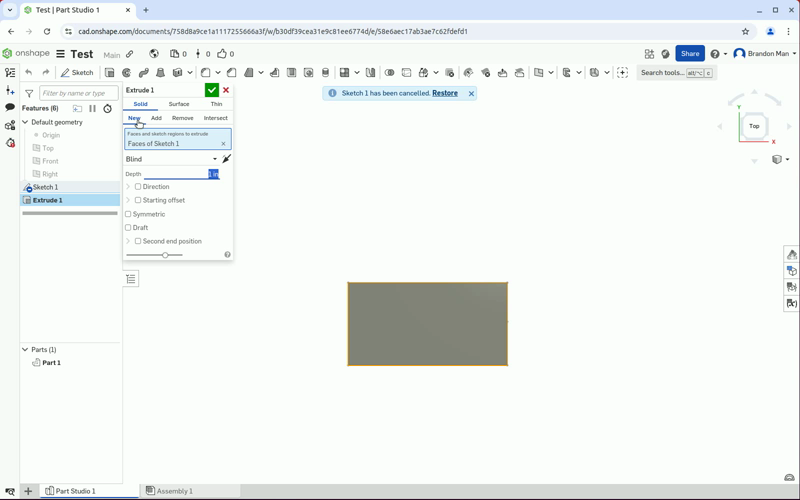
text(-0.481)
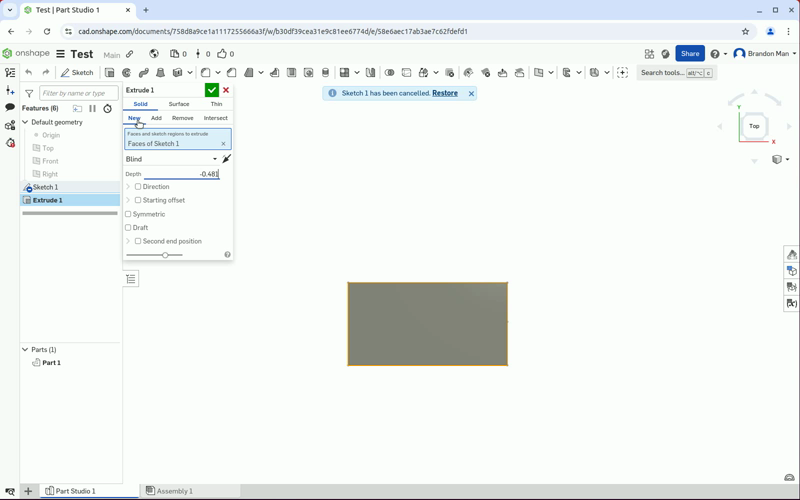
key(enter)
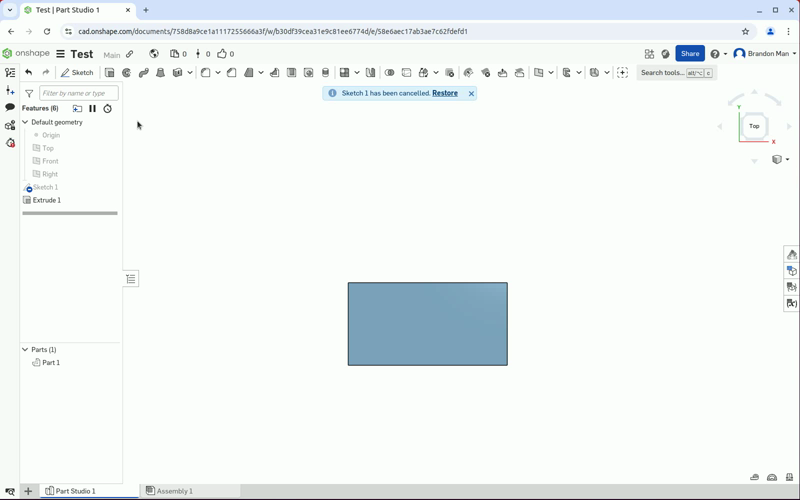
key(shift+h)
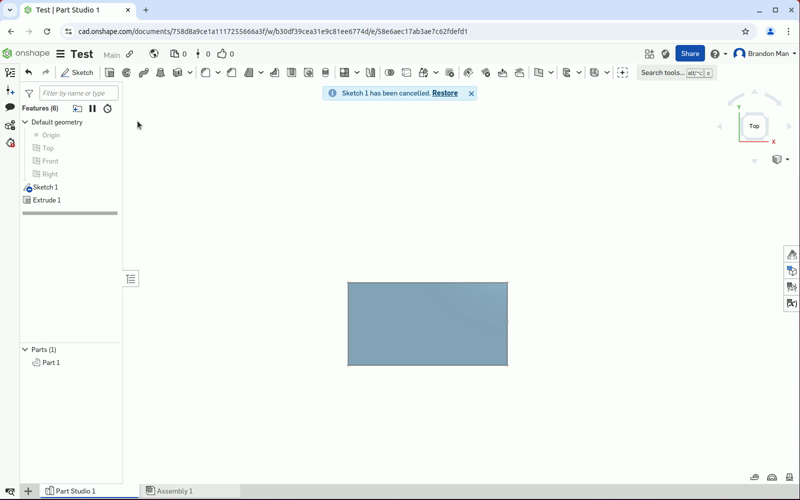
key(shift+h)
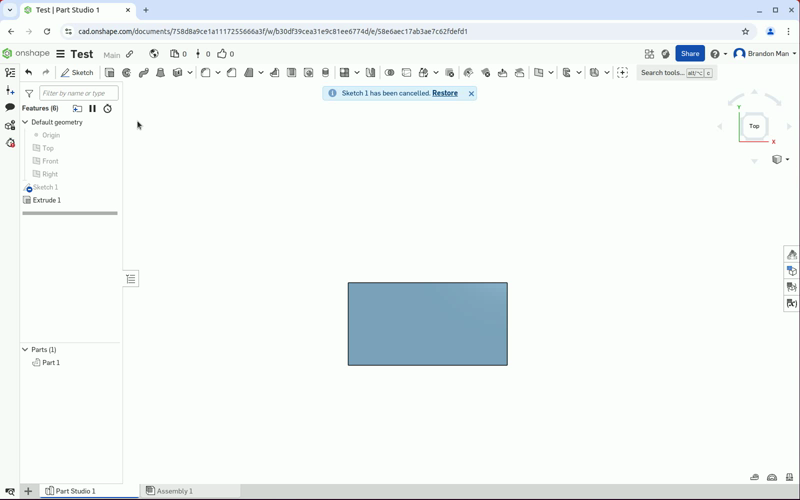
mouse_move(73, 189)
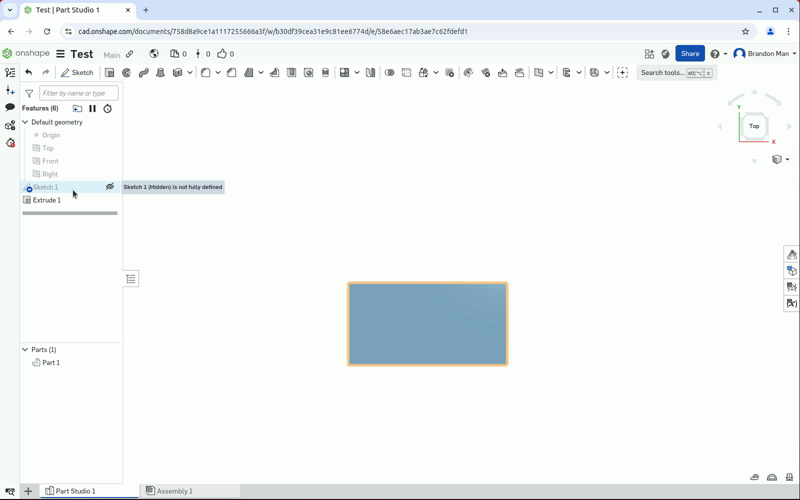
click(73, 189)
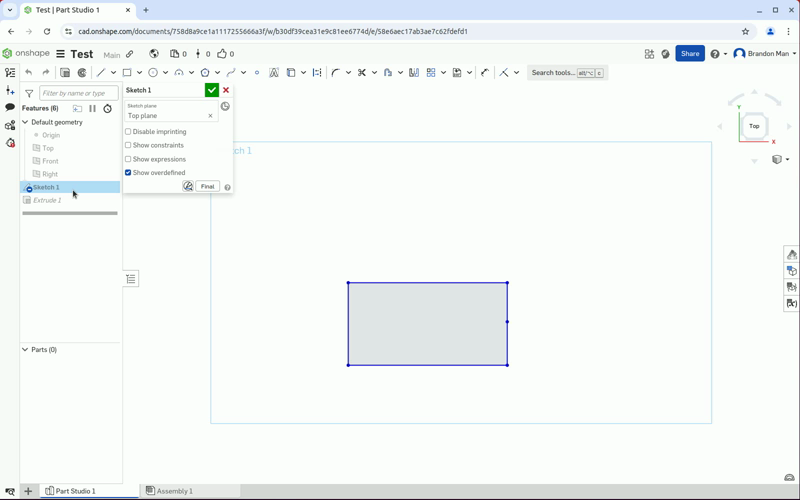
mouse_move(229, 92)
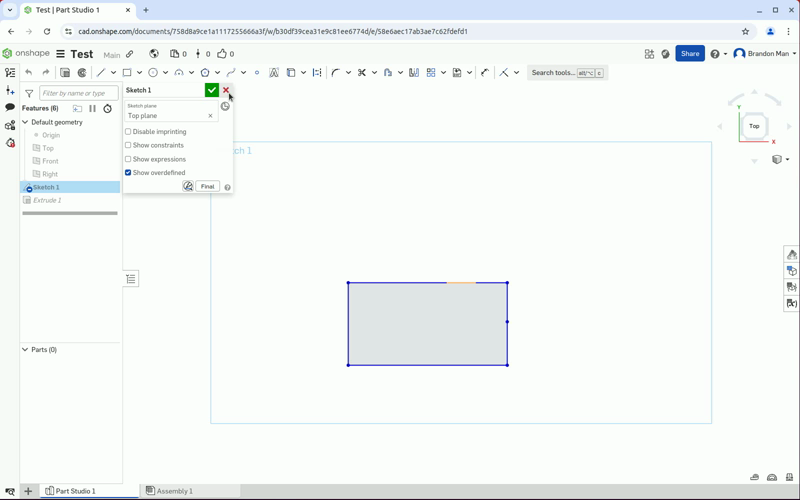
click(229, 92)
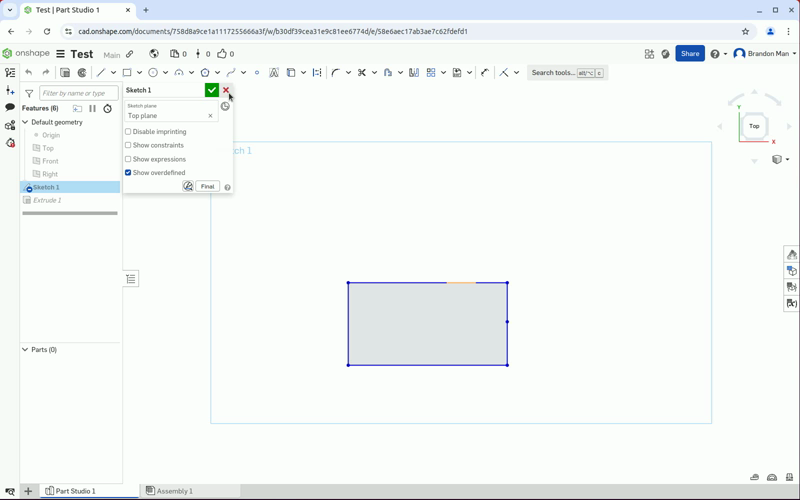
key(shift+s)
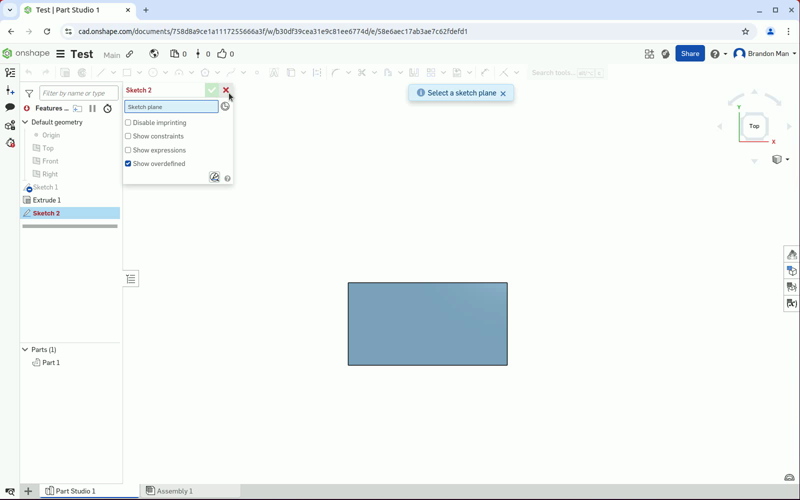
mouse_move(73, 150)
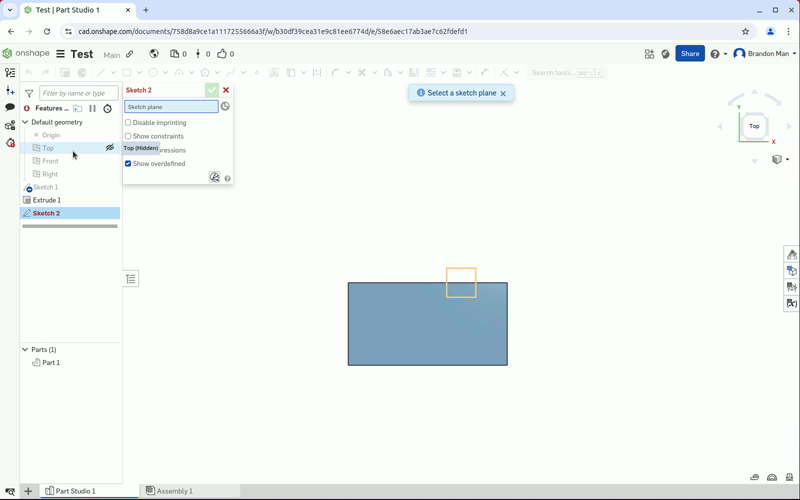
click(73, 150)
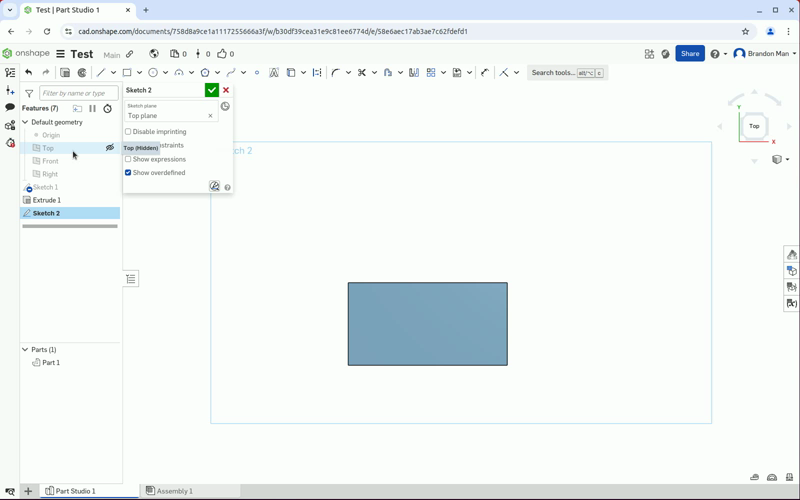
mouse_move(73, 352)
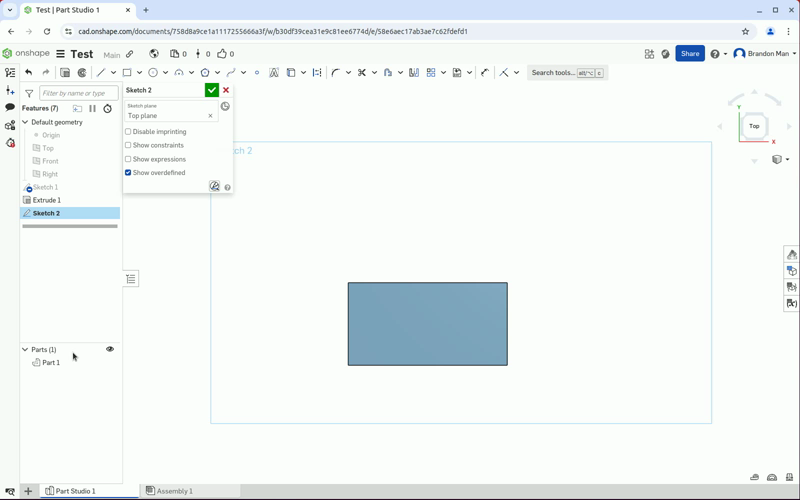
key(y)
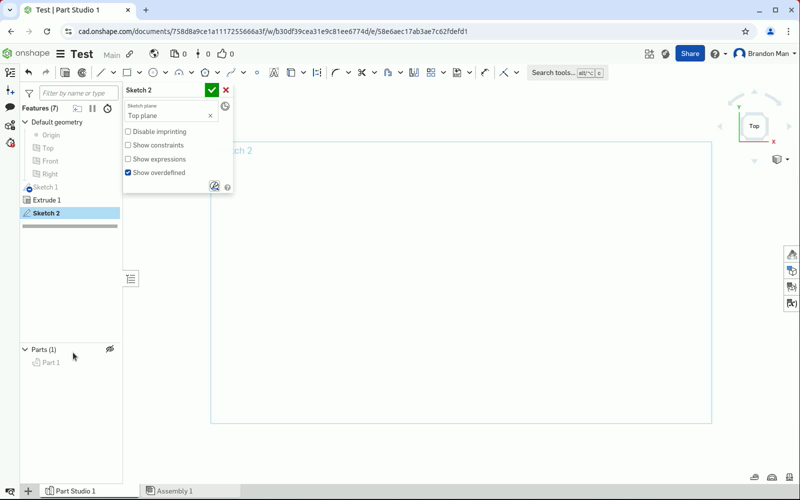
key(l)
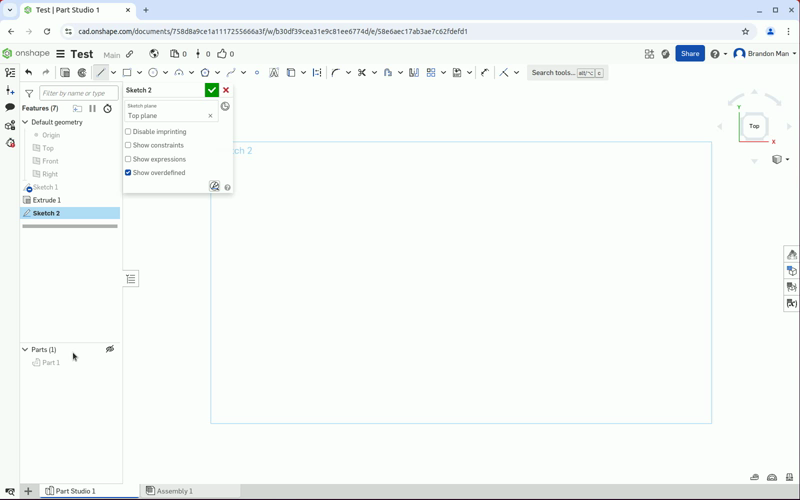
key_down(shift)
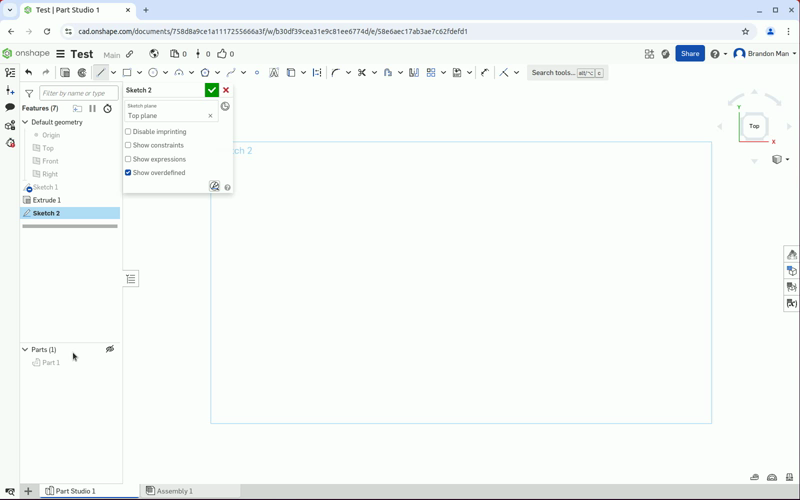
mouse_move(507, 321)
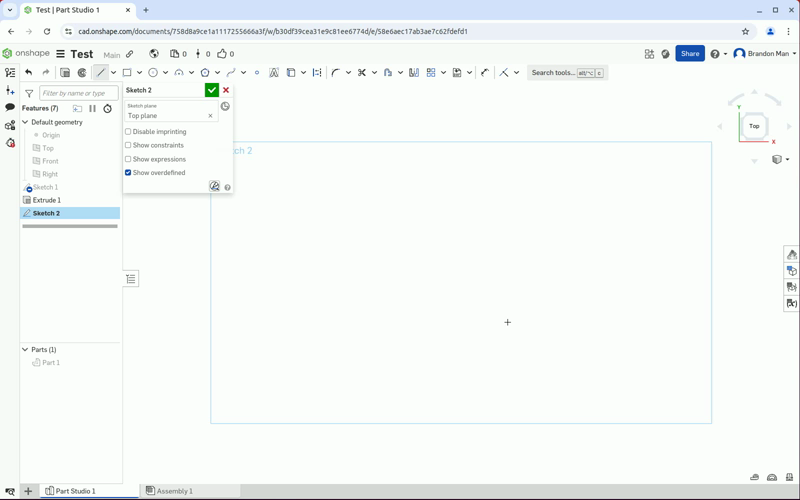
click(507, 321)
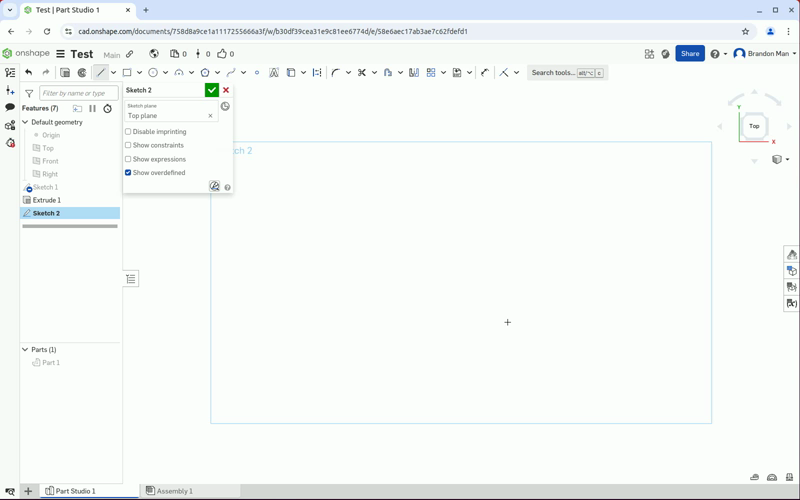
key_up(shift)
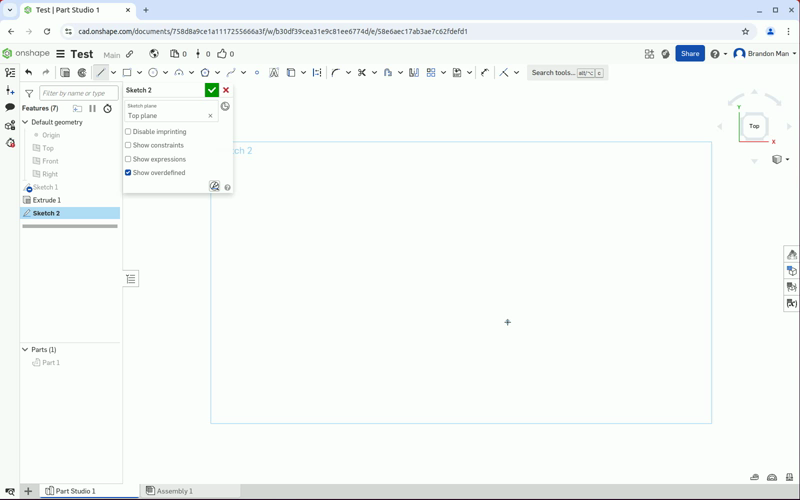
key_down(shift)
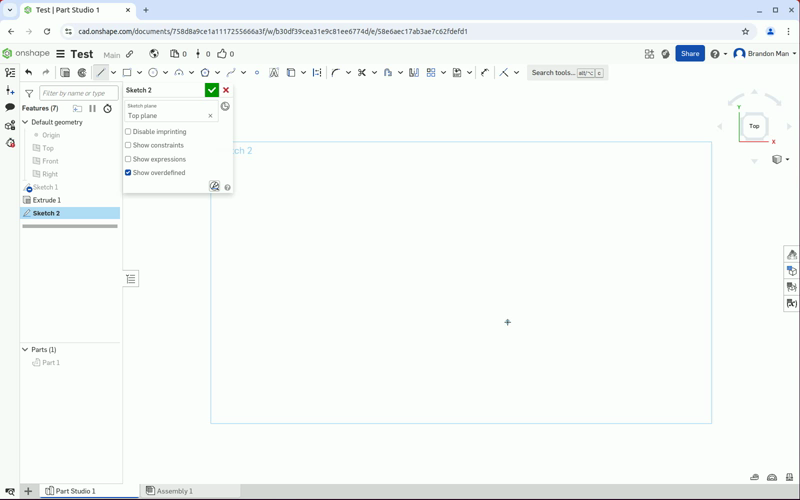
mouse_move(573, 321)
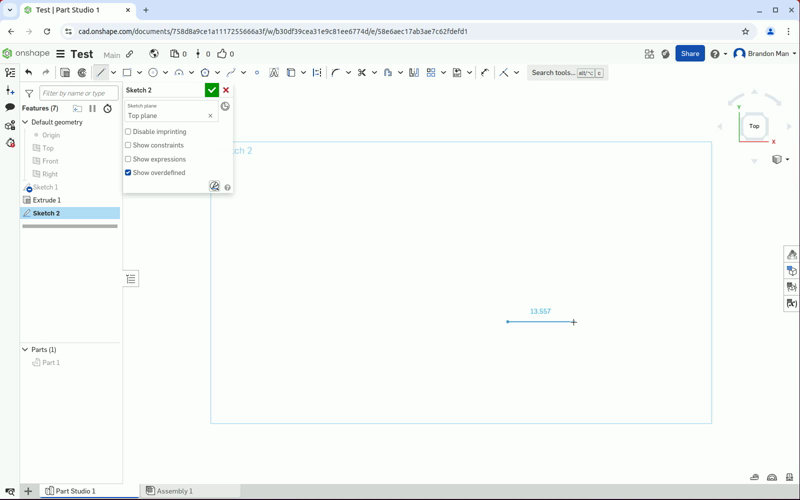
click(573, 321)
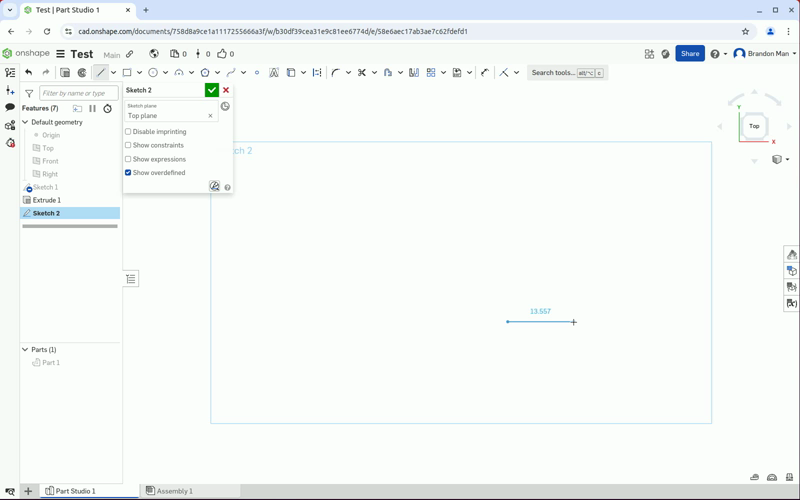
key_up(shift)
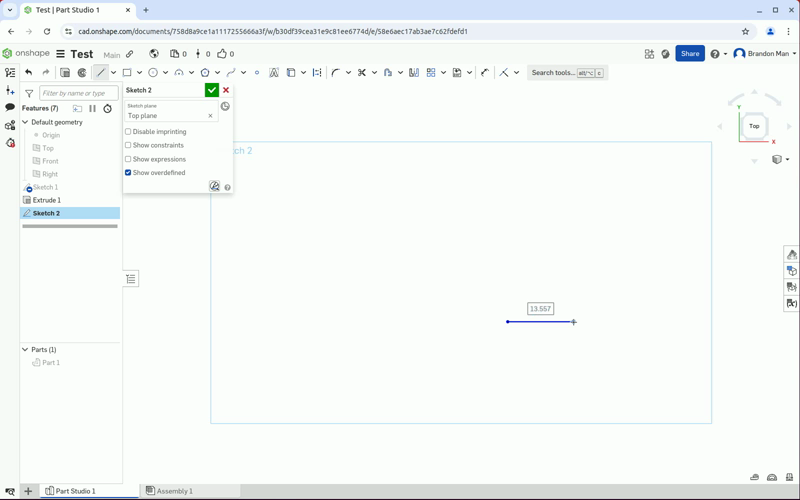
key_down(shift)
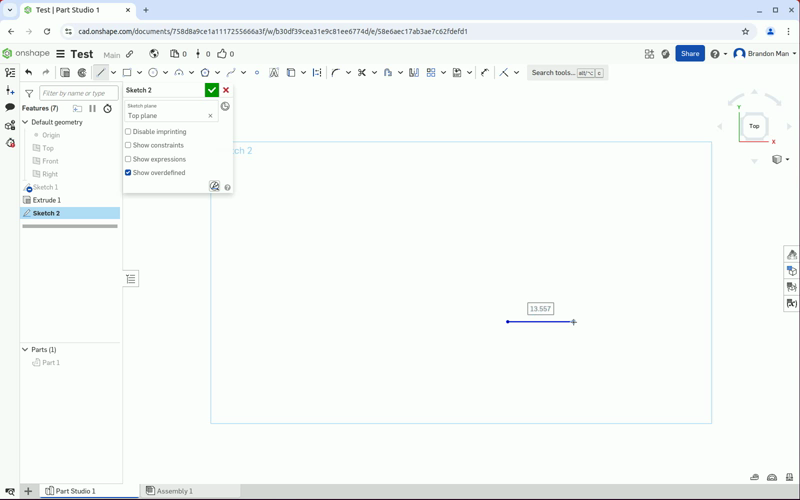
mouse_move(573, 201)
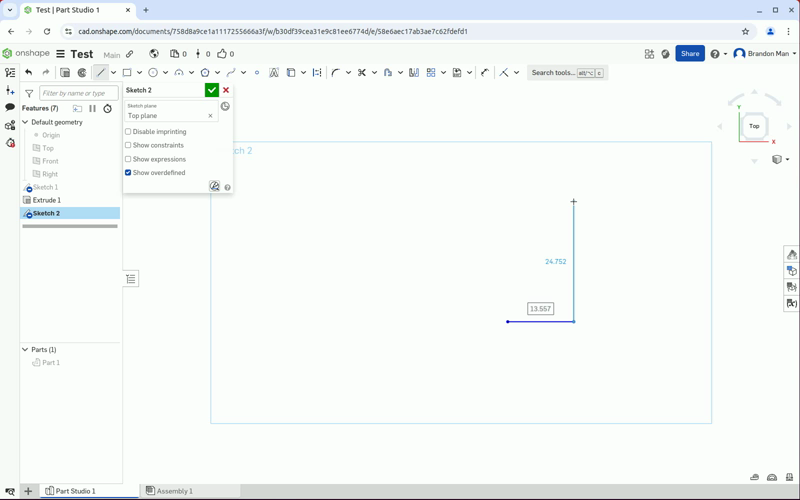
click(573, 201)
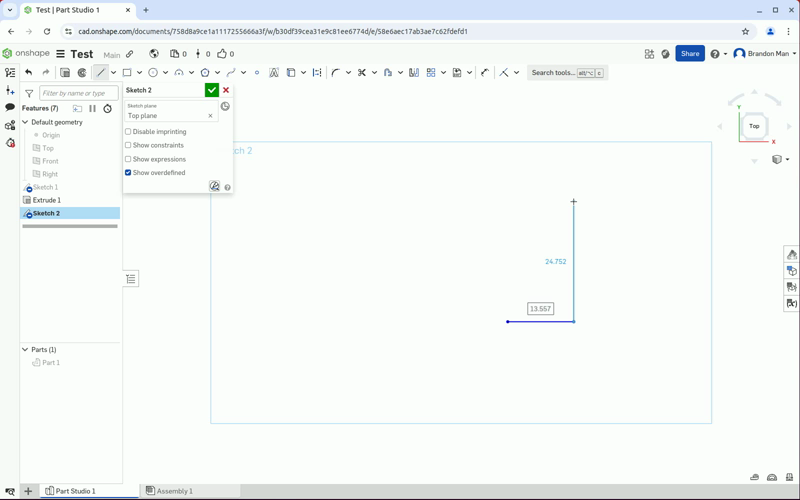
key_up(shift)
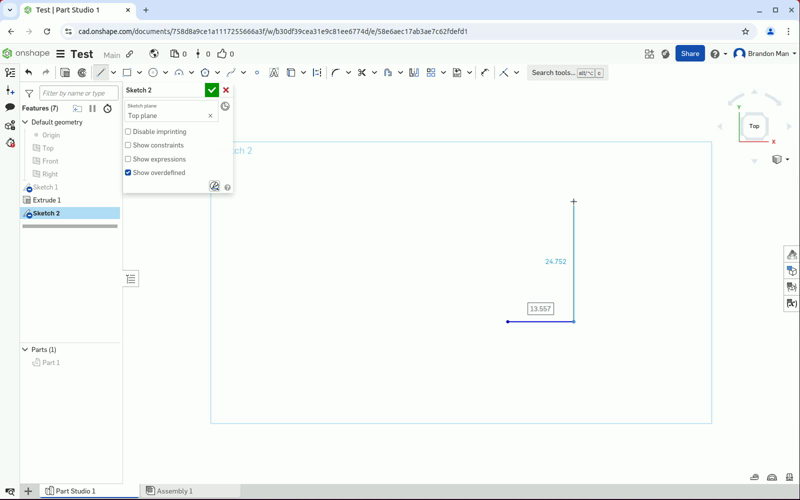
key_down(shift)
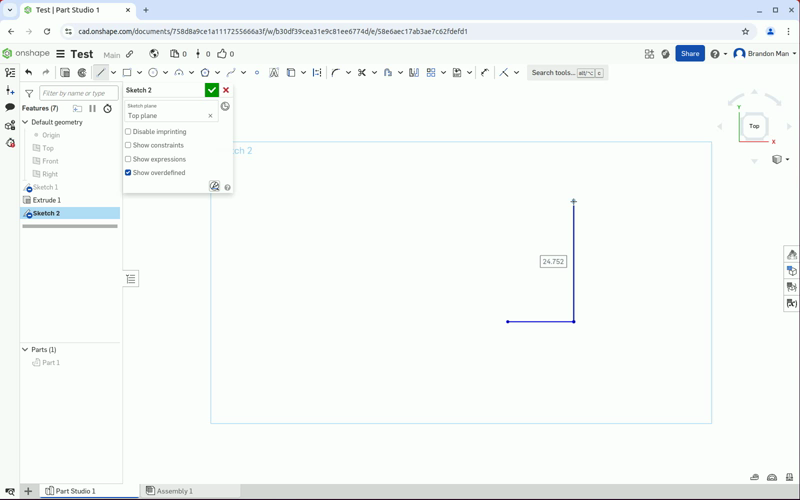
mouse_move(507, 201)
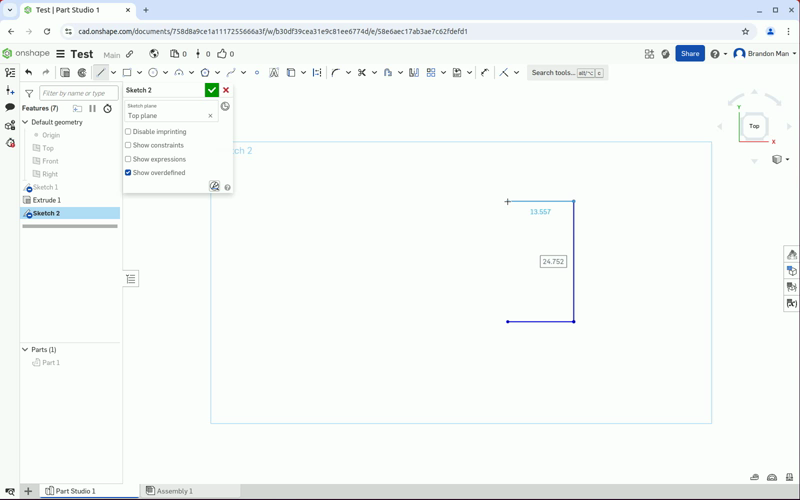
click(507, 201)
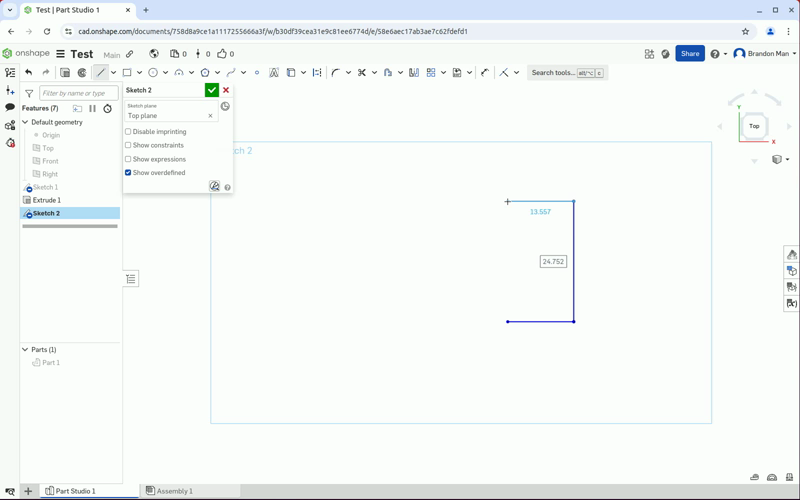
key_up(shift)
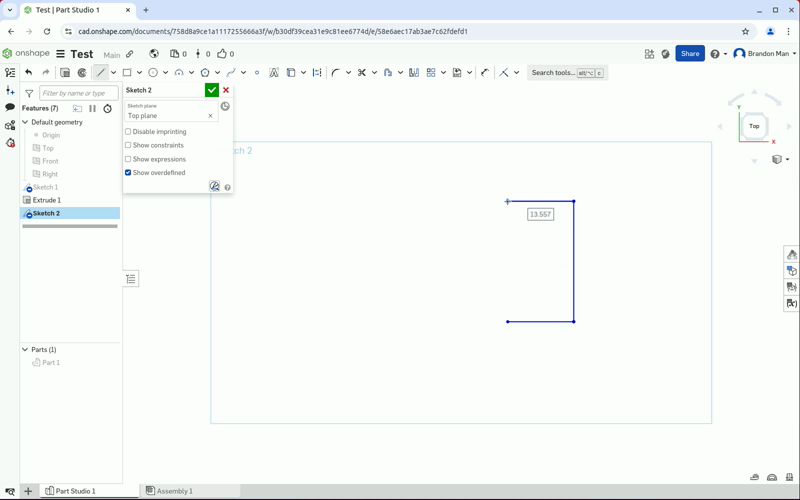
key_down(shift)
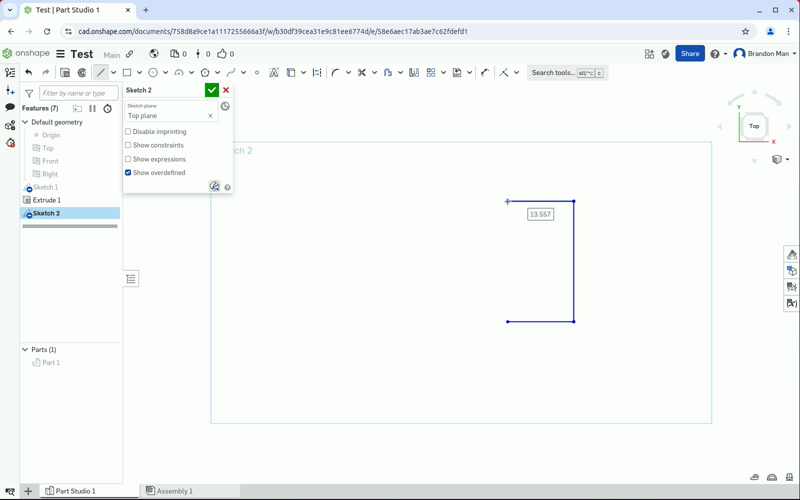
mouse_move(507, 283)
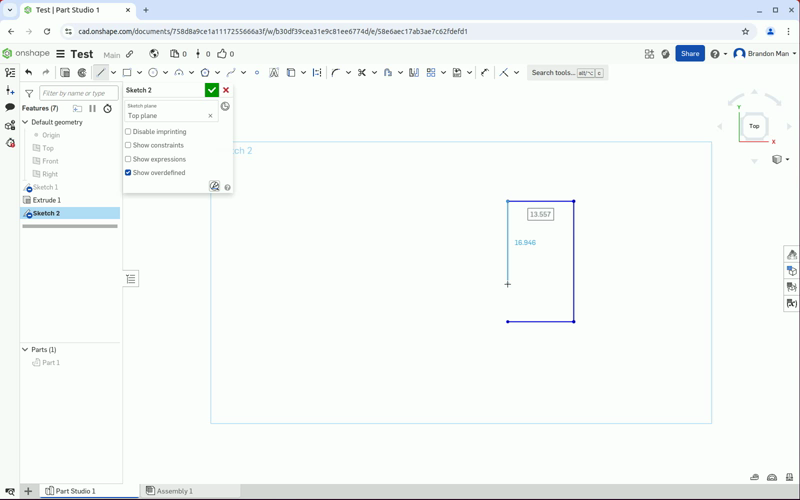
click(507, 283)
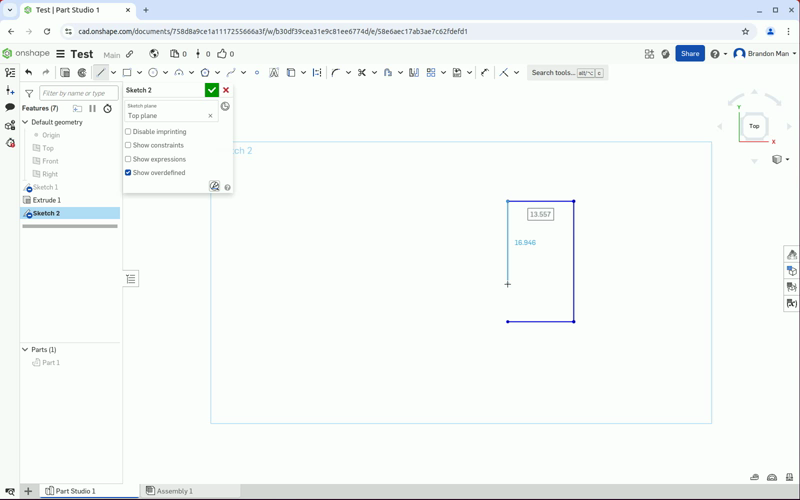
key_up(shift)
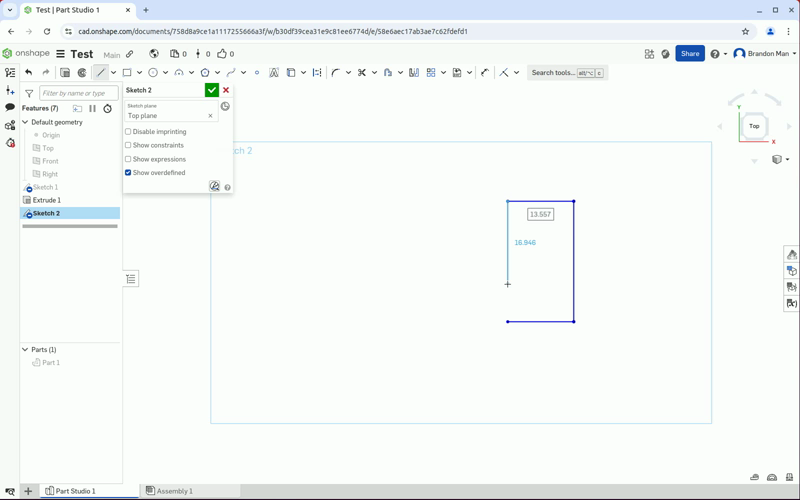
mouse_move(537, 283)
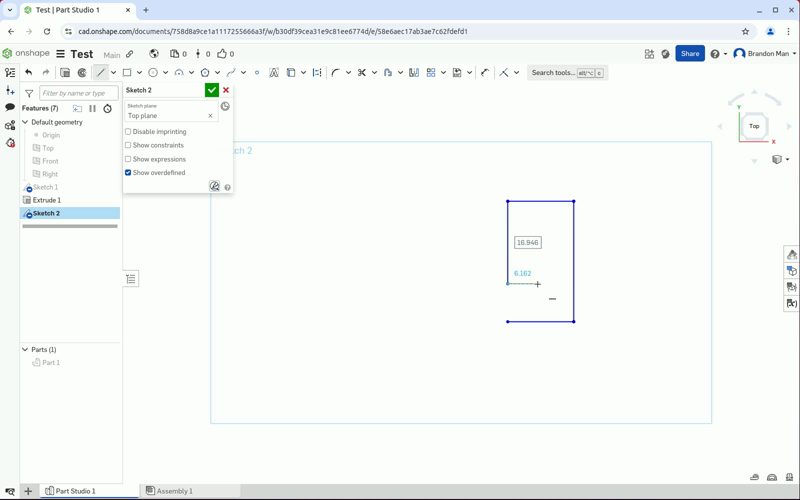
key_down(shift)
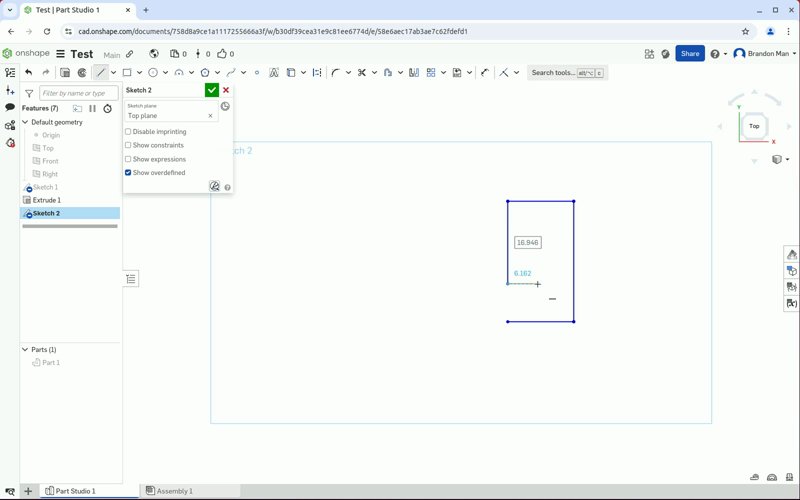
mouse_move(507, 321)
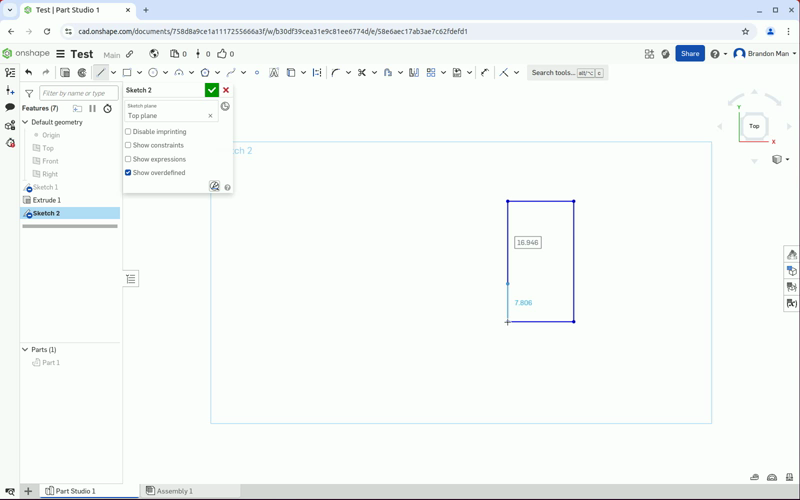
key_up(shift)
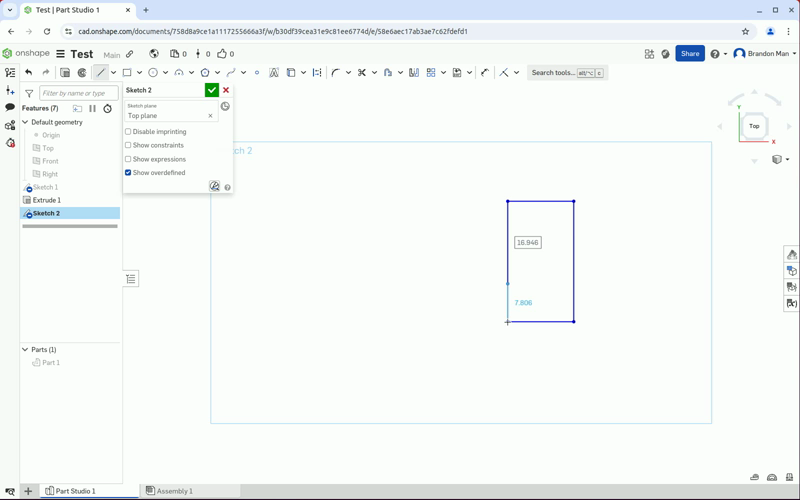
click(507, 321)
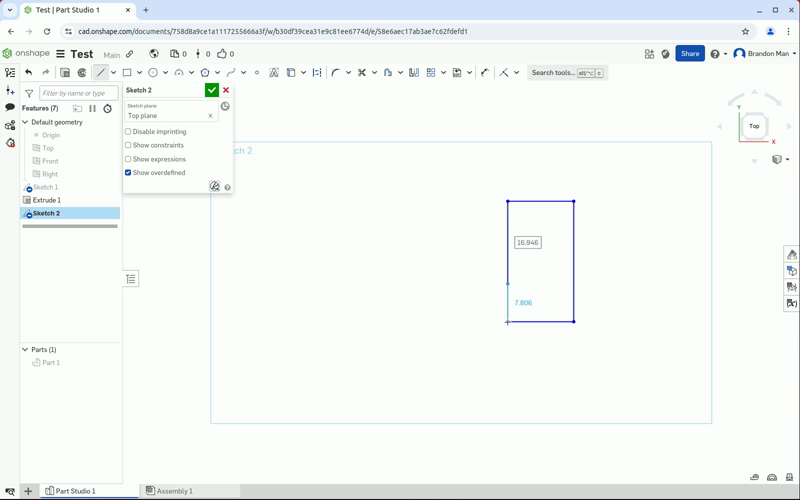
key(esc)
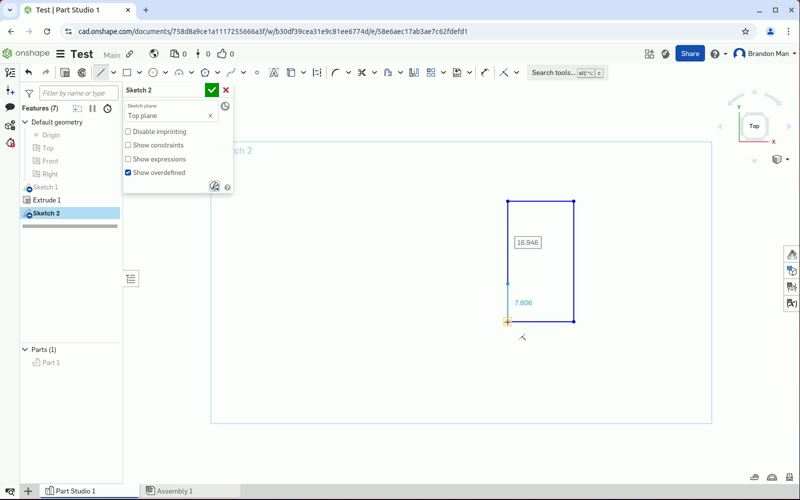
mouse_move(551, 273)
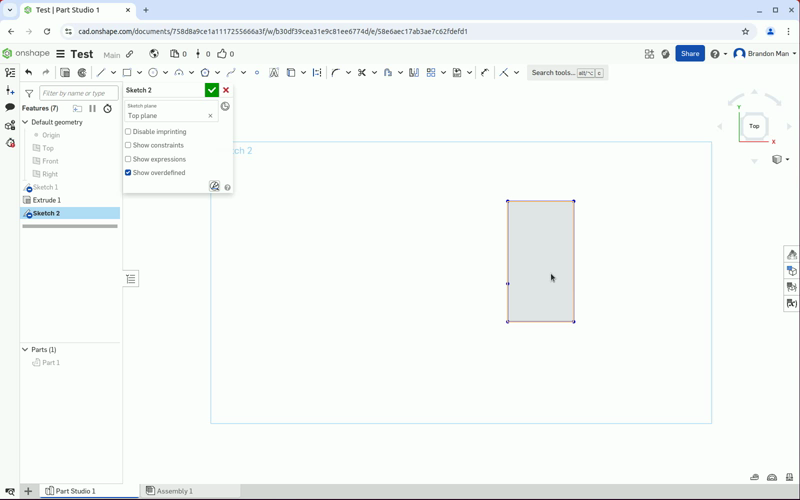
click(551, 273)
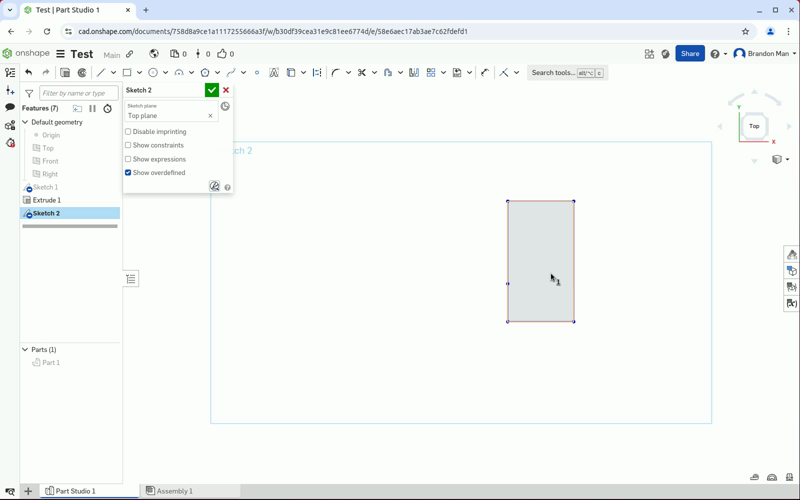
mouse_move(73, 352)
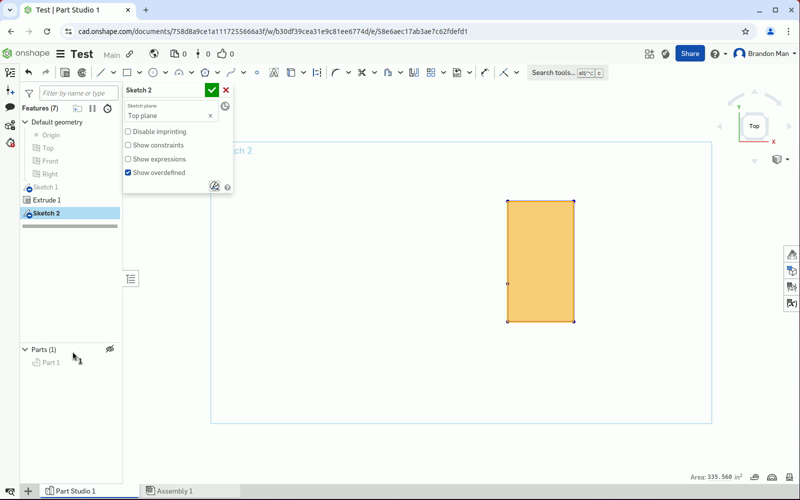
key(shift+y)
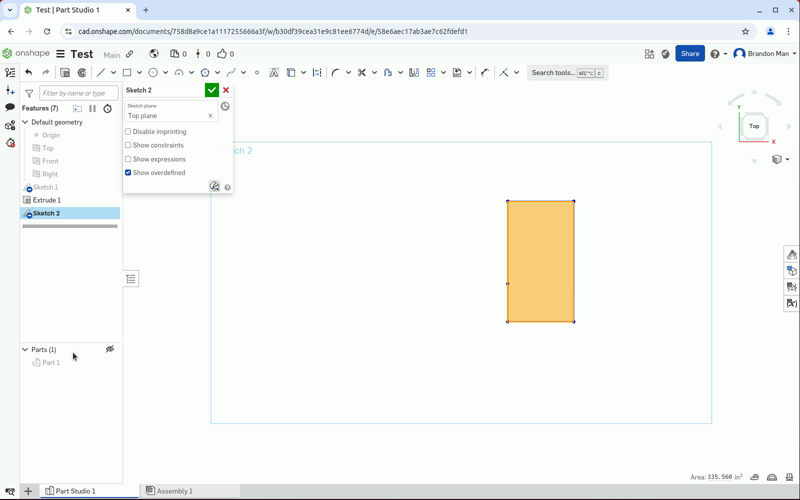
key(shift+e)
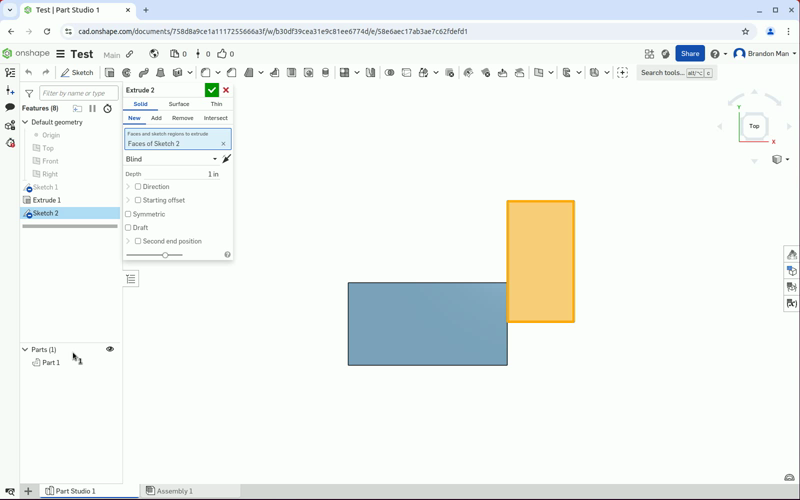
mouse_move(143, 106)
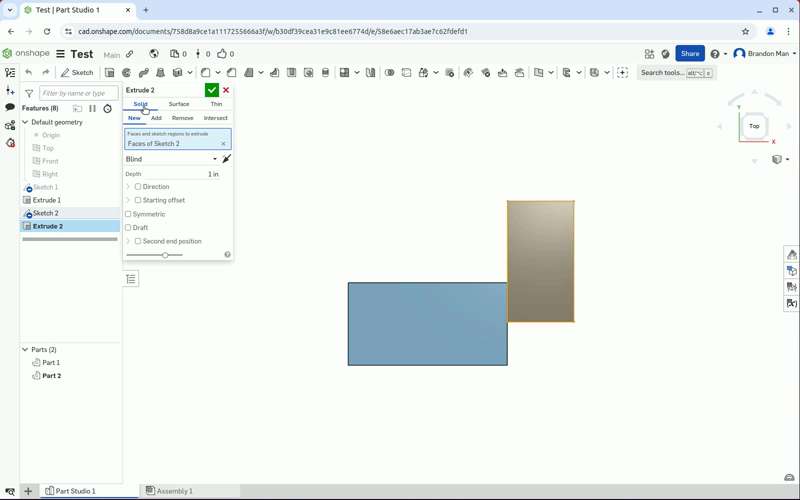
click(143, 106)
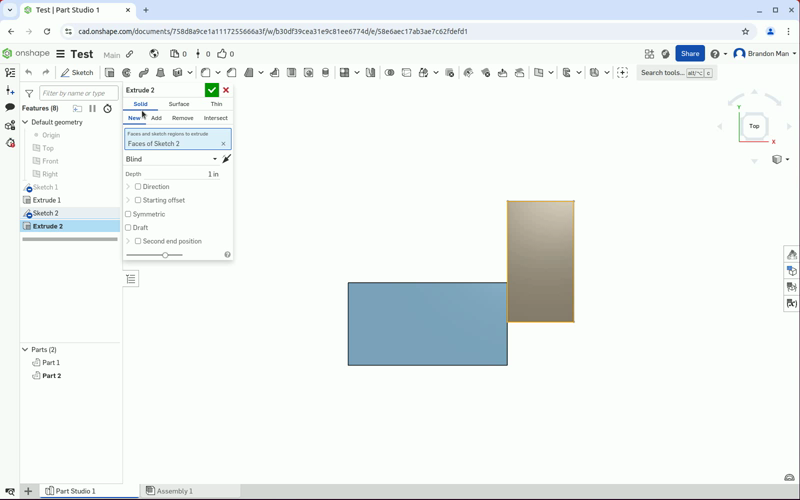
mouse_move(137, 120)
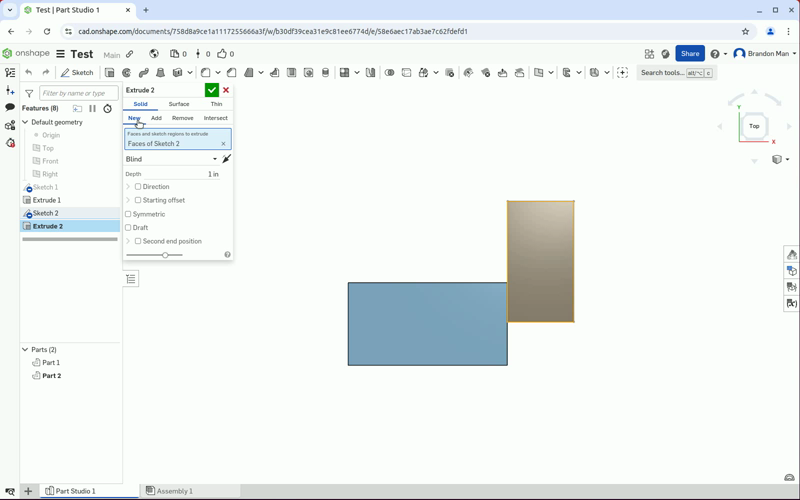
click(137, 120)
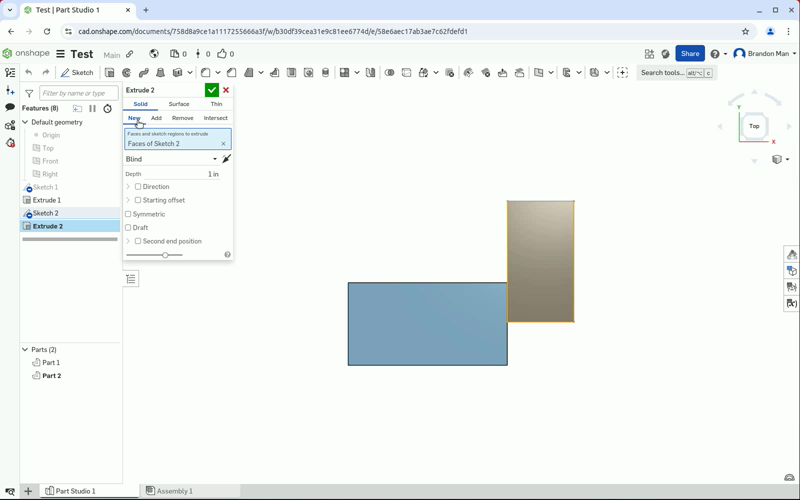
key(tab, 4)
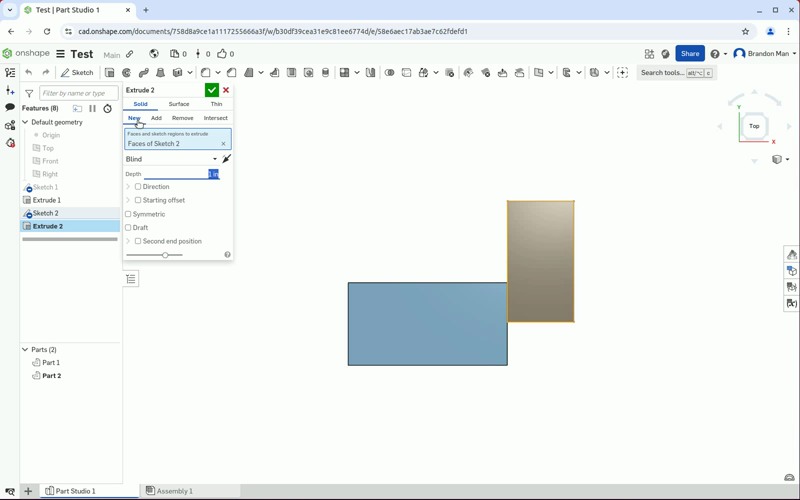
text(-0.481)
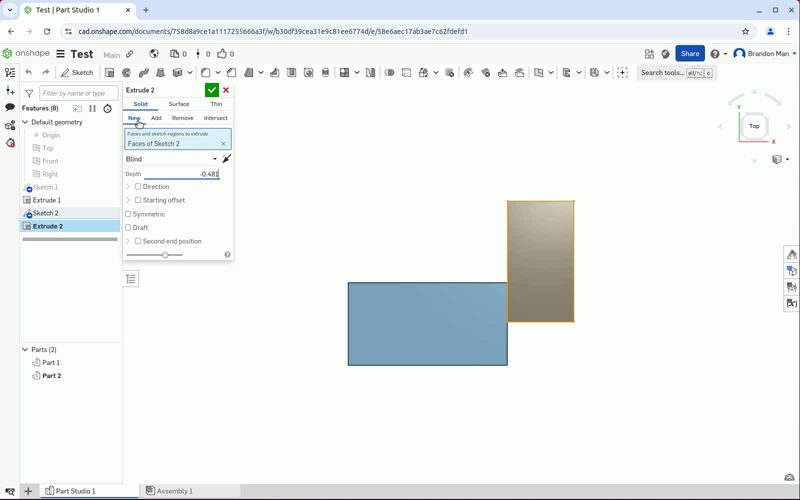
key(enter)
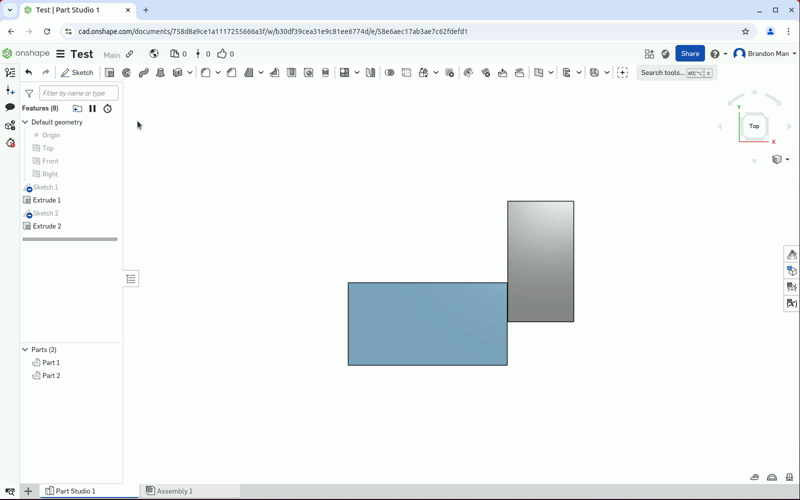
key(shift+h)
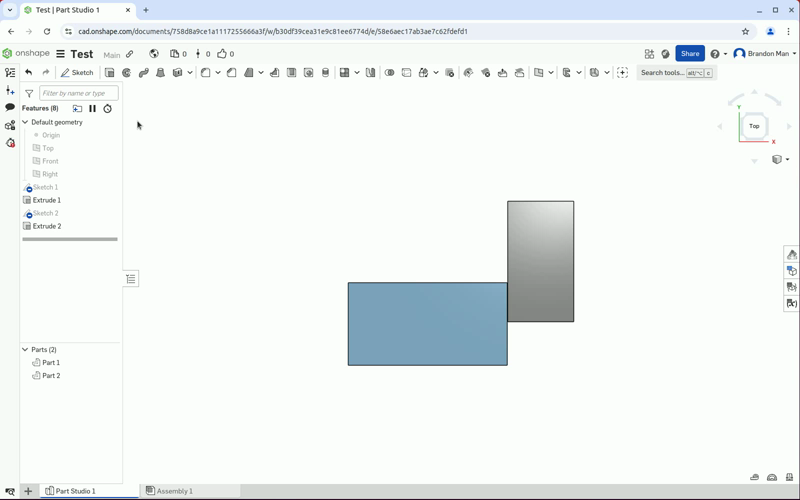
key(shift+h)
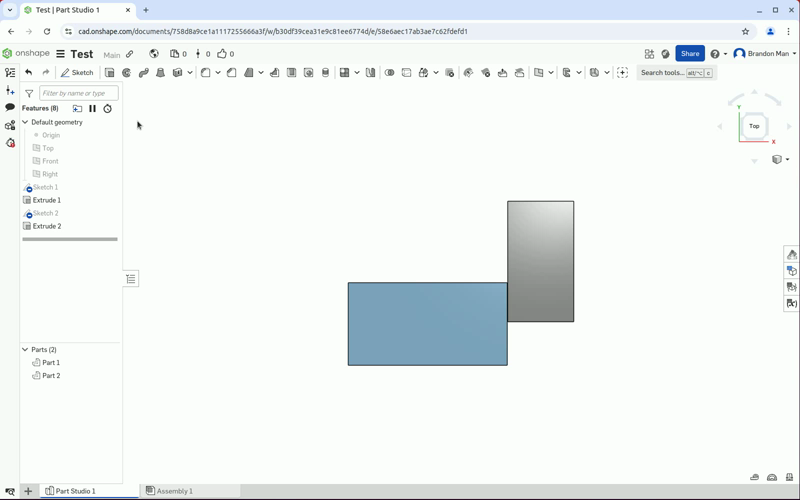
mouse_move(73, 189)
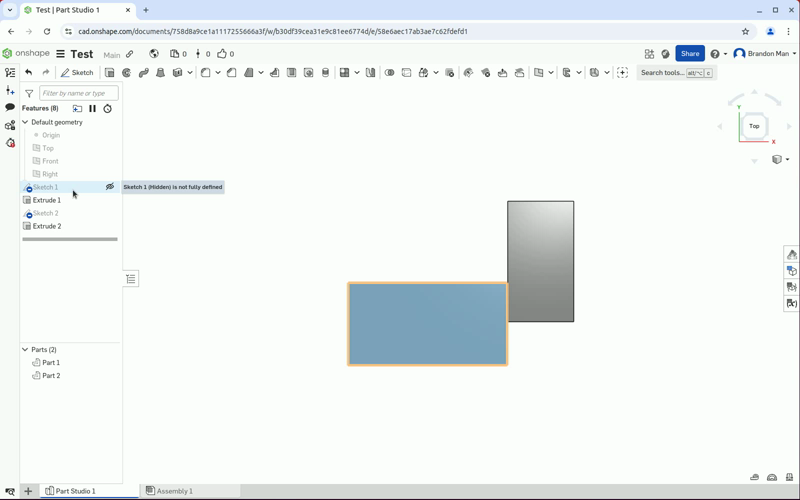
click(73, 189)
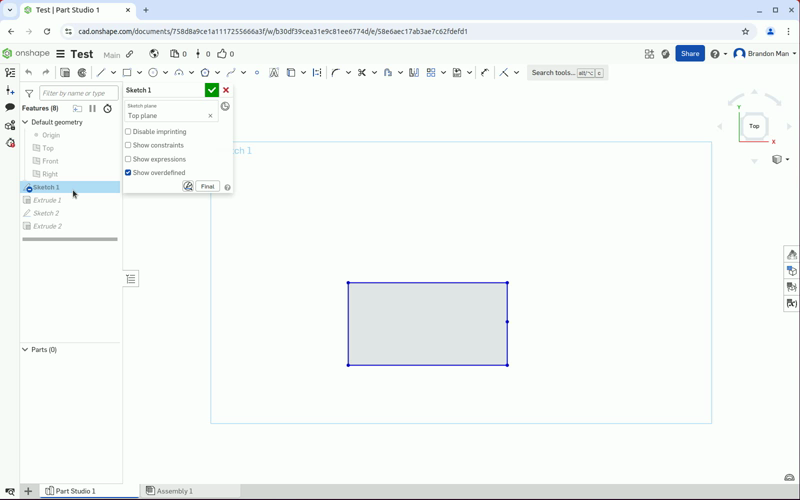
mouse_move(229, 92)
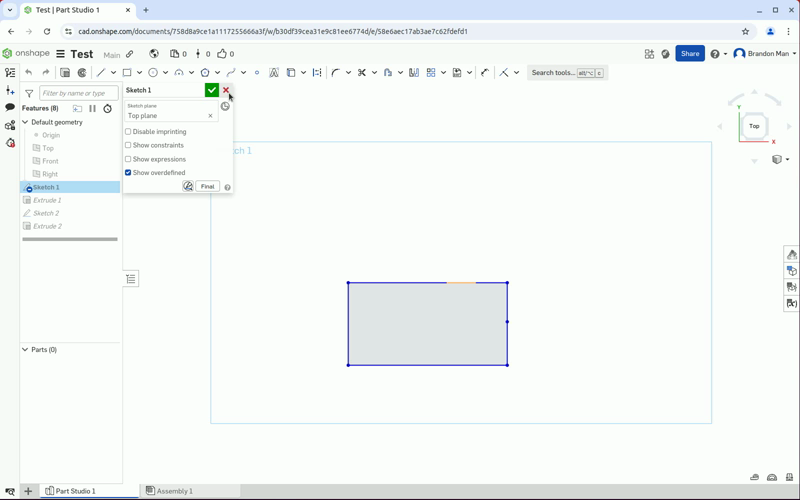
click(229, 92)
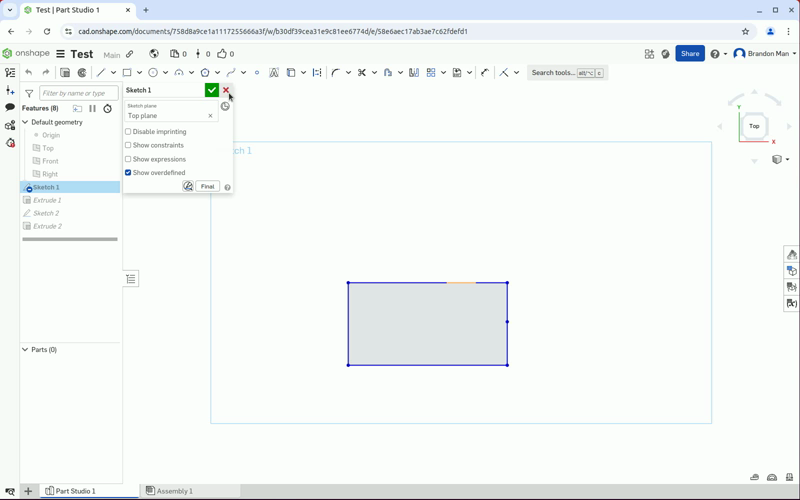
key(shift+s)
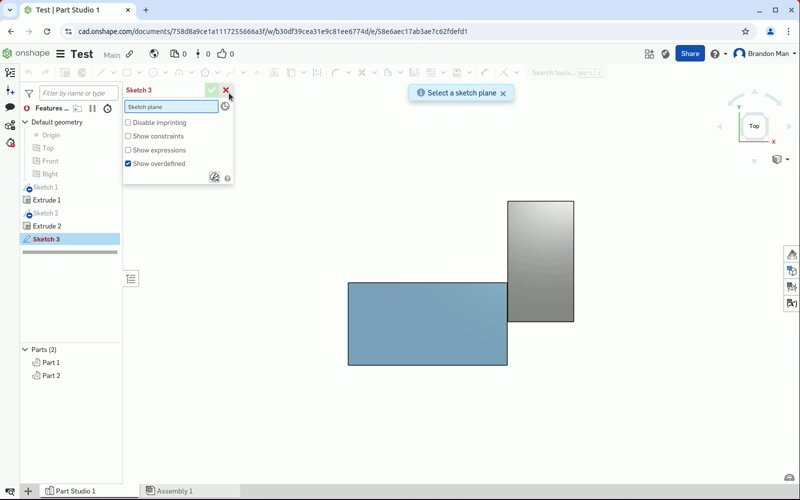
mouse_move(73, 150)
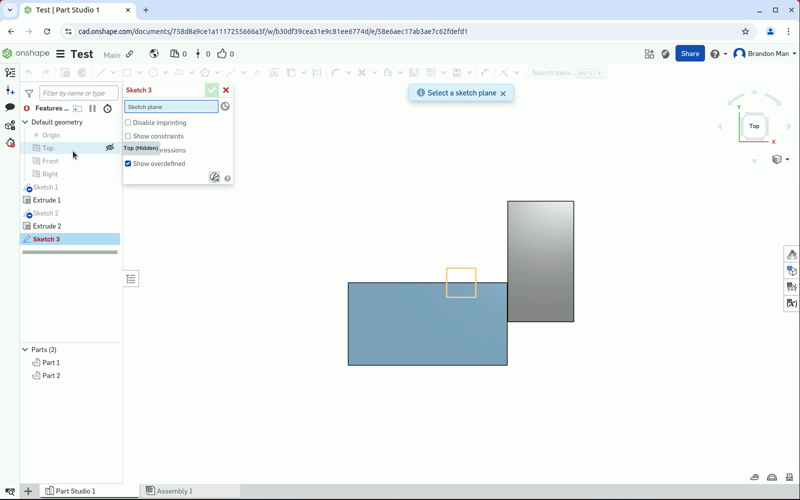
click(73, 150)
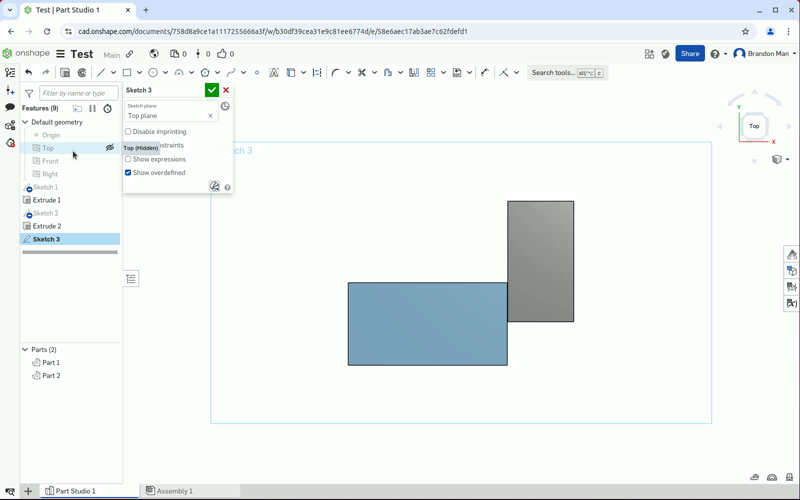
mouse_move(73, 352)
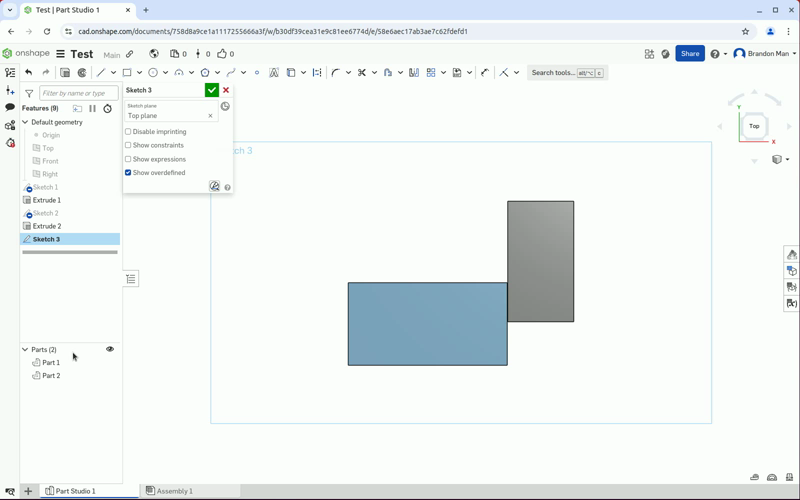
key(y)
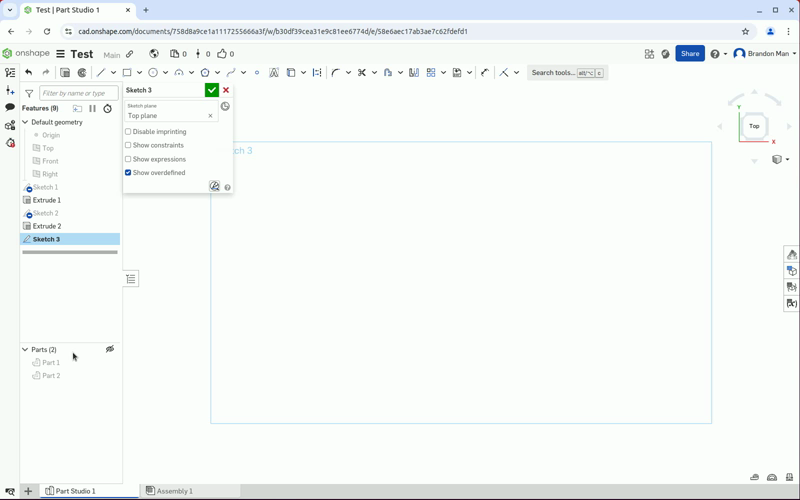
key(l)
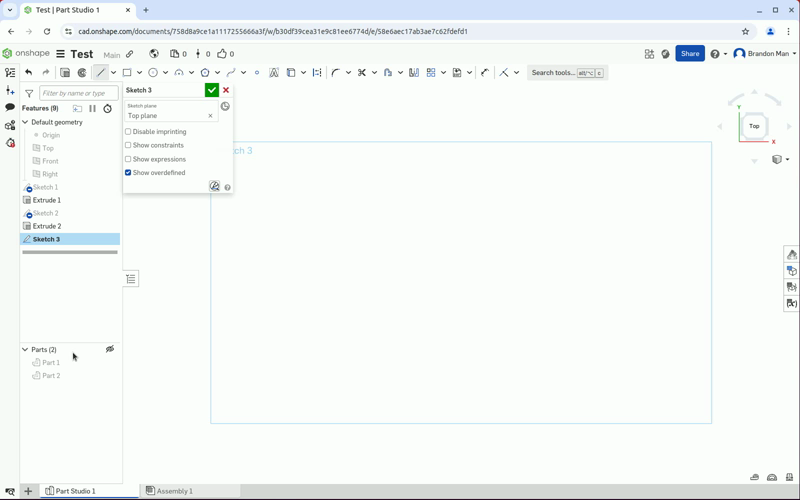
key_down(shift)
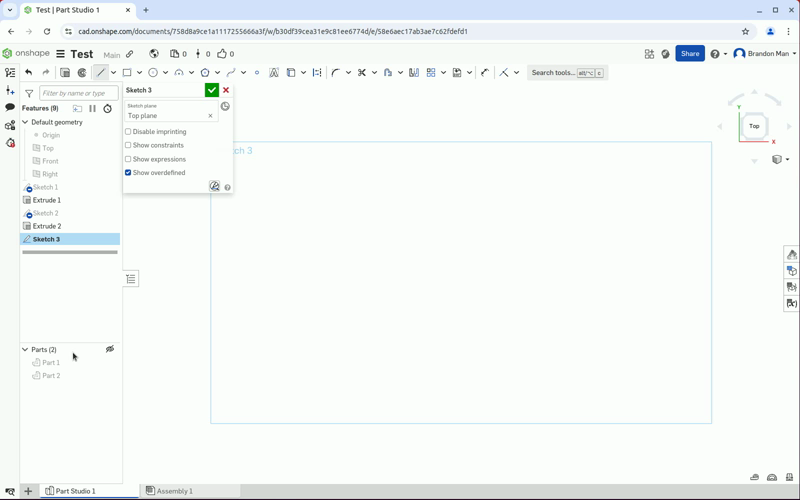
mouse_move(507, 365)
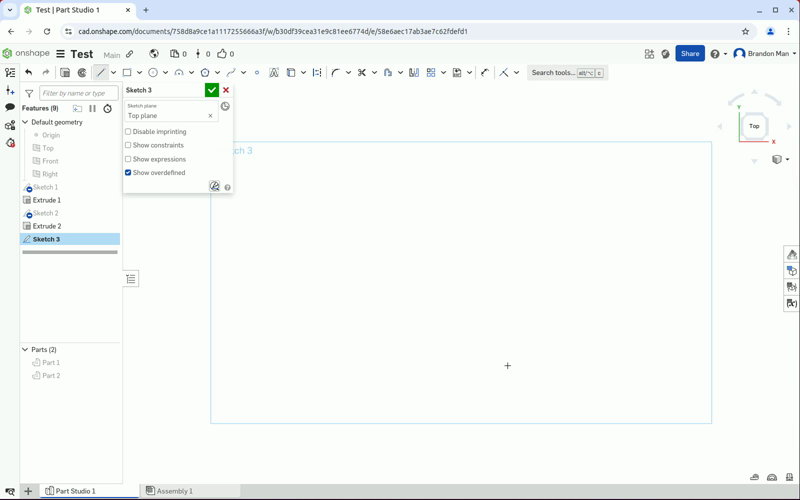
click(507, 365)
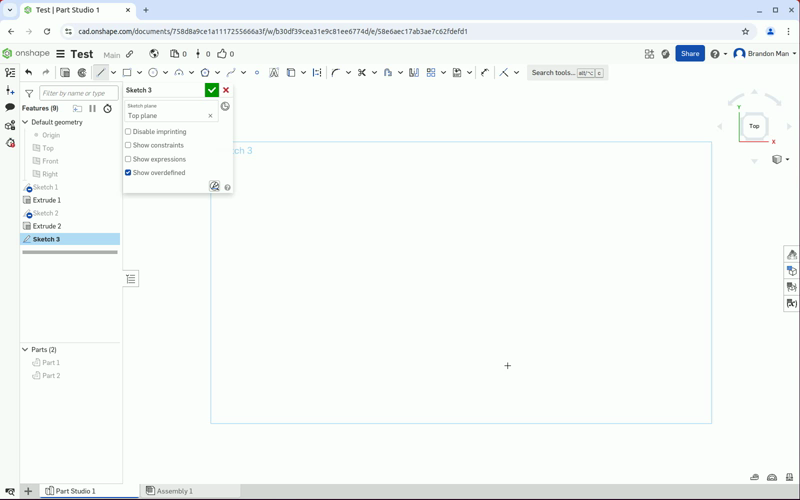
key_up(shift)
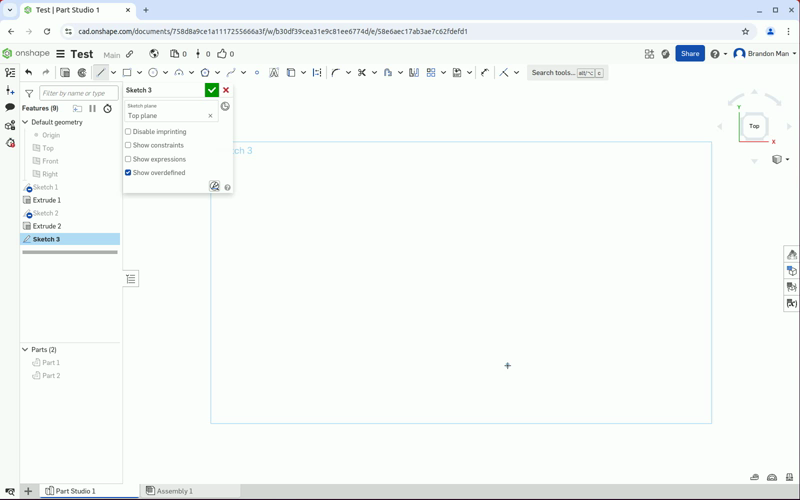
key_down(shift)
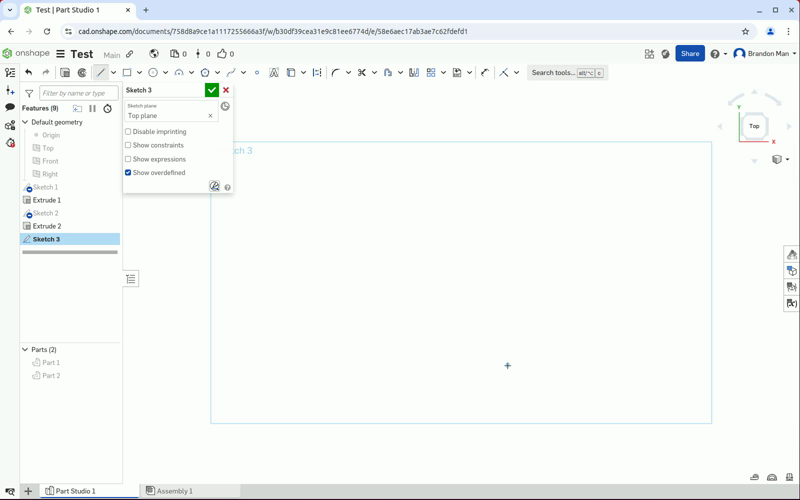
mouse_move(573, 365)
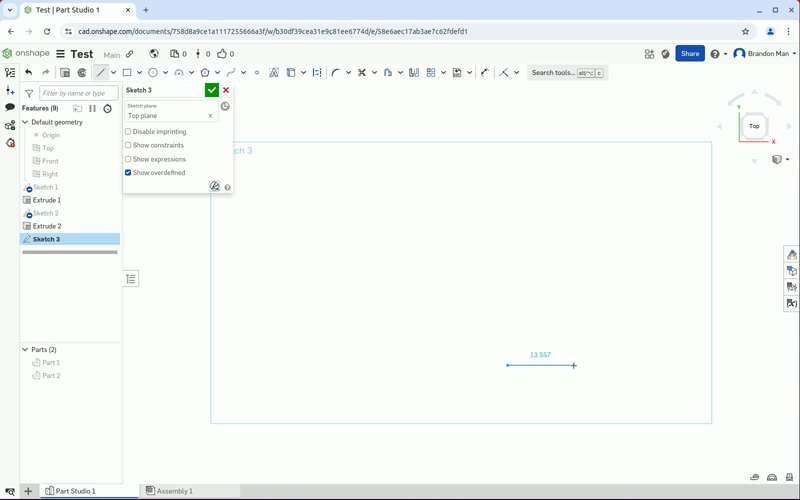
click(573, 365)
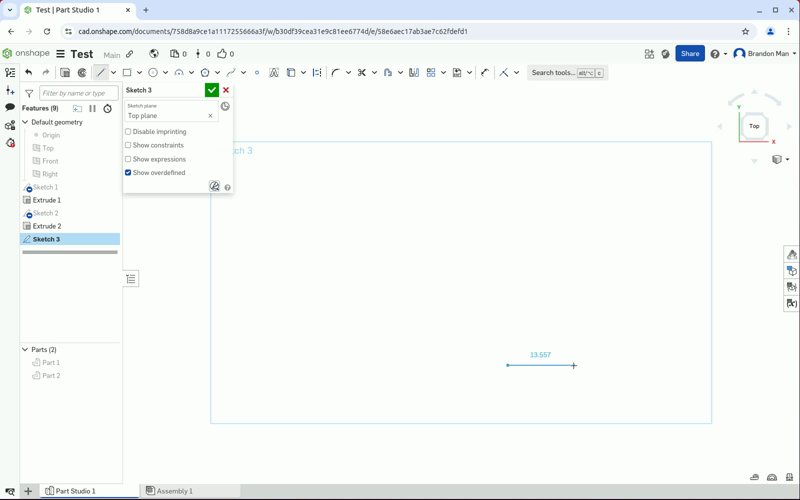
key_up(shift)
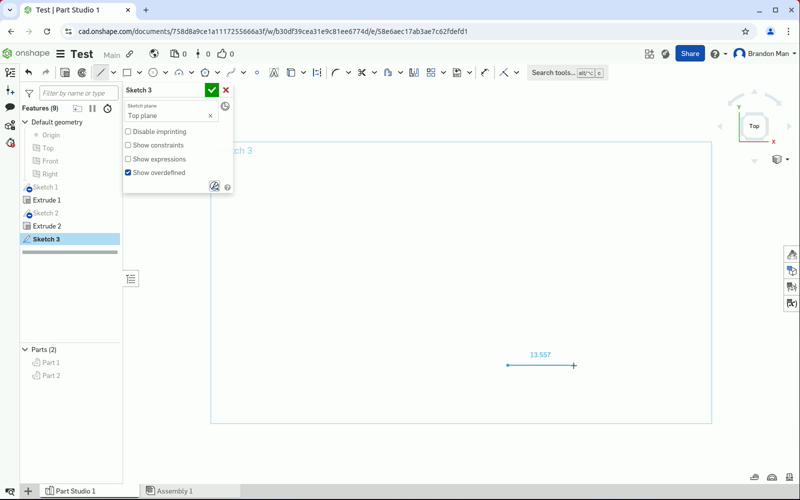
key_down(shift)
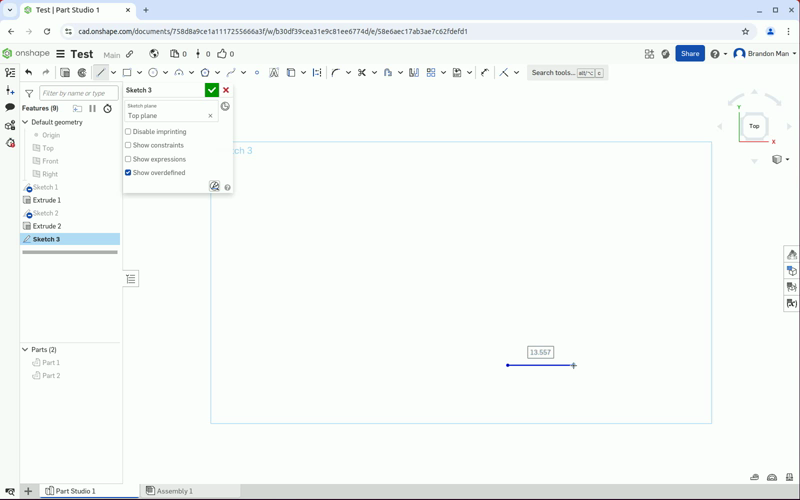
mouse_move(589, 365)
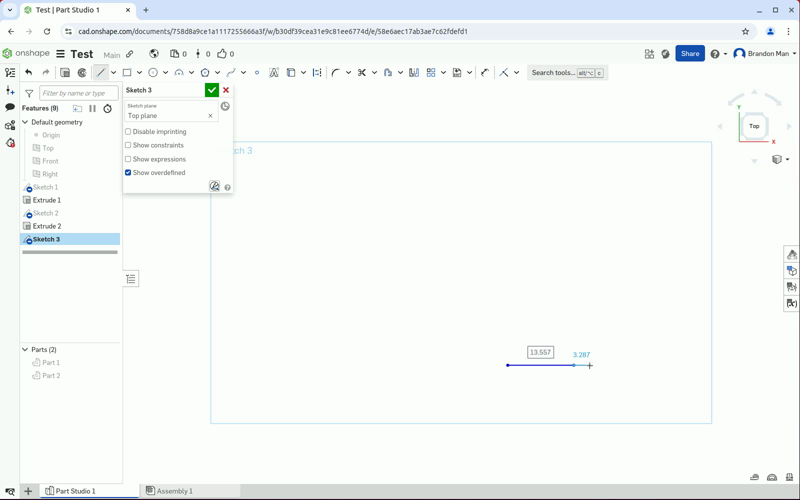
mouse_move(573, 321)
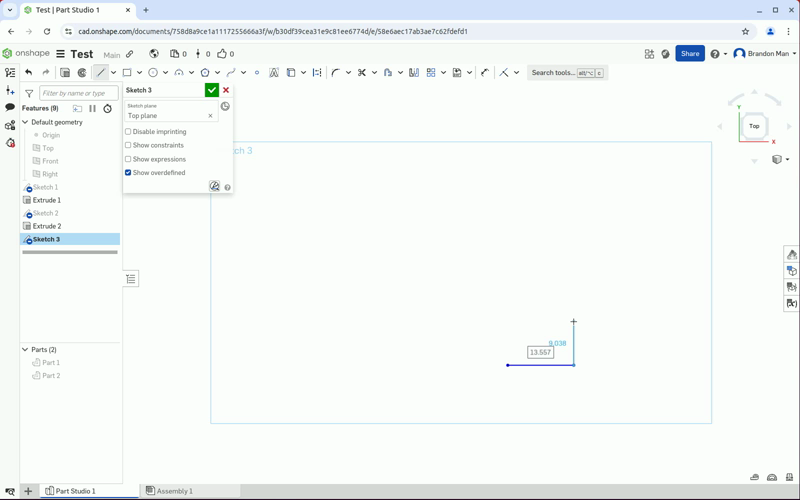
click(573, 321)
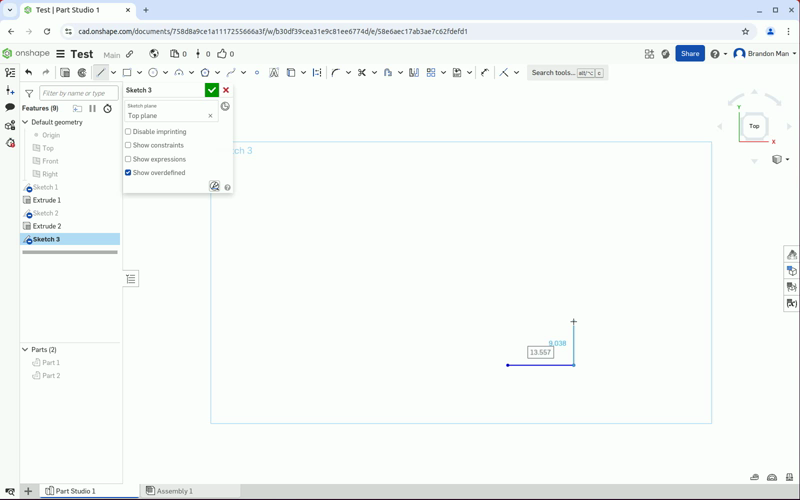
key_up(shift)
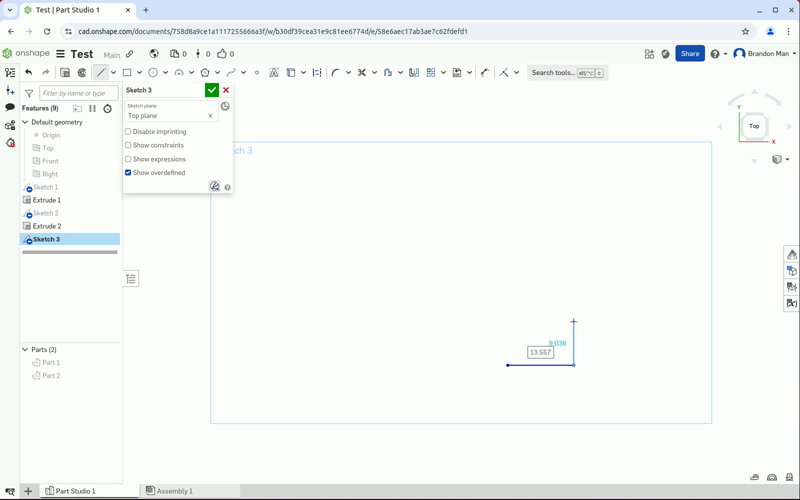
key_down(shift)
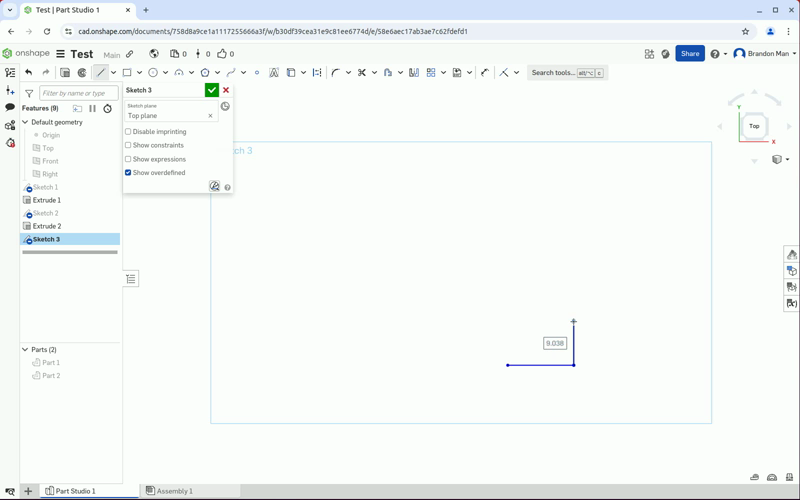
mouse_move(507, 321)
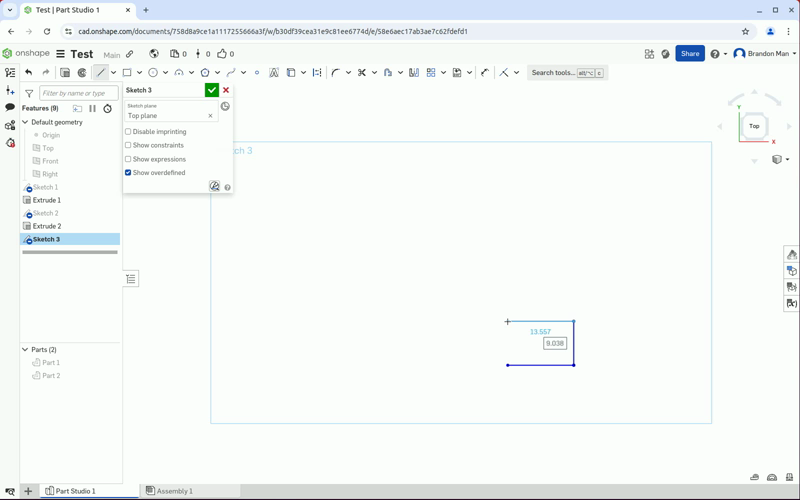
click(507, 321)
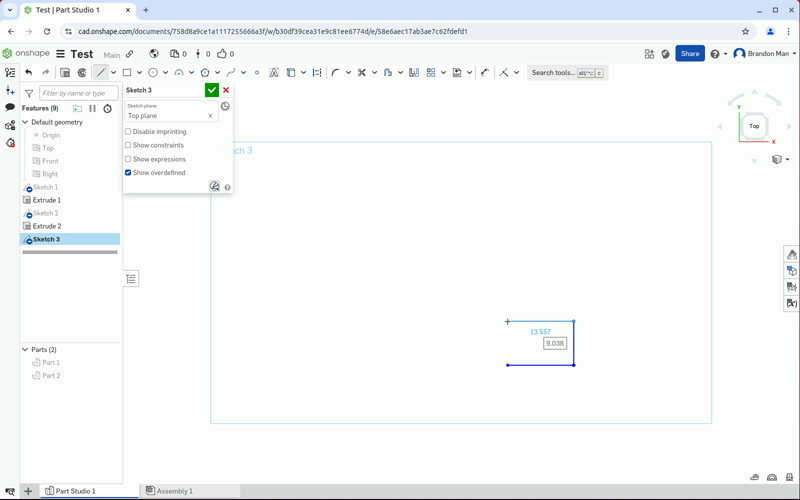
key_up(shift)
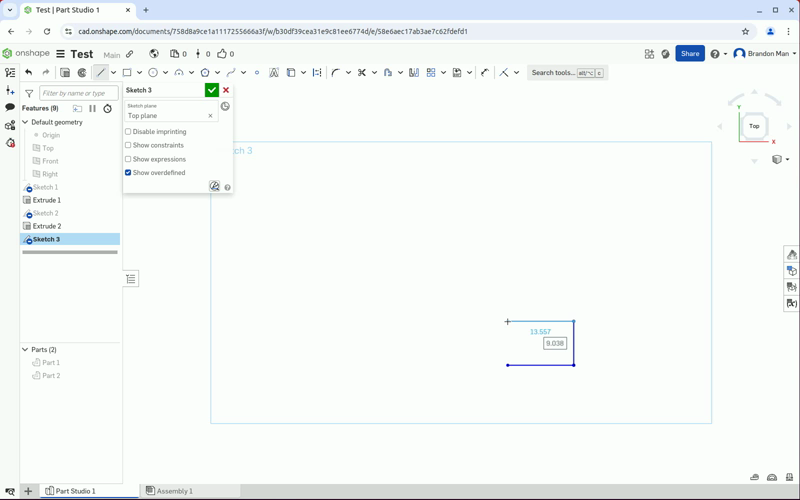
mouse_move(537, 321)
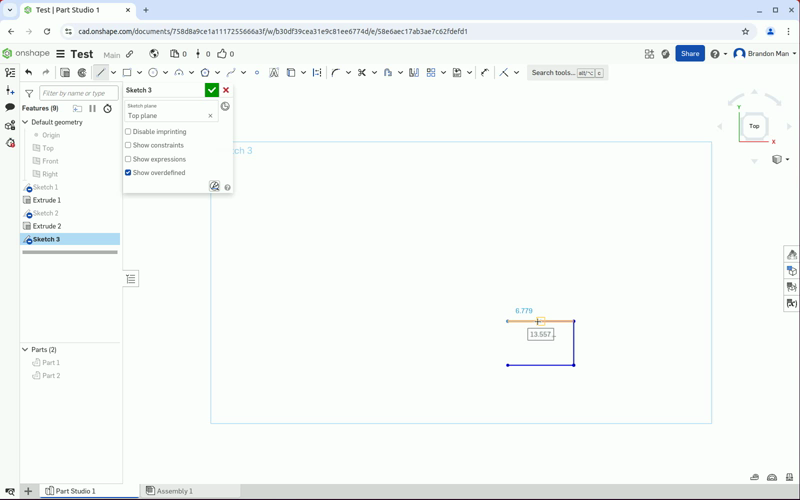
key_down(shift)
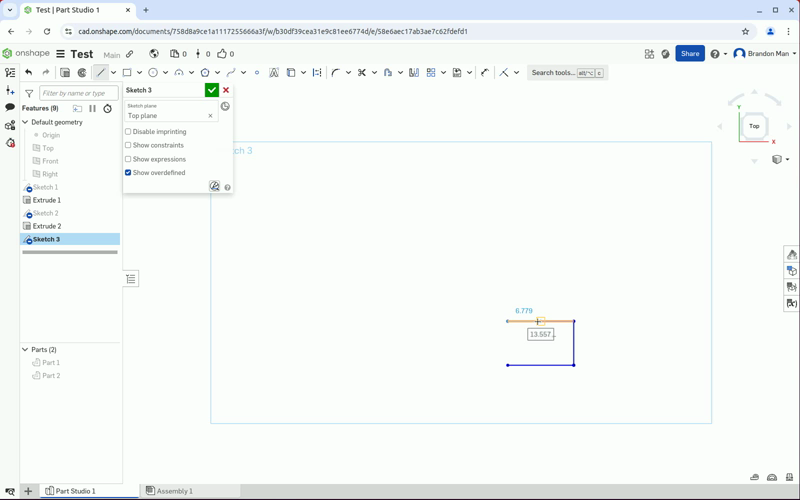
mouse_move(507, 365)
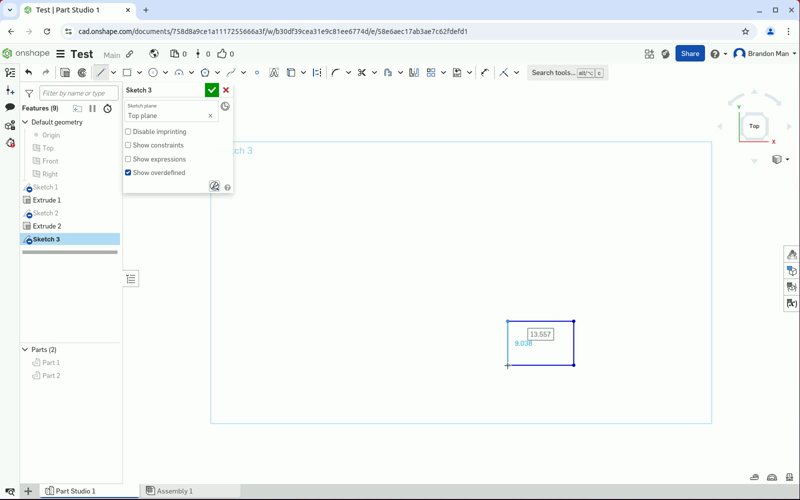
key_up(shift)
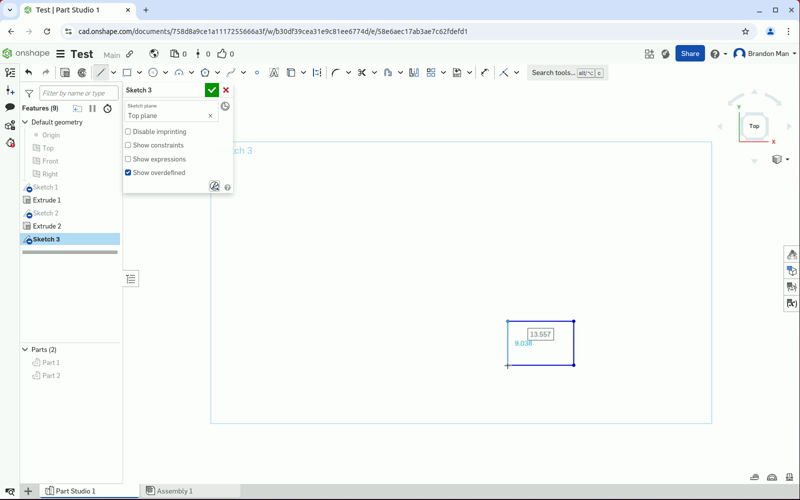
click(507, 365)
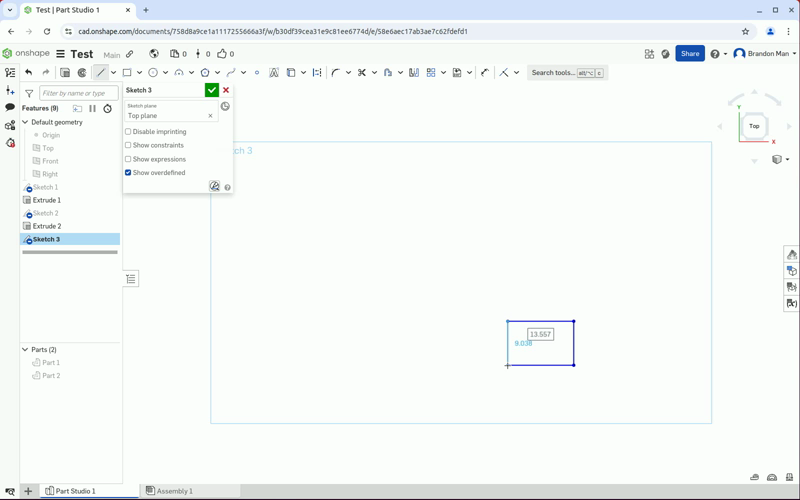
key(esc)
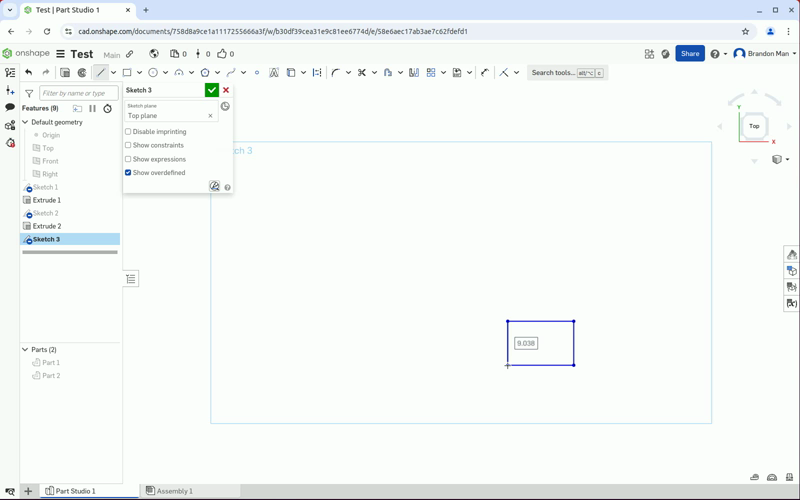
mouse_move(514, 351)
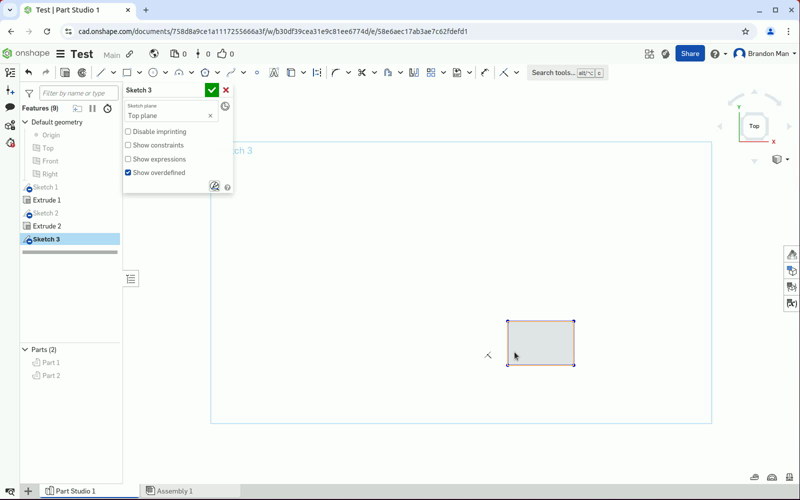
click(514, 351)
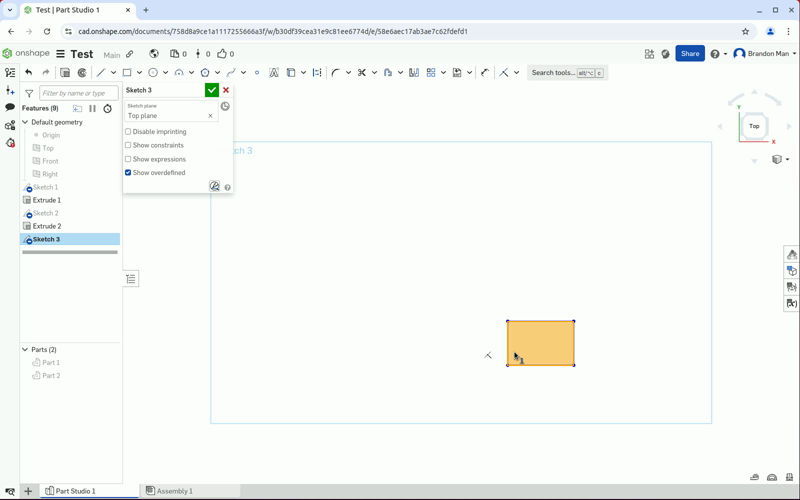
mouse_move(73, 352)
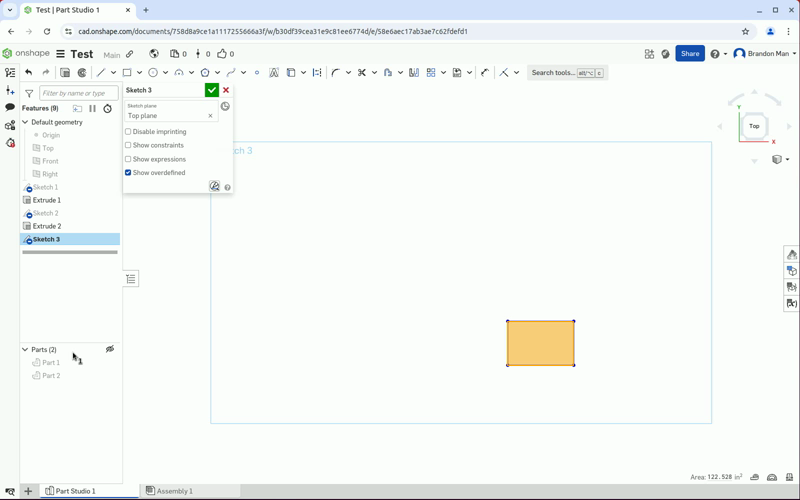
key(shift+y)
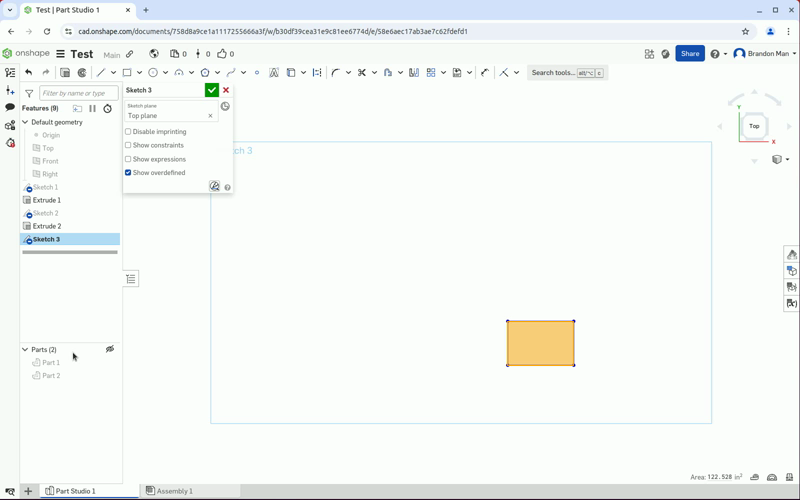
key(shift+e)
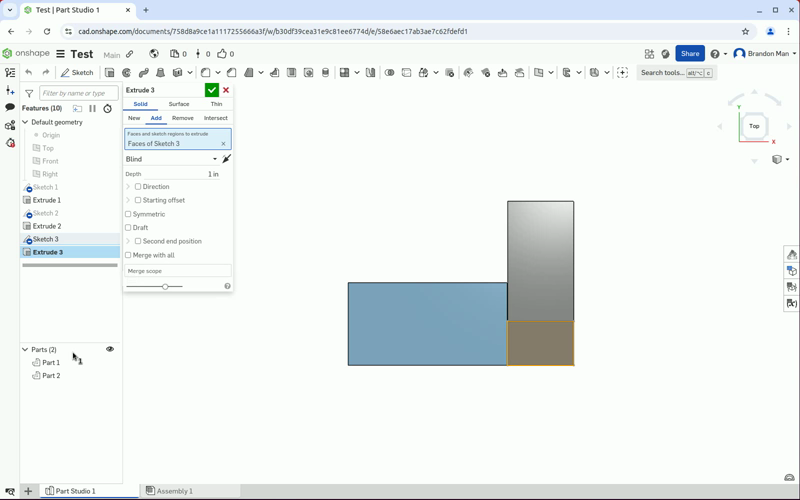
mouse_move(143, 106)
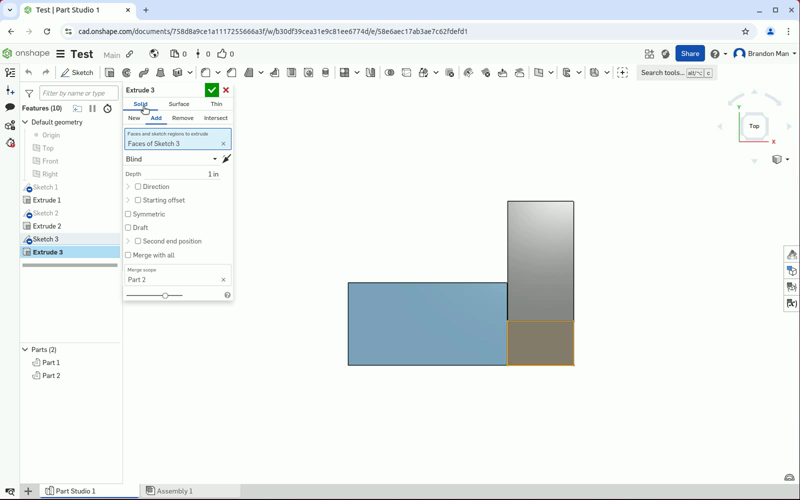
click(143, 106)
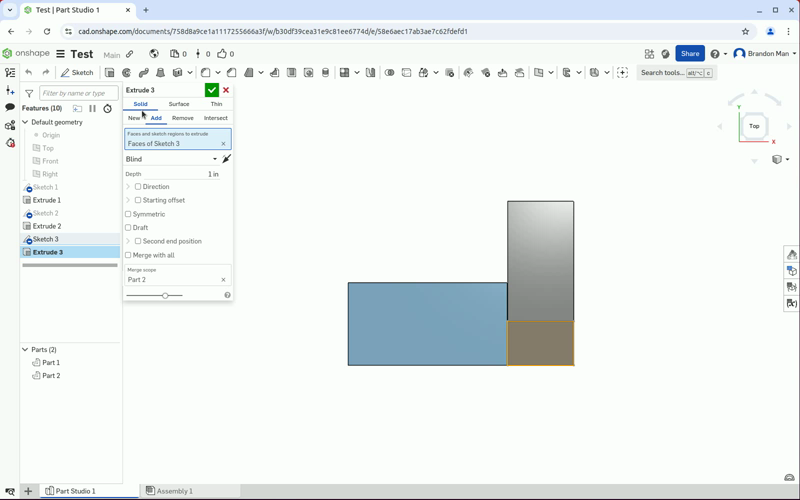
mouse_move(137, 120)
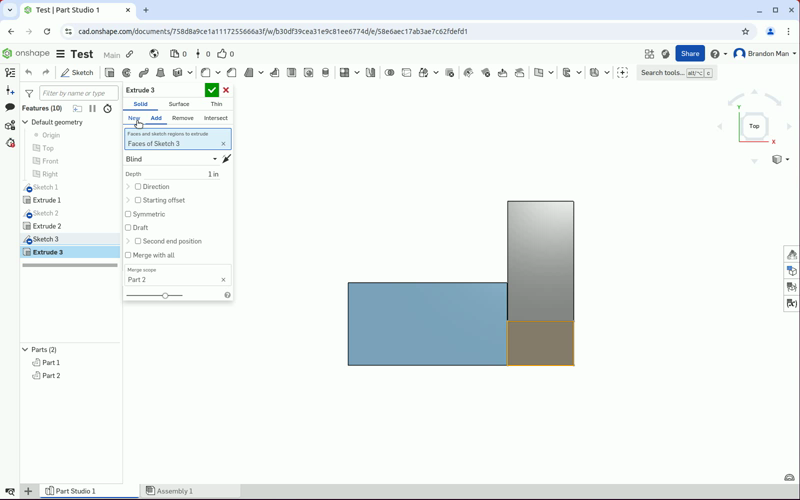
click(137, 120)
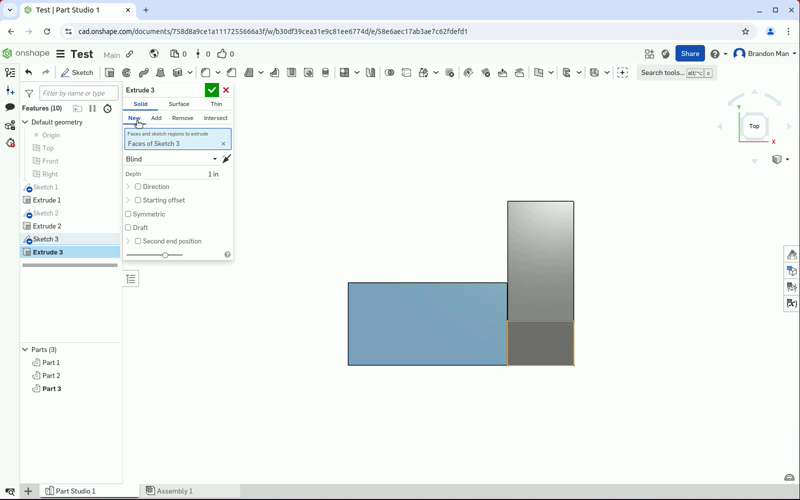
key(tab, 4)
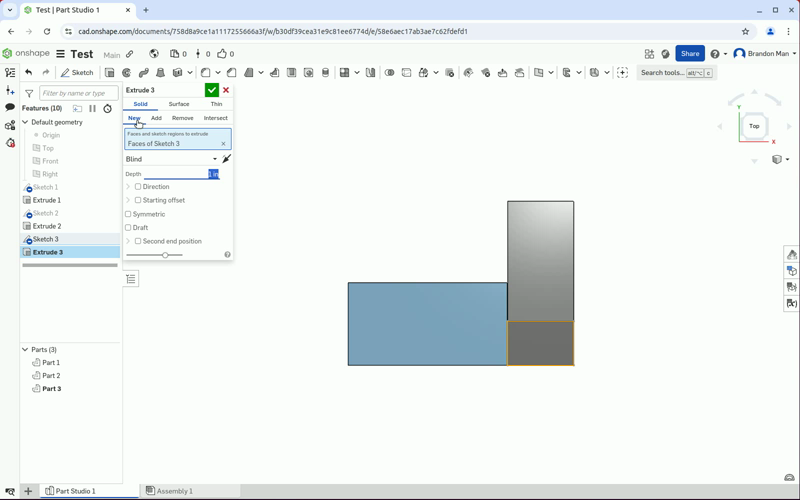
text(-0.481)
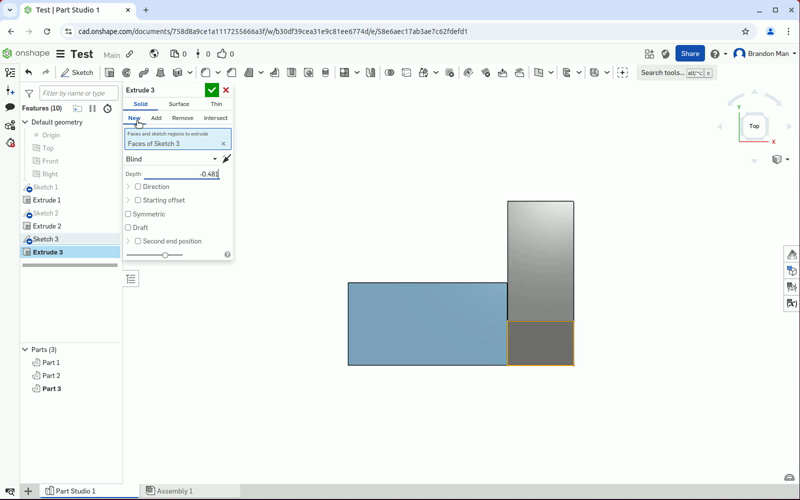
key(enter)
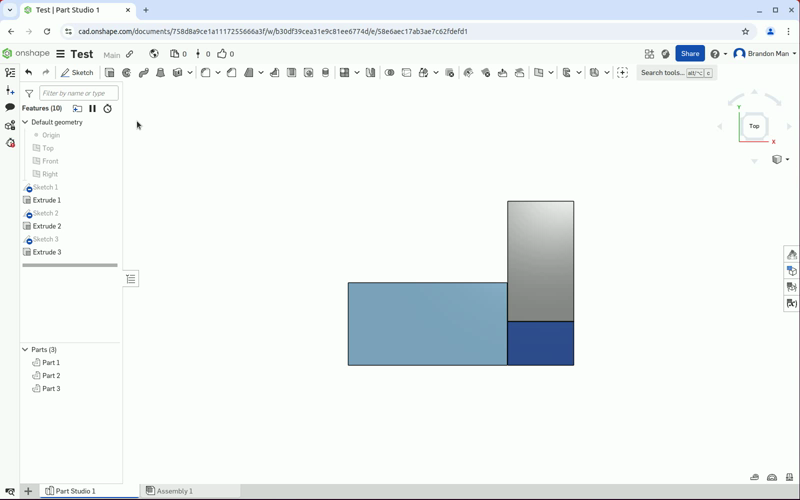
key(shift+h)
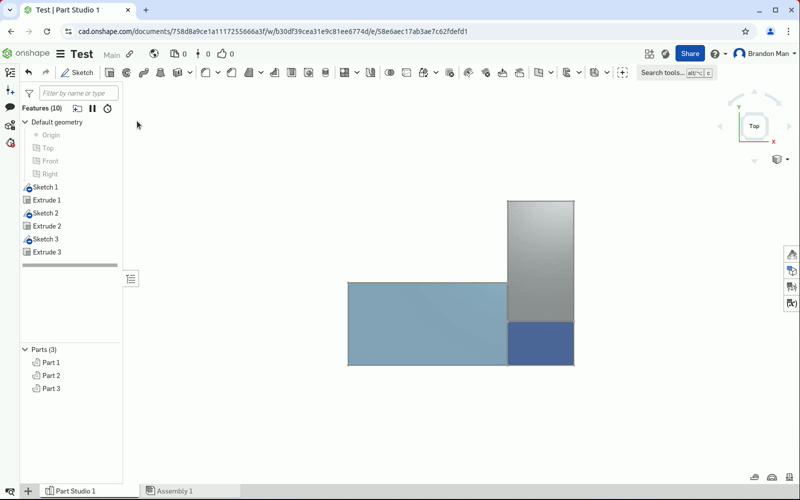
key(shift+h)
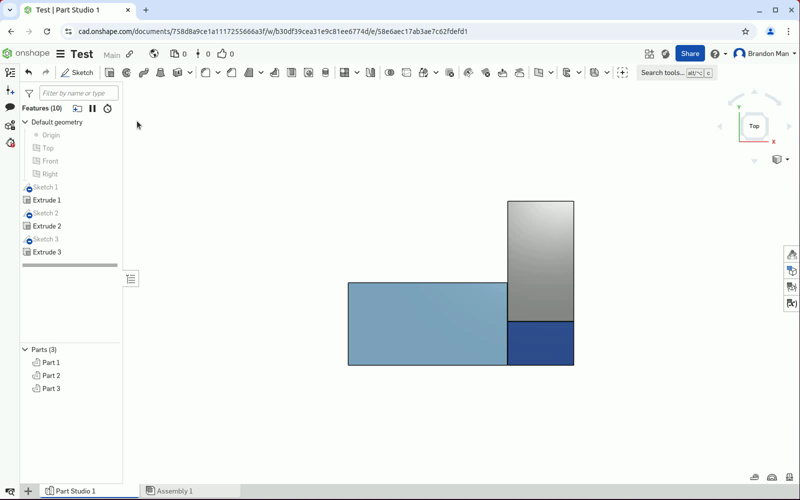
mouse_move(73, 189)
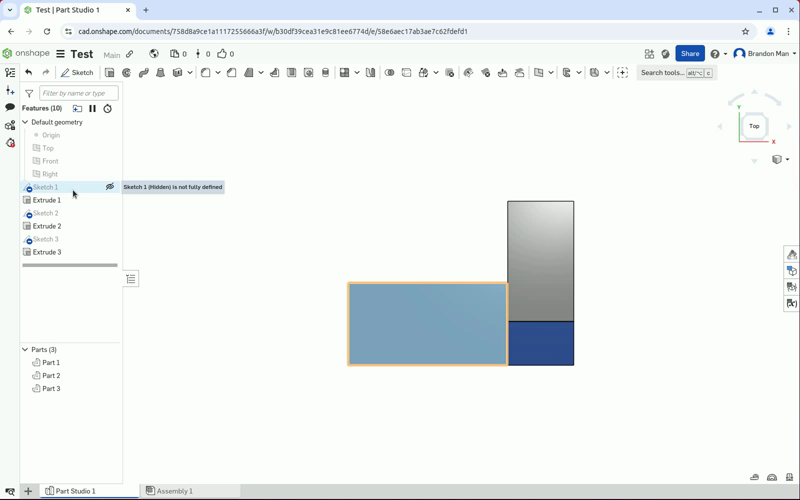
click(73, 189)
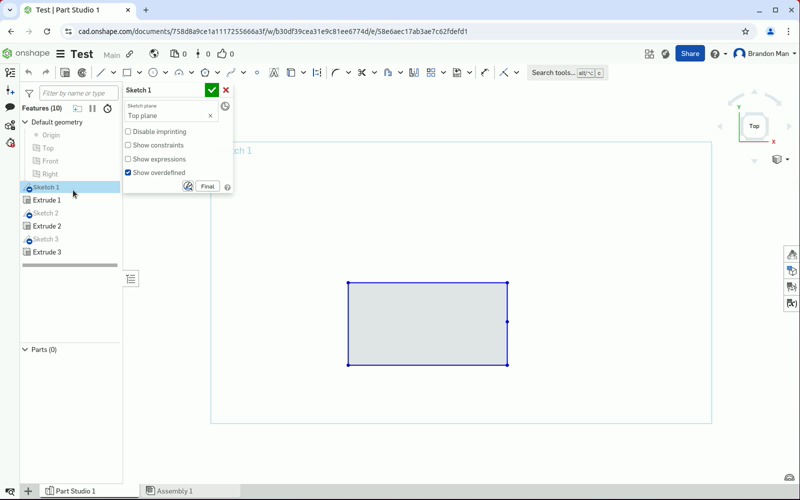
mouse_move(229, 92)
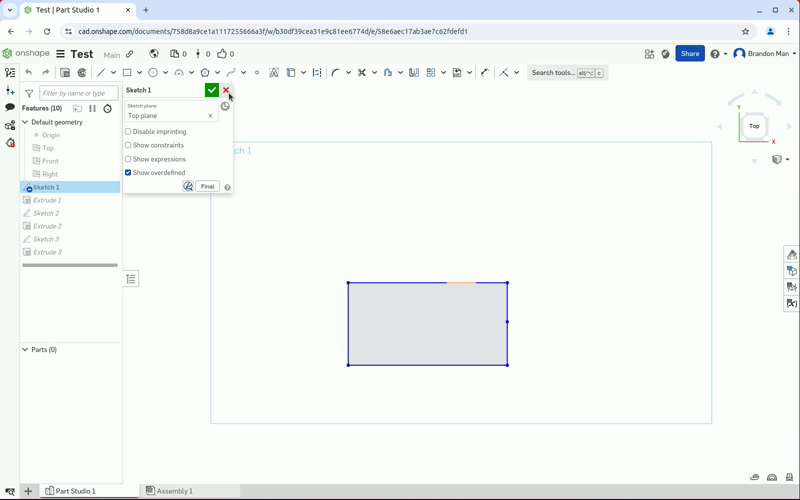
click(229, 92)
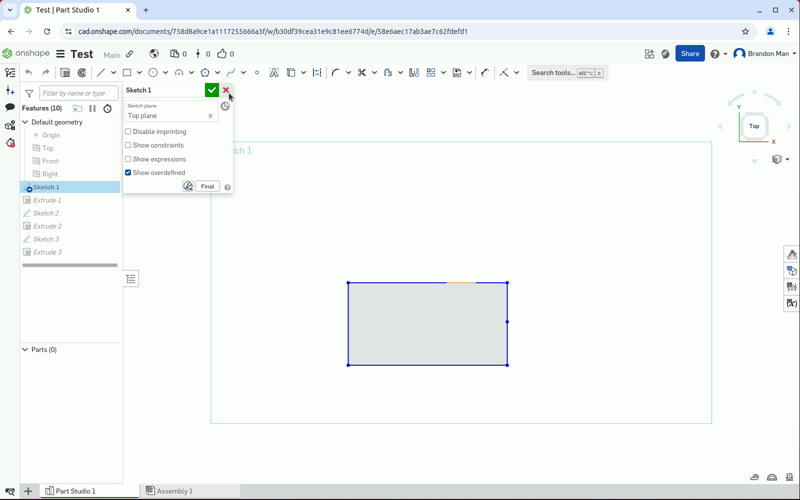
key(shift+s)
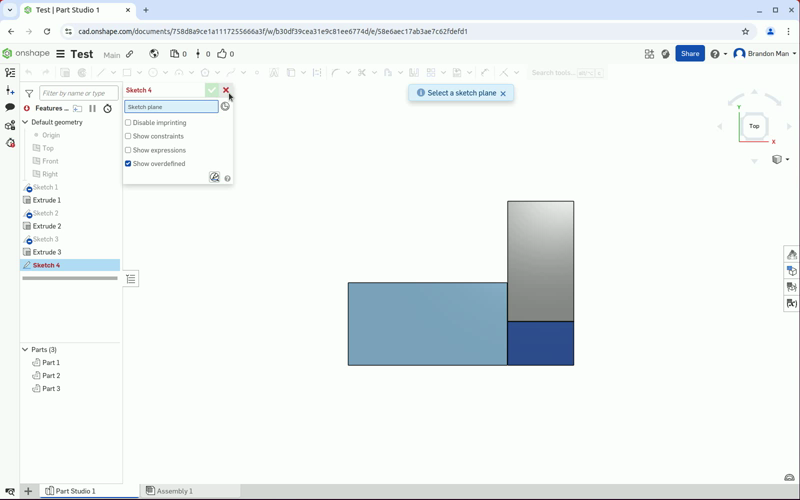
mouse_move(73, 150)
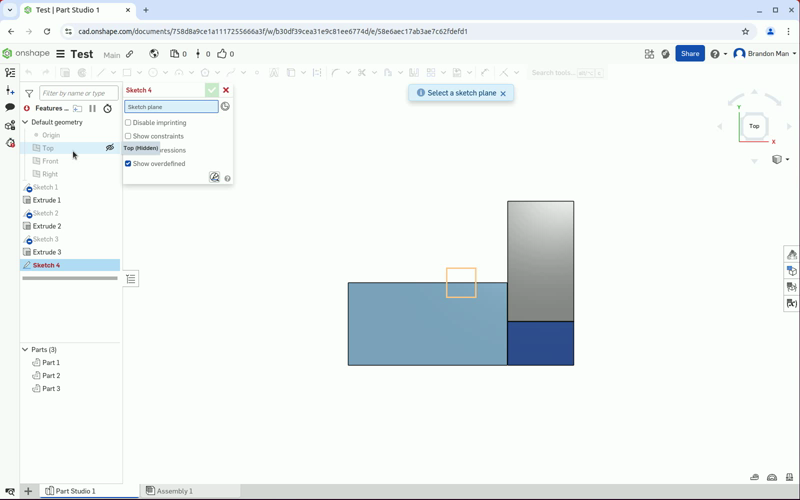
click(73, 150)
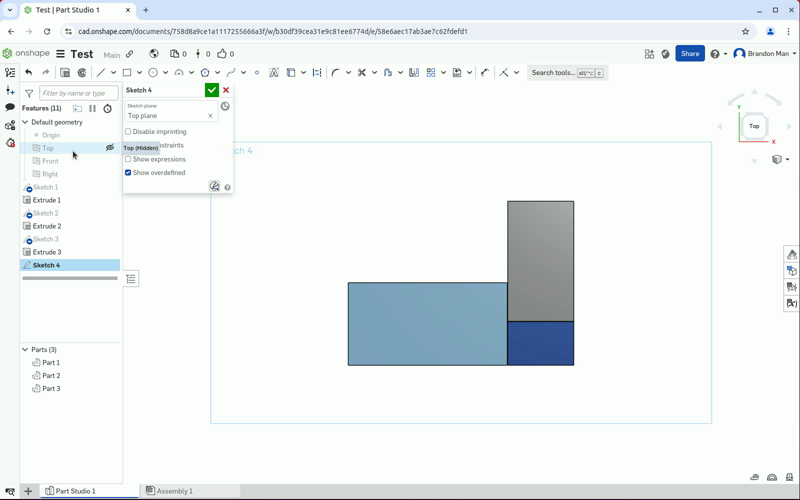
mouse_move(73, 352)
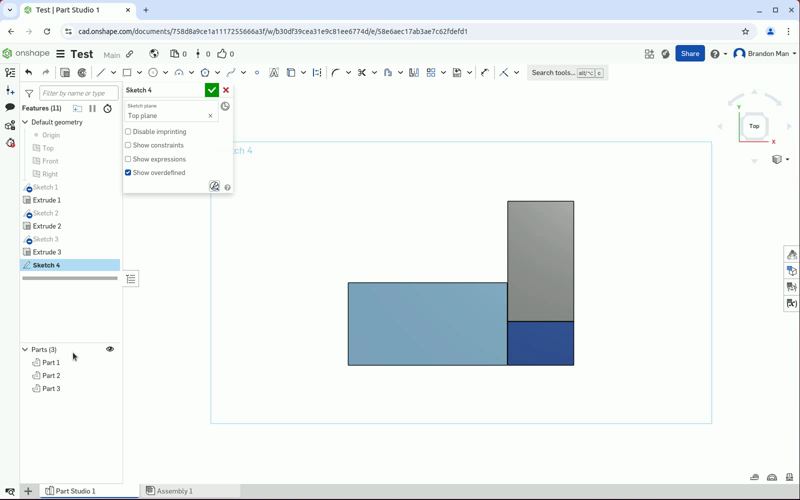
key(y)
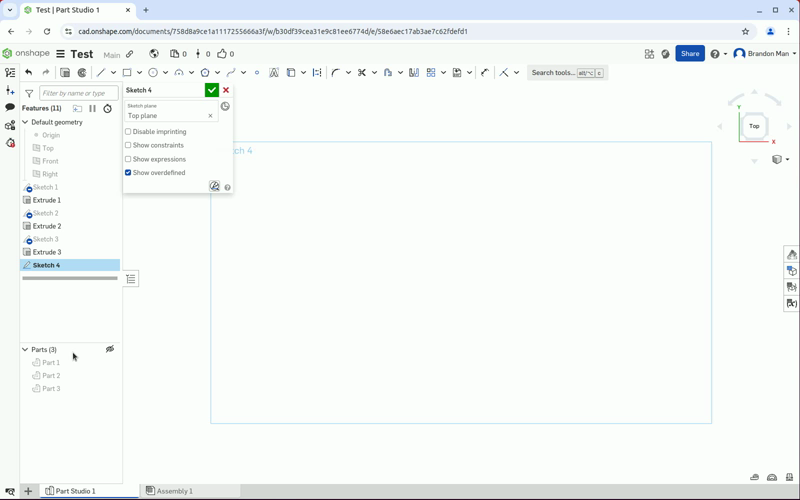
key(l)
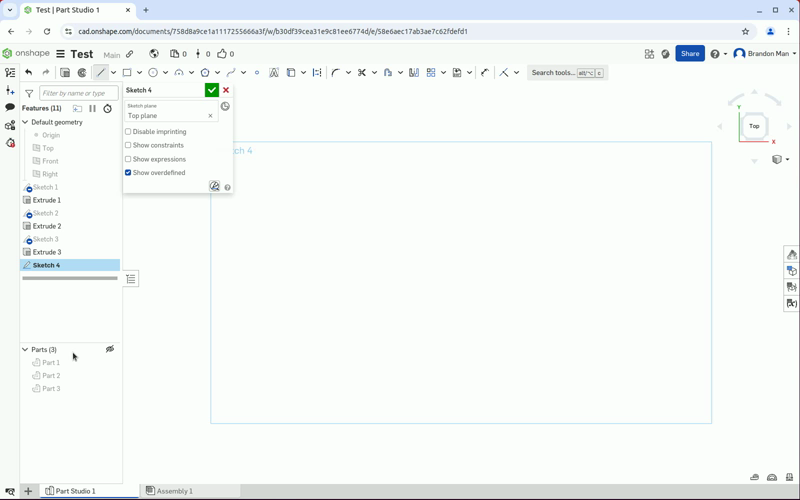
key_down(shift)
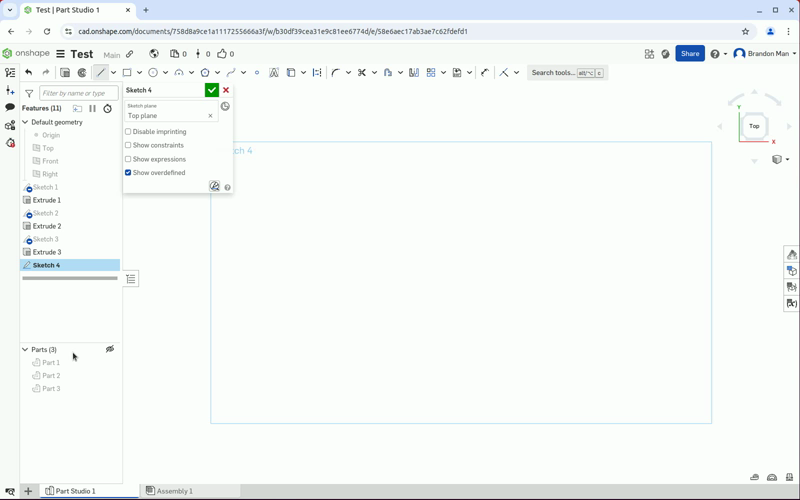
mouse_move(348, 282)
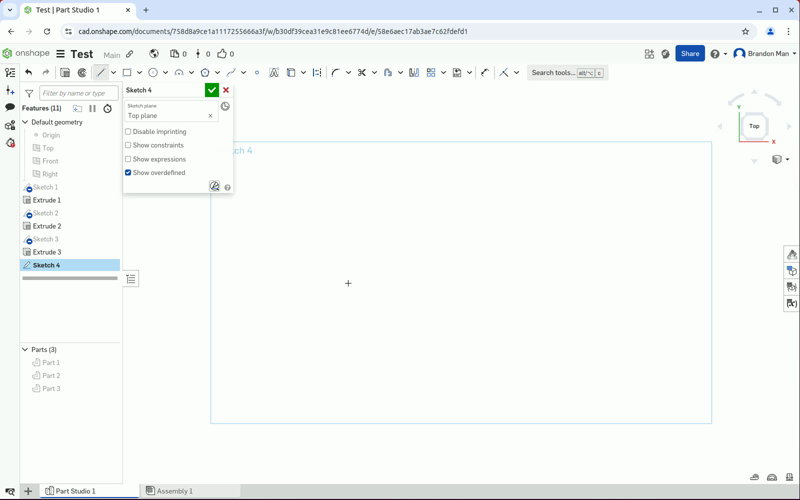
click(348, 282)
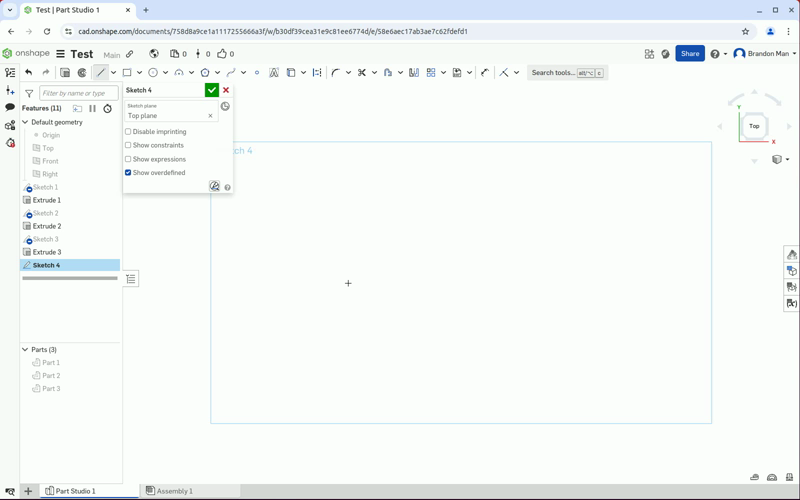
key_up(shift)
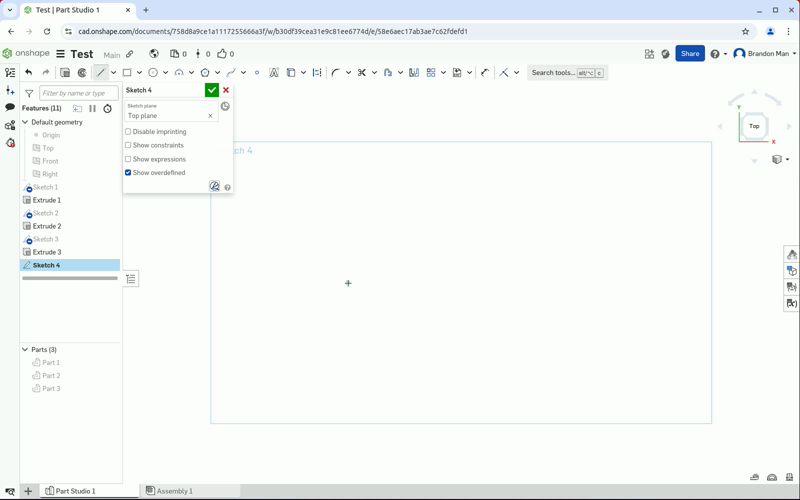
key_down(shift)
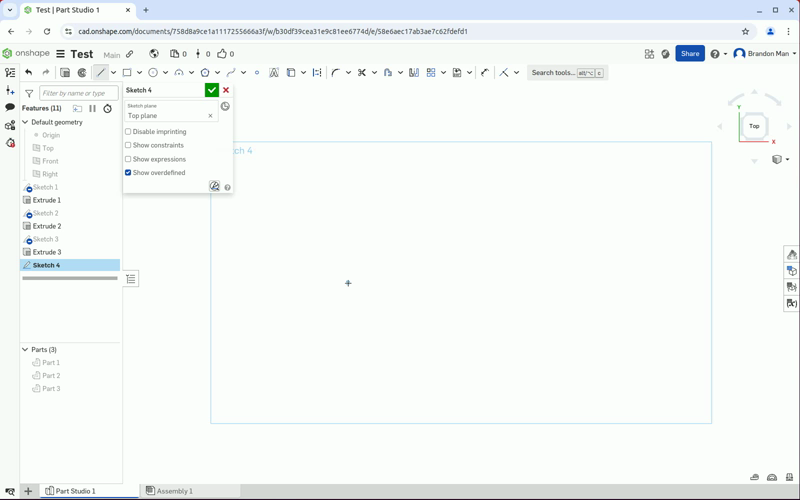
mouse_move(507, 282)
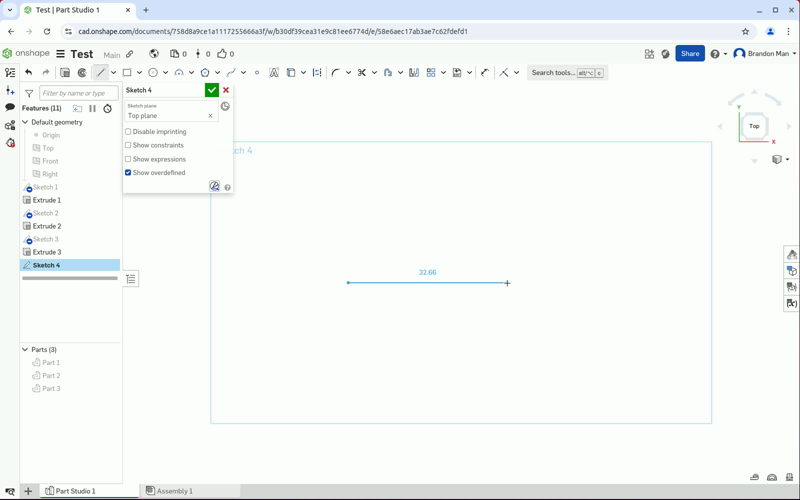
click(507, 282)
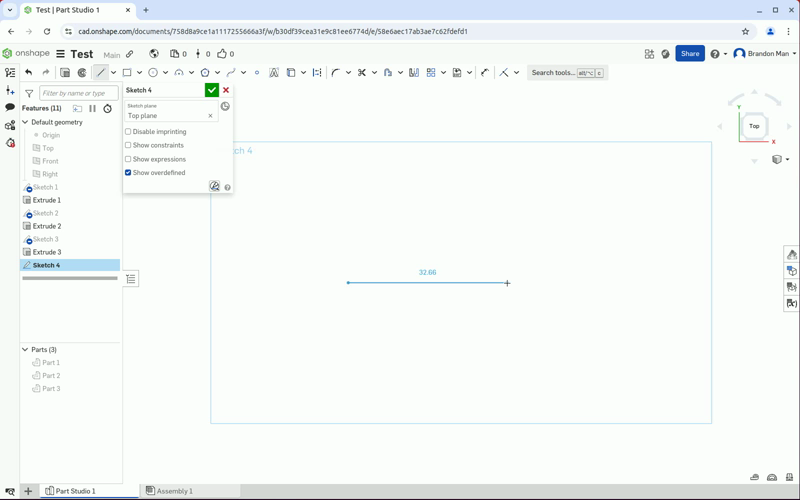
key_up(shift)
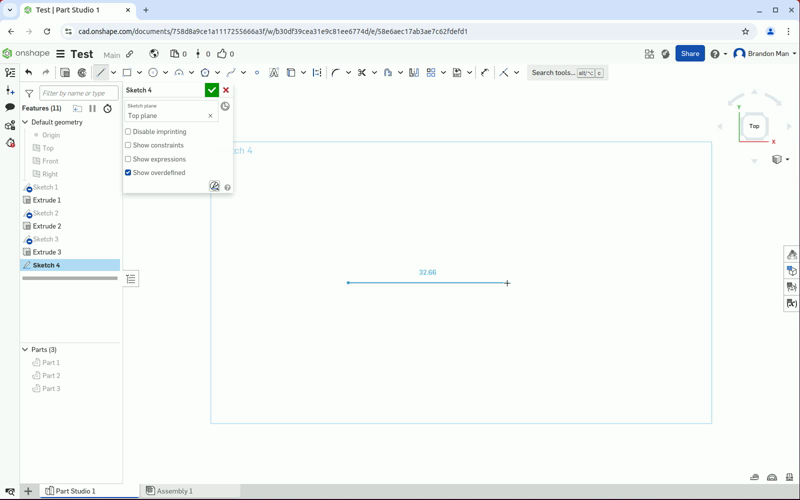
key_down(shift)
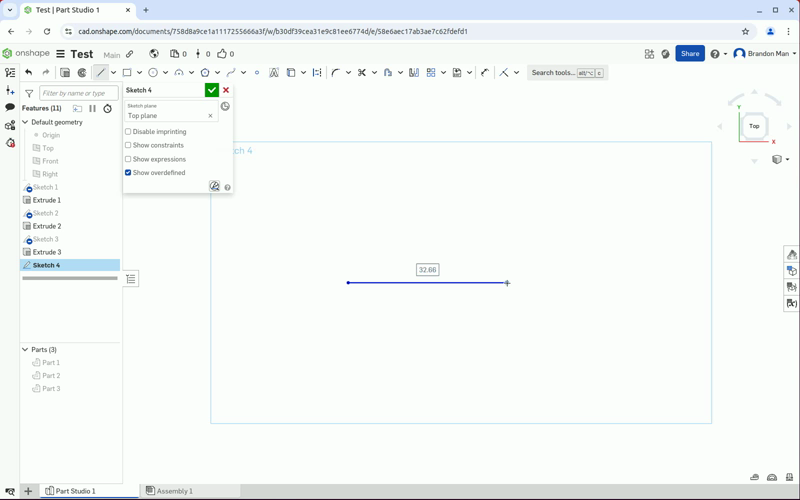
mouse_move(507, 201)
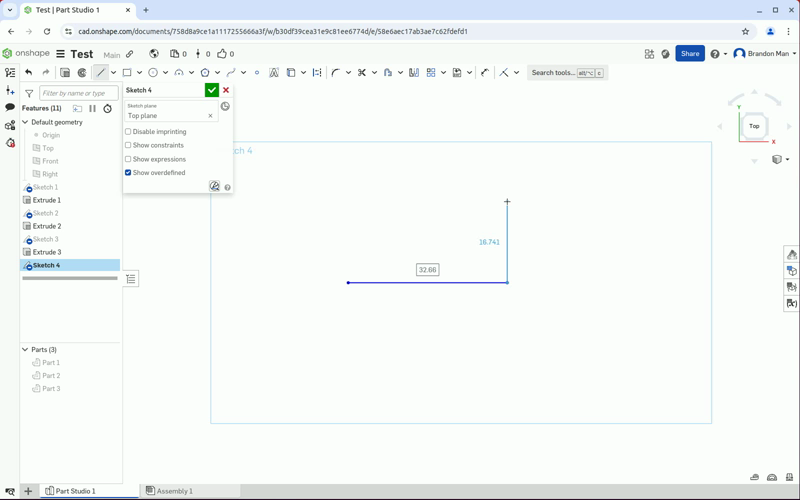
click(507, 201)
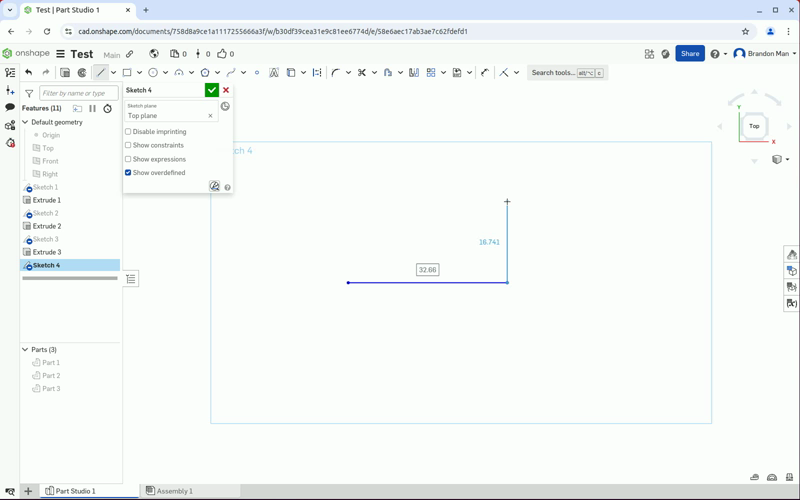
key_up(shift)
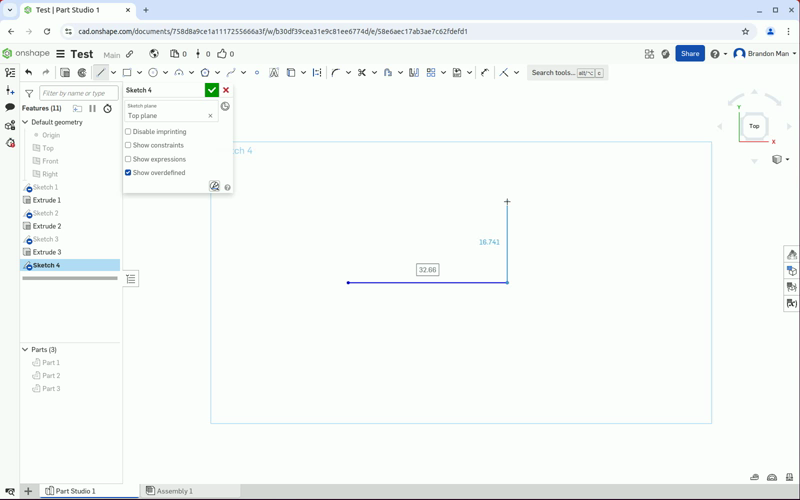
key_down(shift)
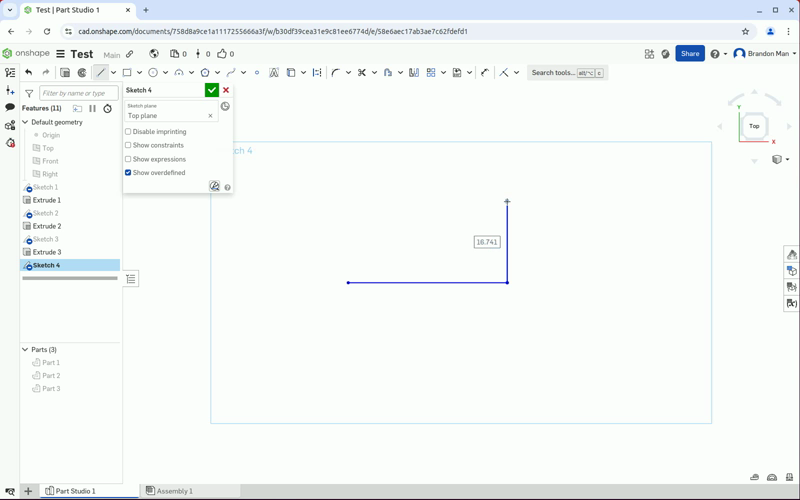
mouse_move(348, 201)
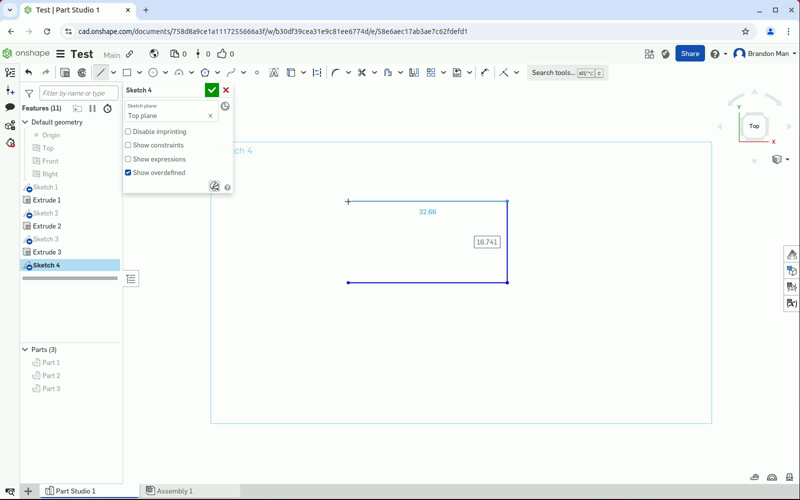
click(348, 201)
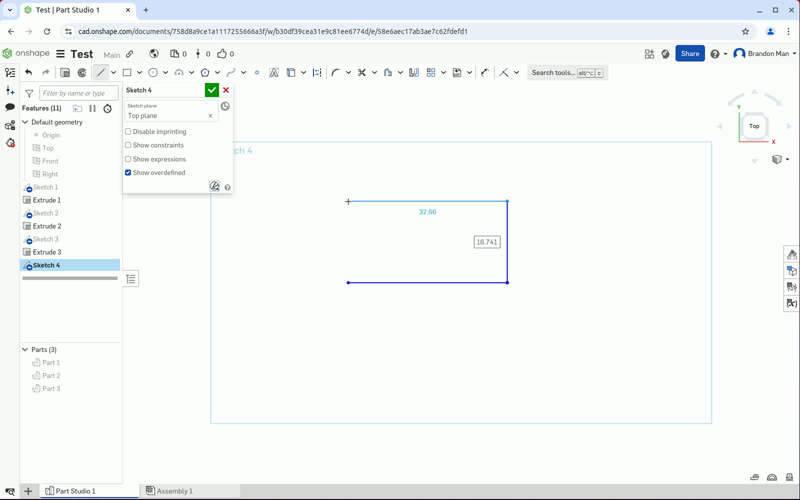
key_up(shift)
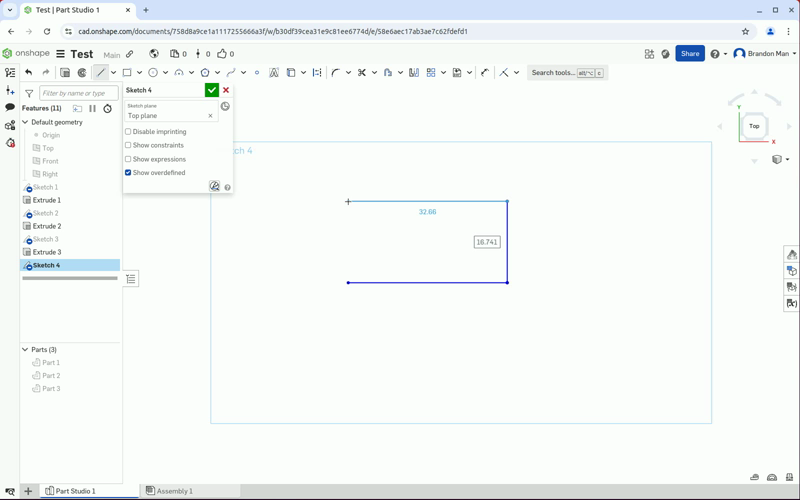
key_down(shift)
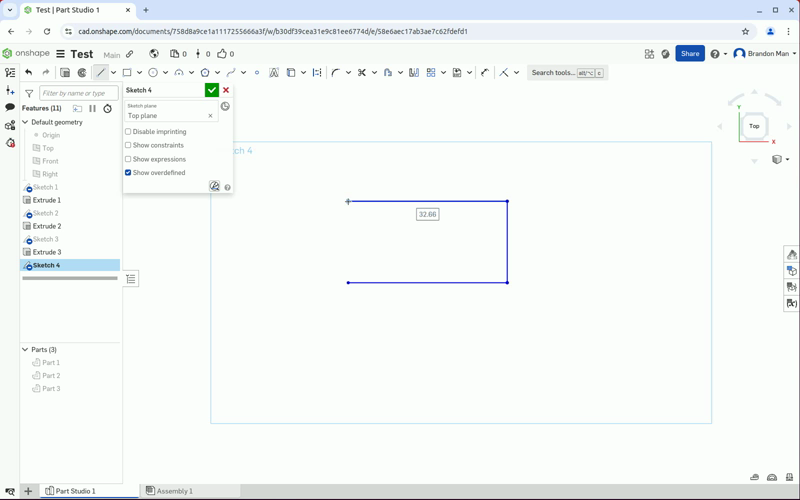
mouse_move(348, 282)
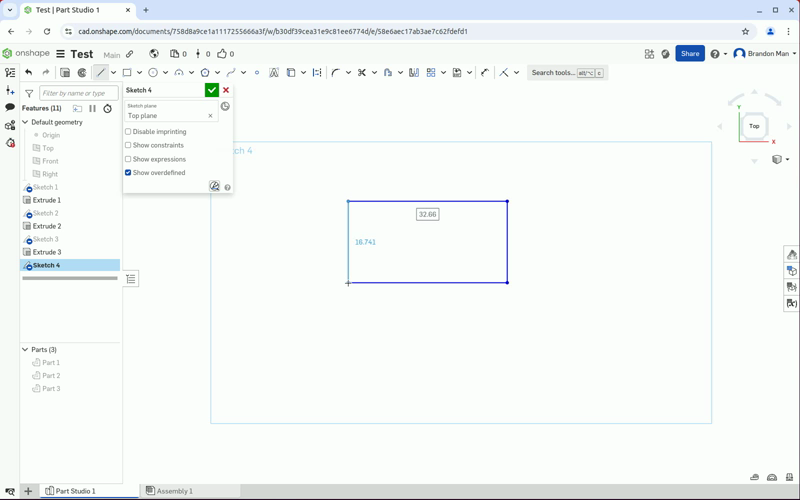
key_up(shift)
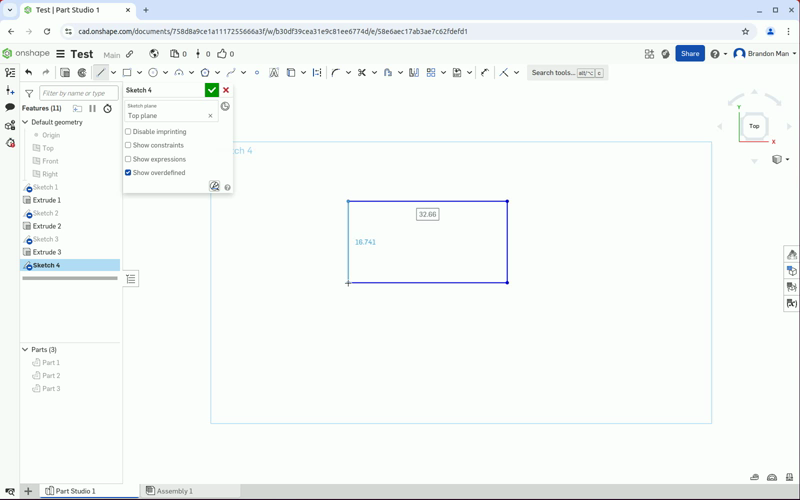
click(348, 282)
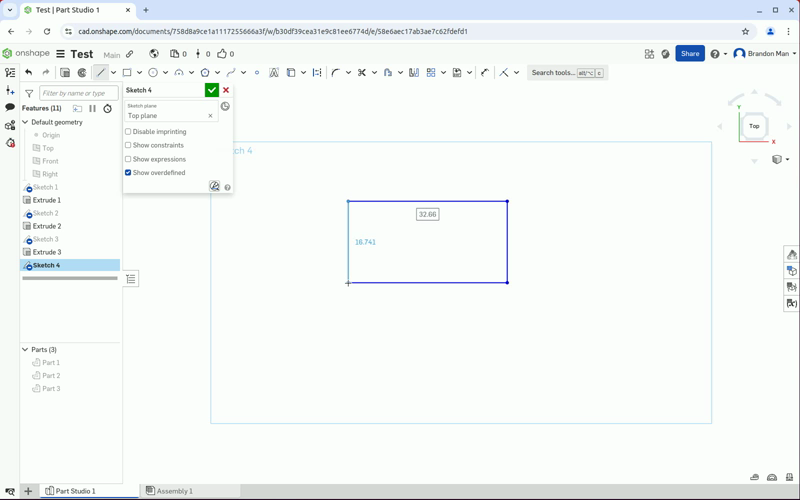
key(esc)
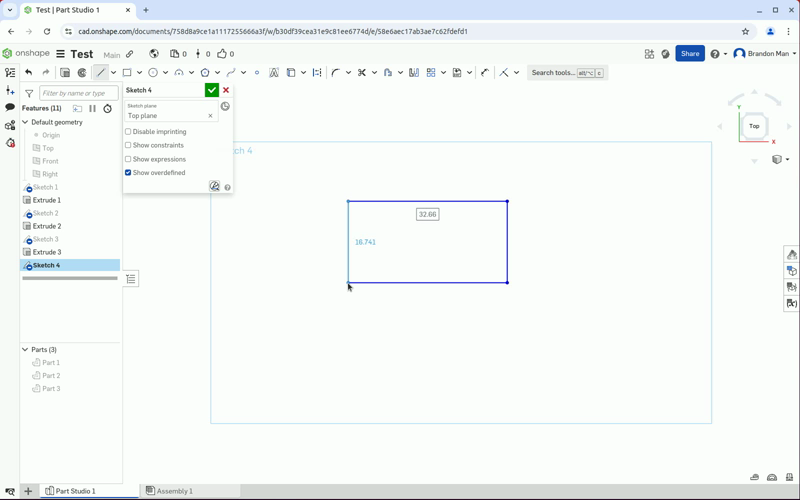
mouse_move(495, 221)
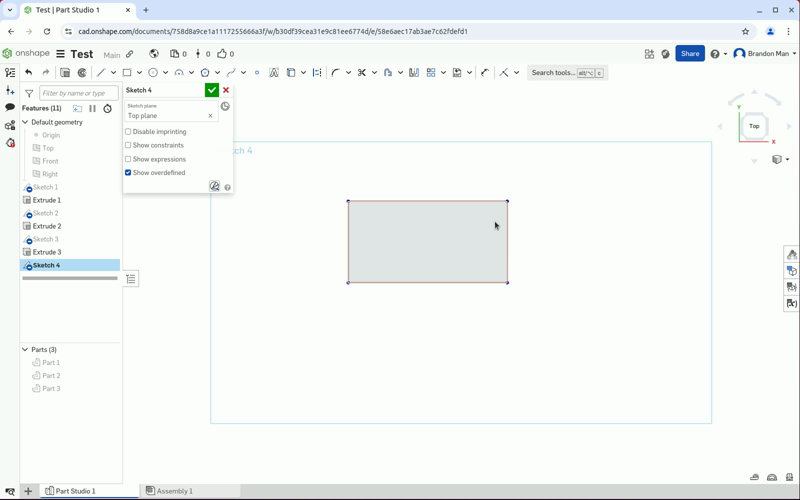
click(495, 221)
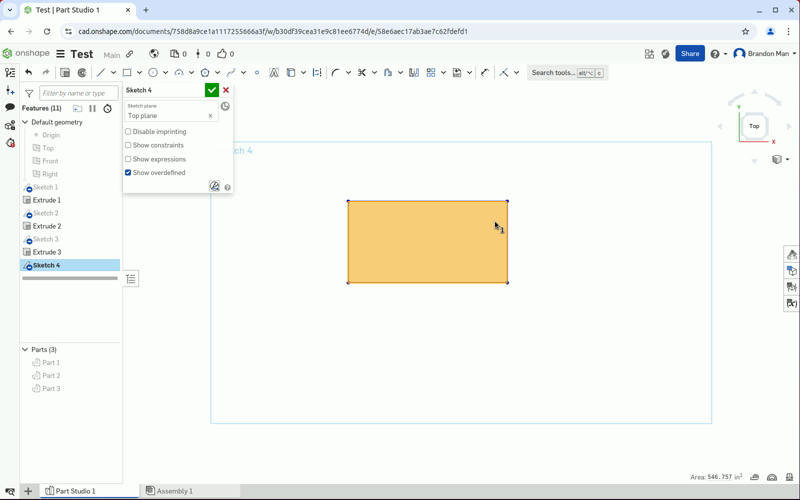
mouse_move(73, 352)
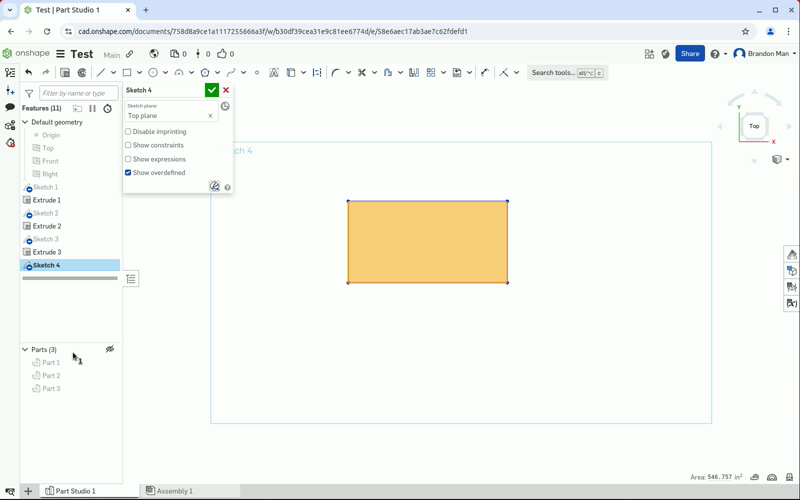
key(shift+y)
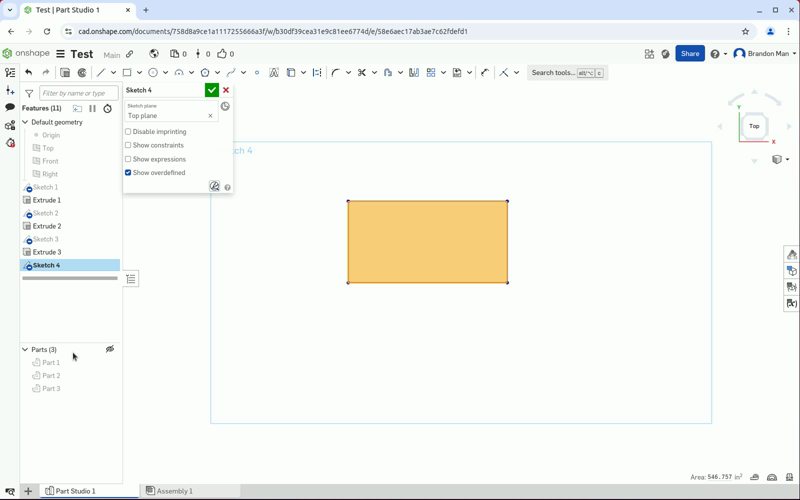
key(shift+e)
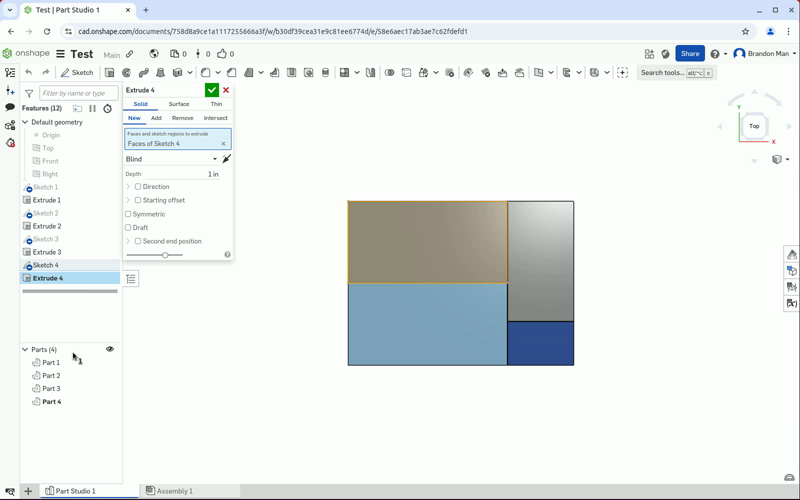
mouse_move(143, 106)
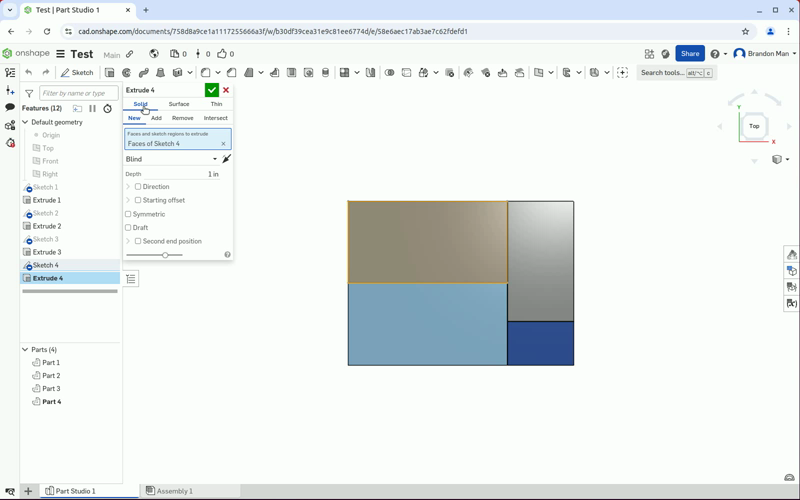
click(143, 106)
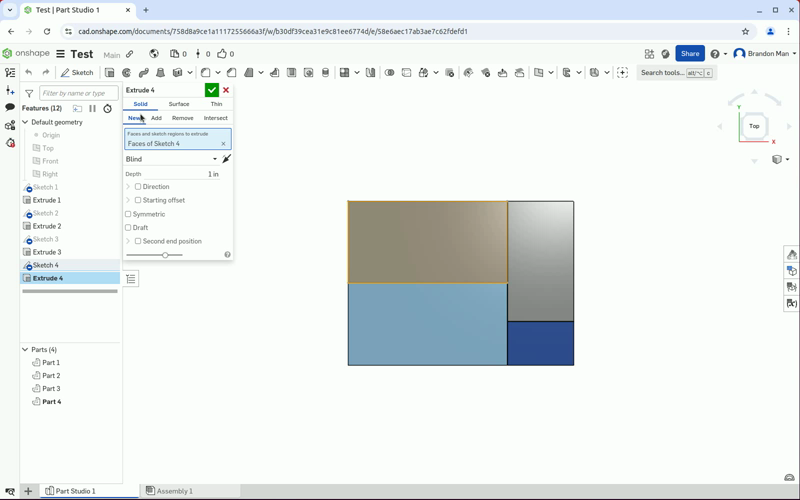
mouse_move(137, 120)
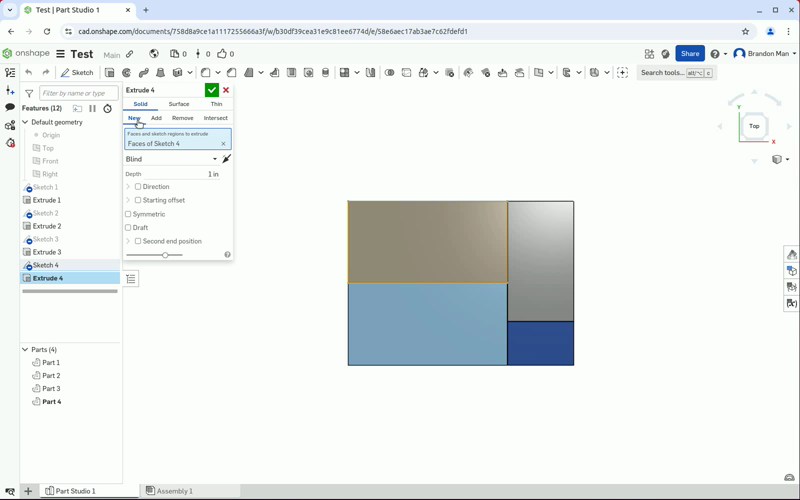
click(137, 120)
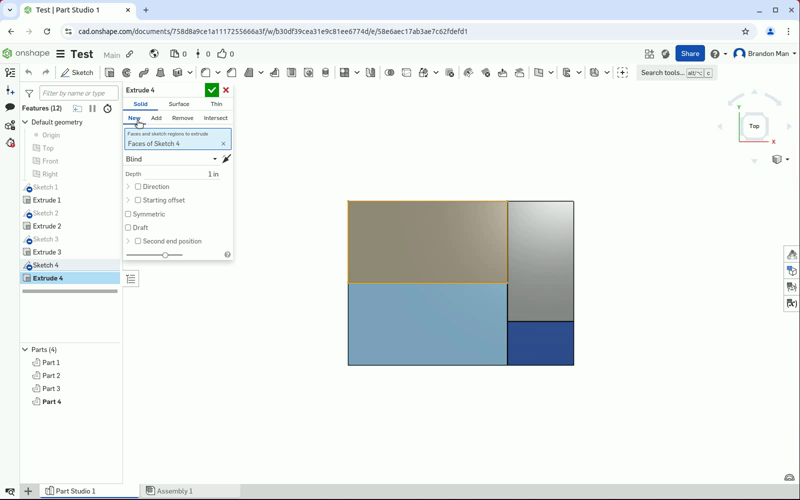
key(tab, 4)
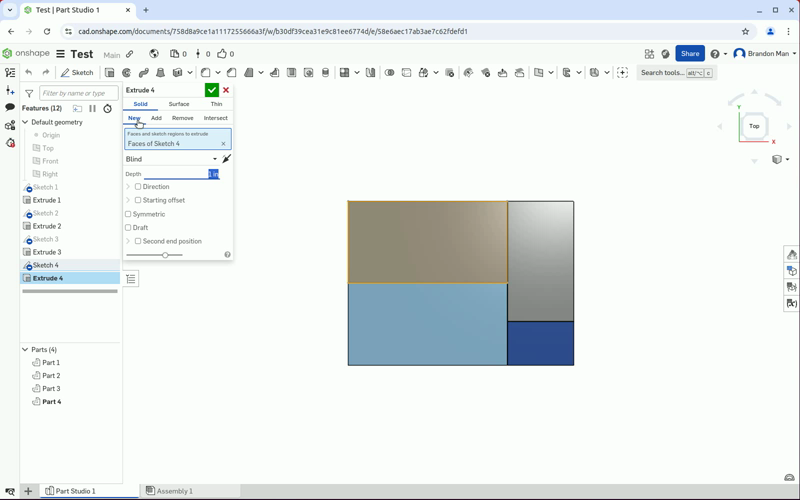
text(-0.481)
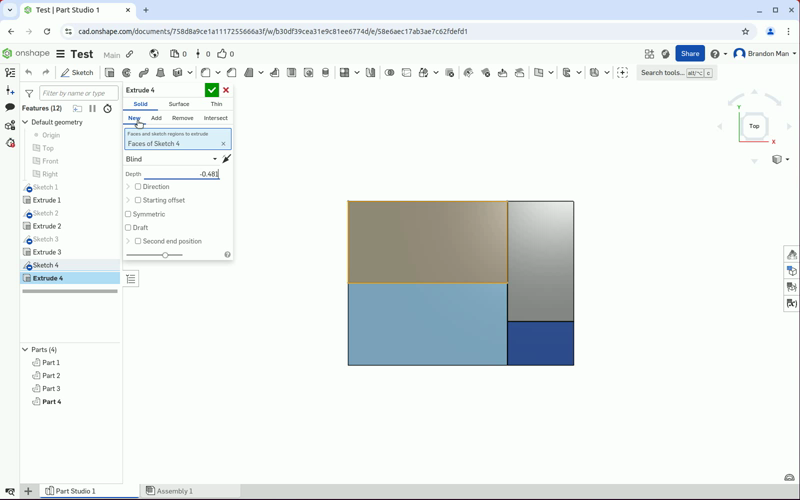
key(enter)
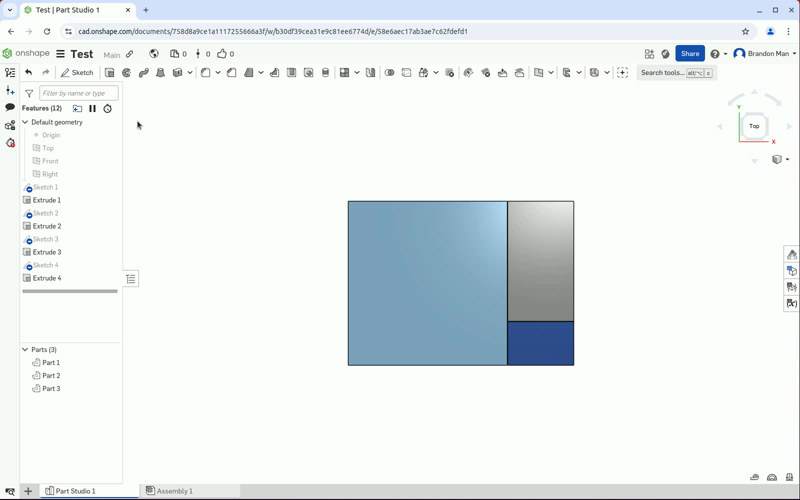
key(shift+h)
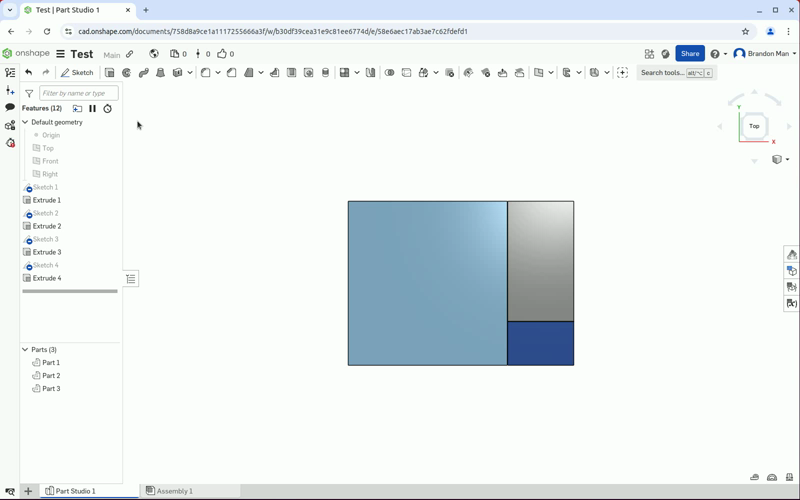
key(shift+h)
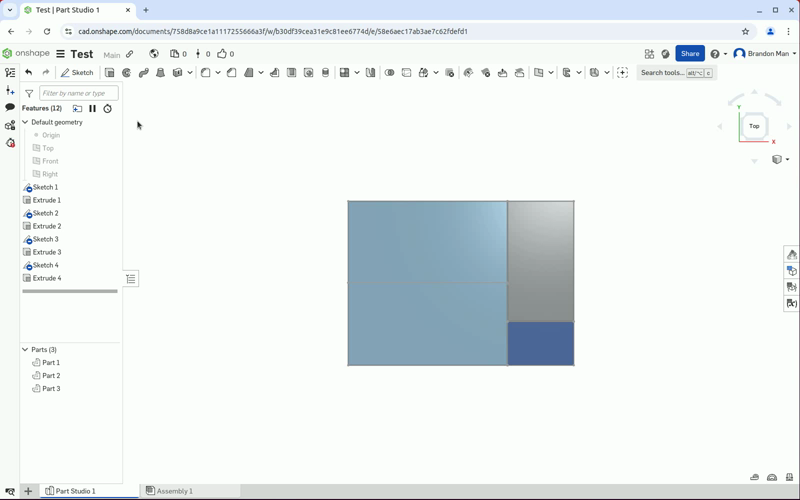
key(shift+7)
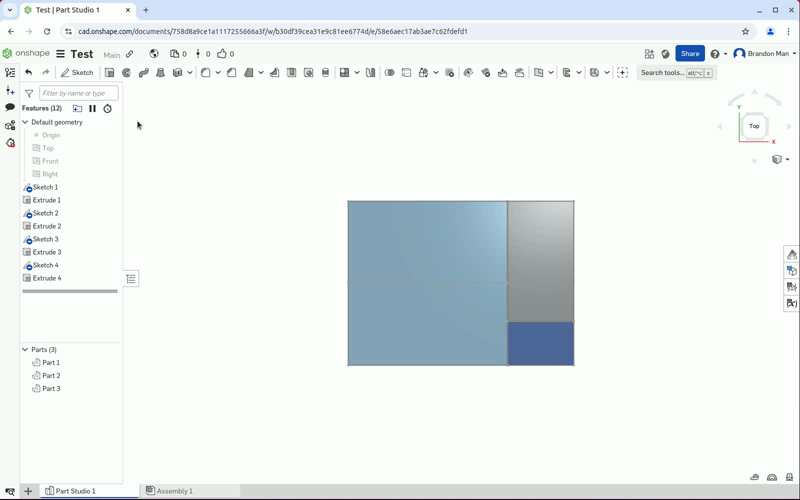
key(up, 3)
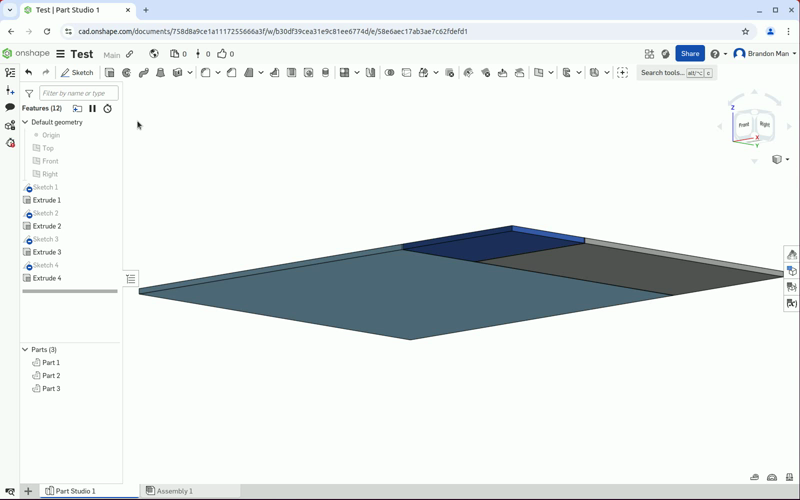
key(left, 3)
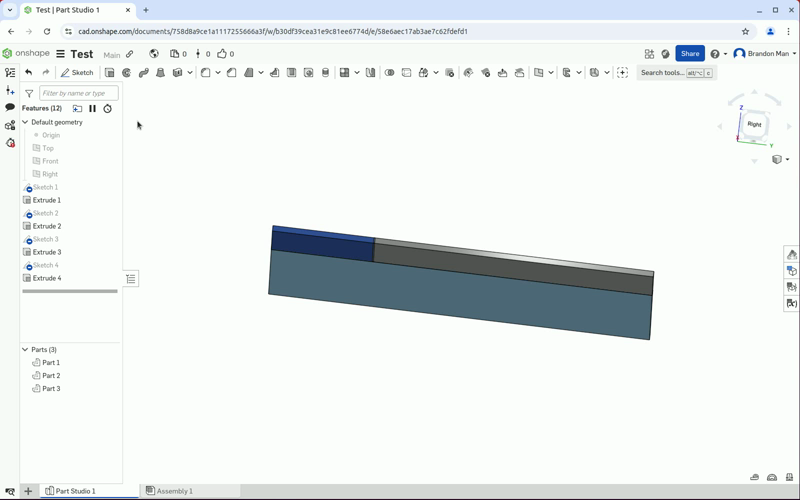
key(right, 3)
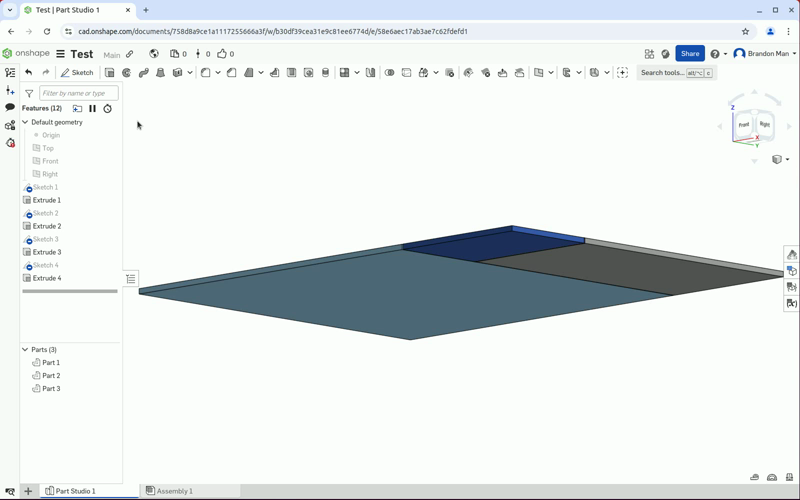
key(down, 3)
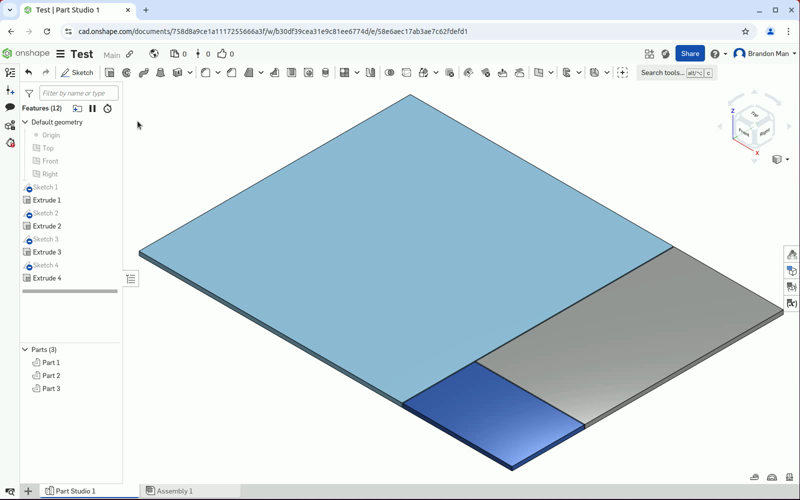
mouse_move(73, 189)
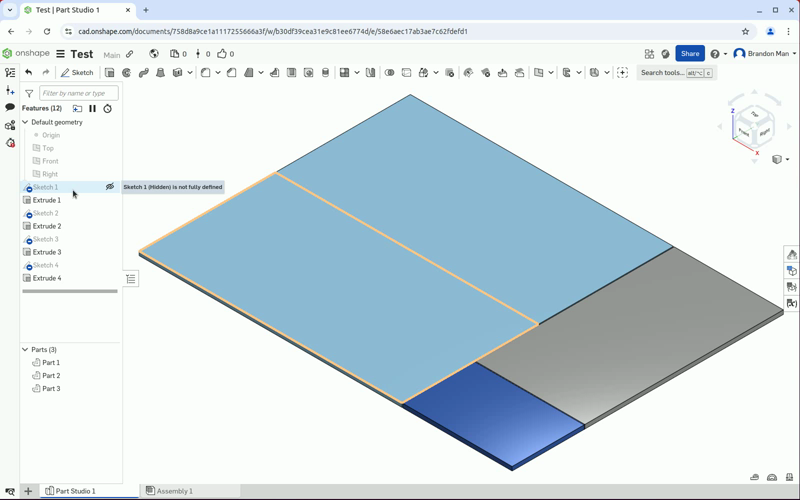
click(73, 189)